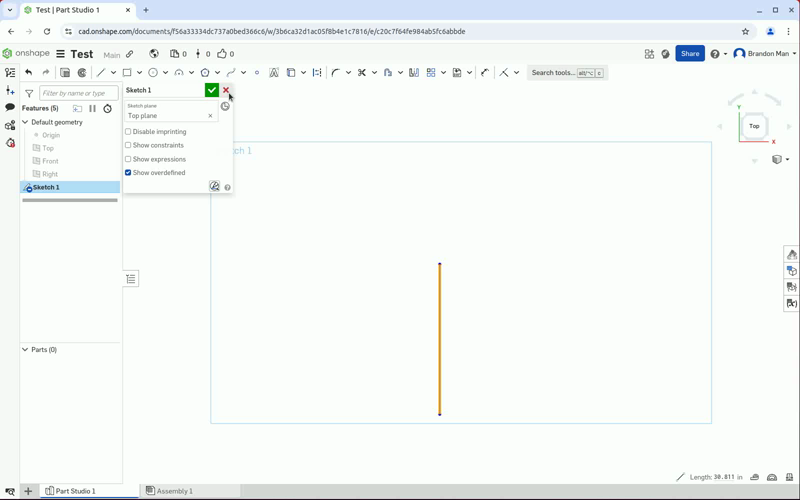
key(shift+h)
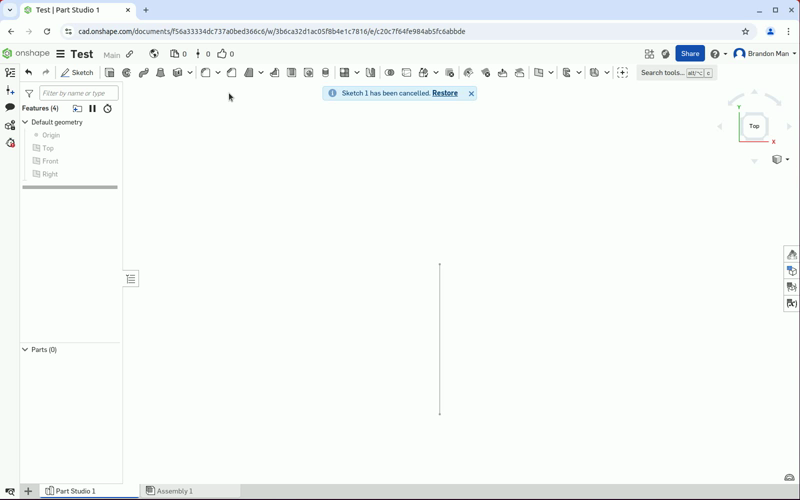
mouse_move(73, 352)
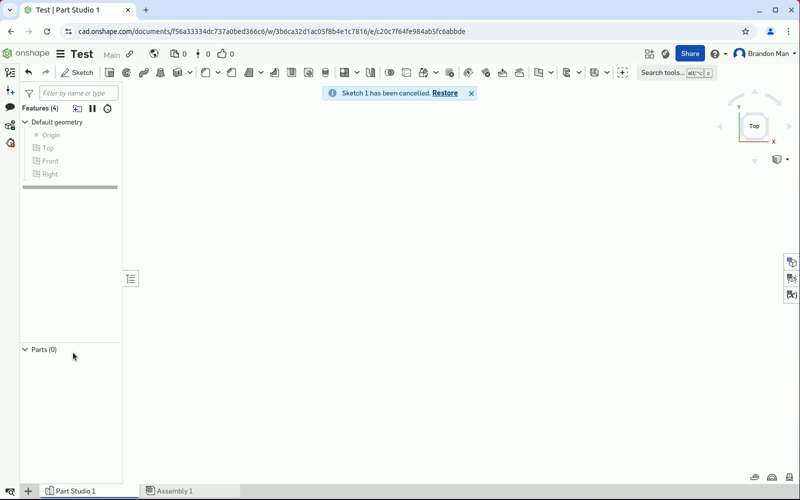
key(y)
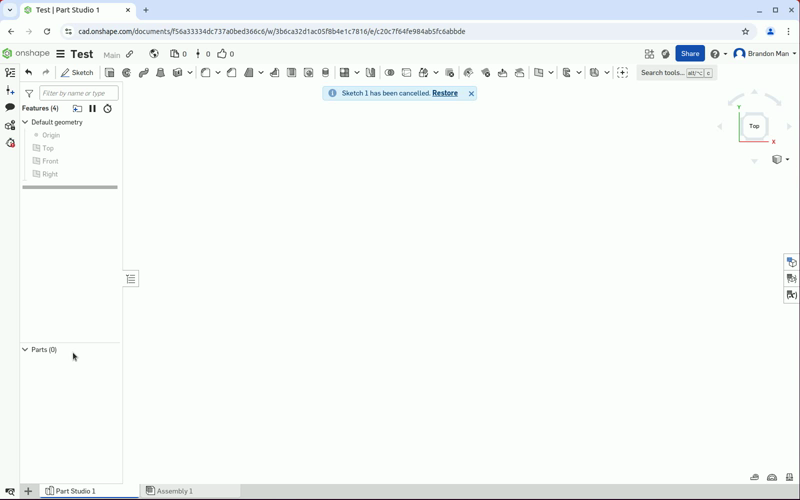
key(shift+p)
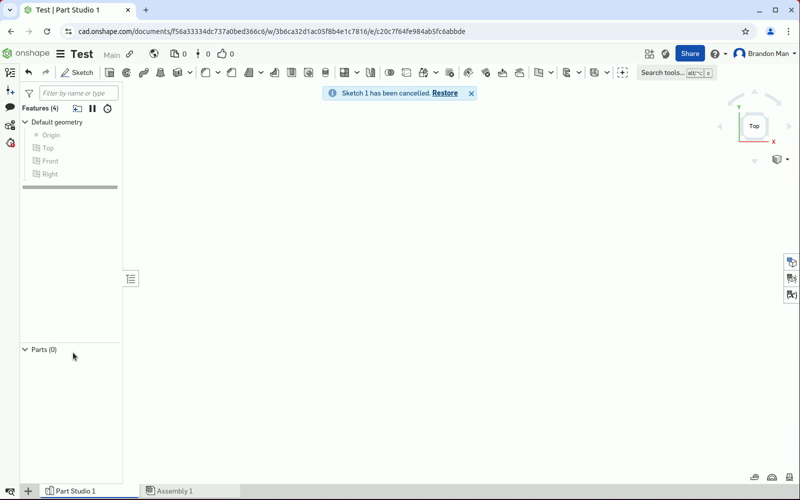
key(space)
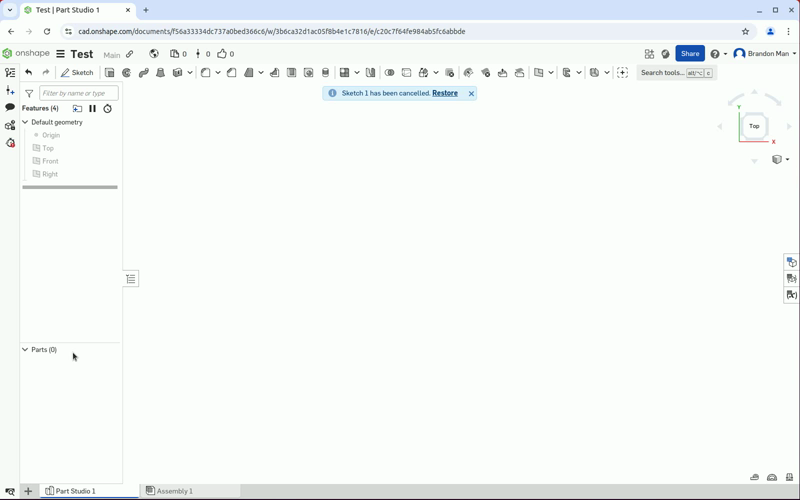
key_down(shift)
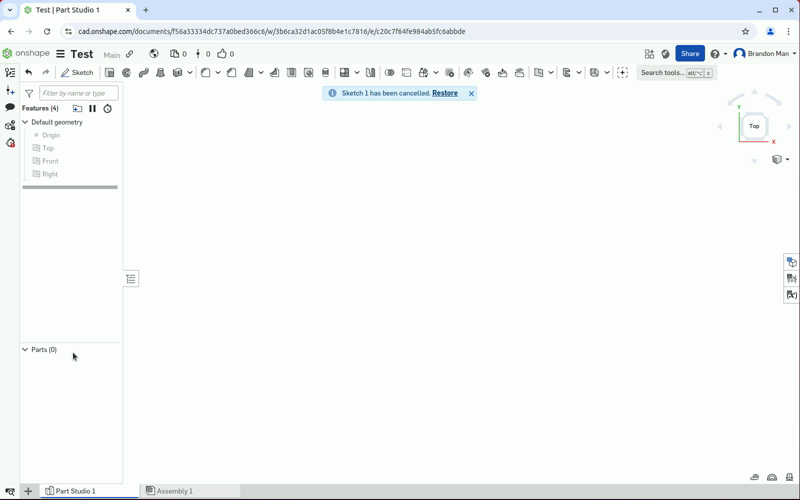
key(up)
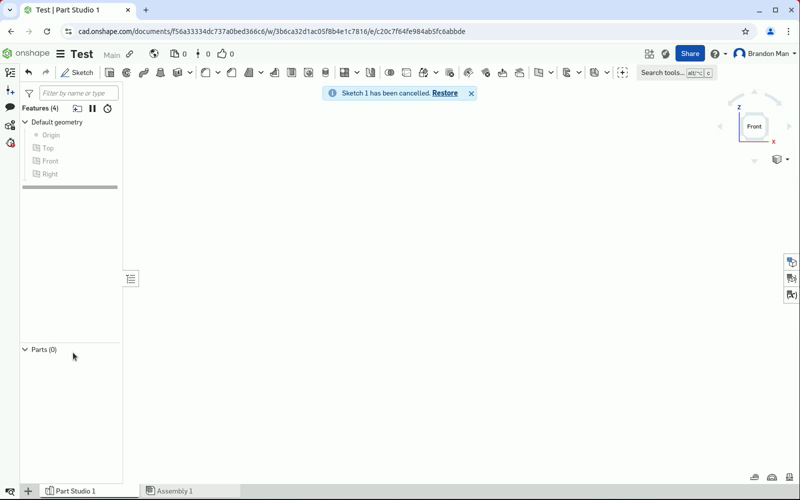
key_up(shift)
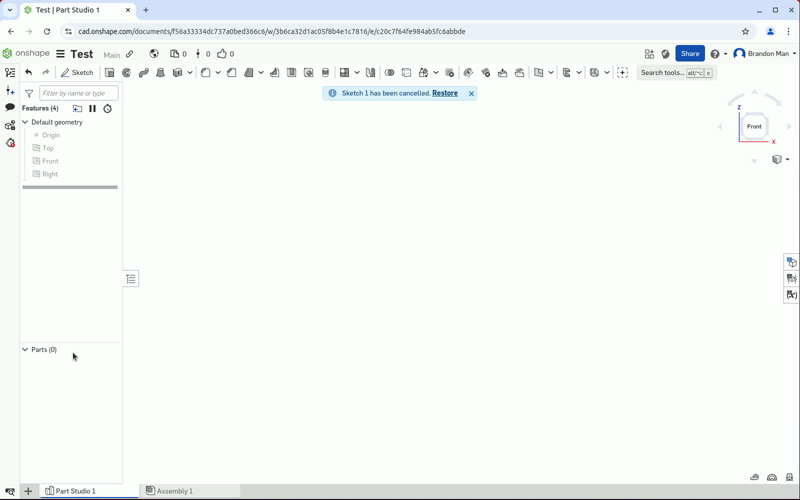
mouse_move(73, 352)
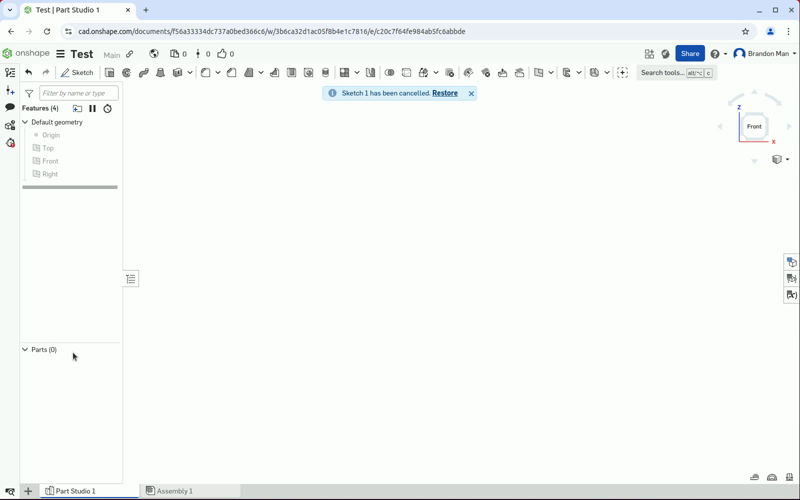
key(shift+y)
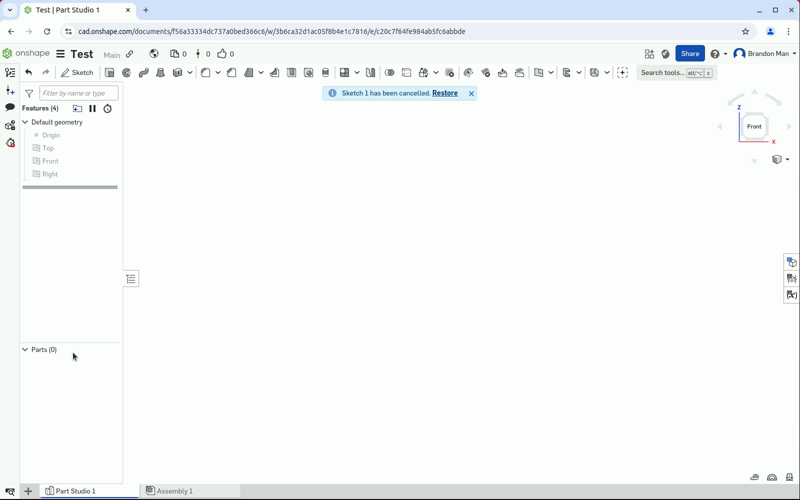
key(shift+s)
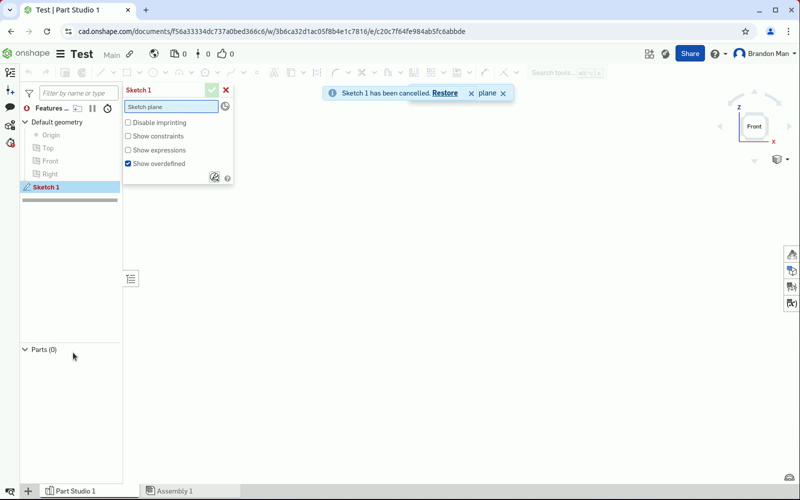
mouse_move(73, 163)
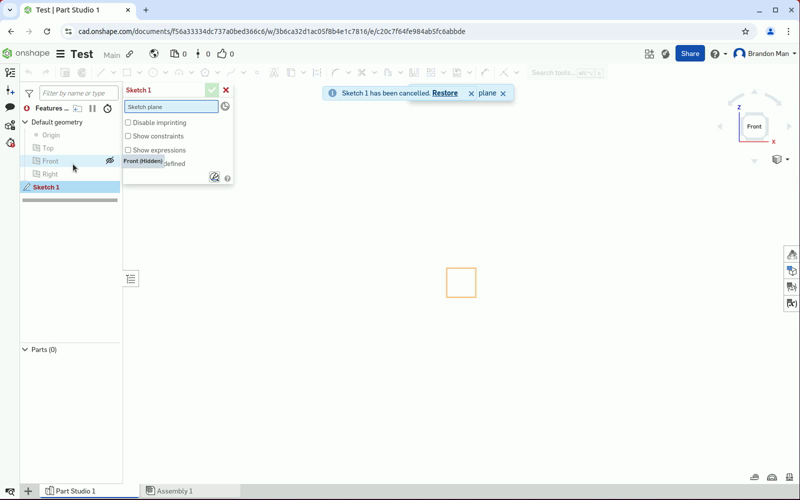
click(73, 163)
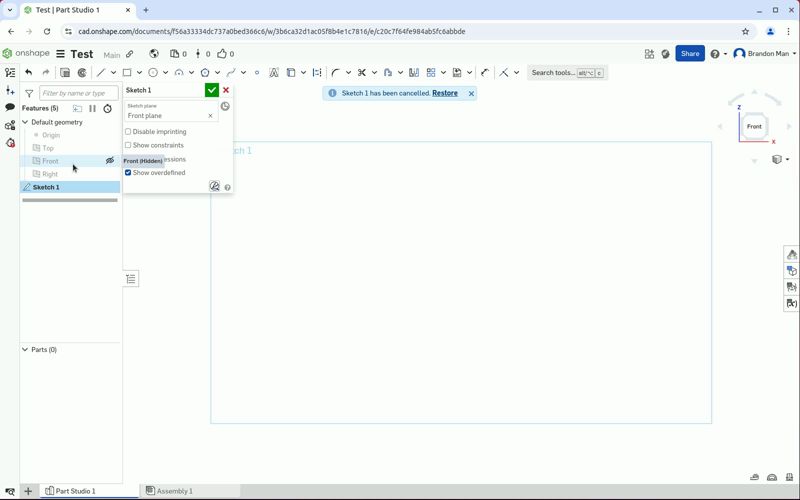
mouse_move(73, 352)
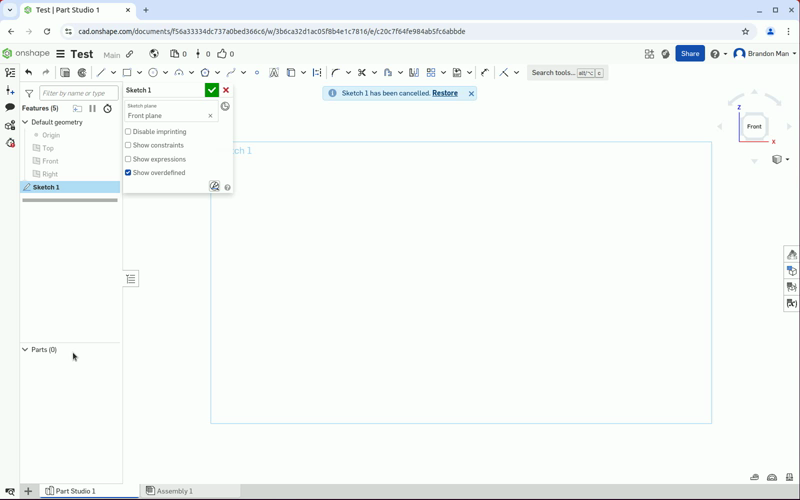
key(y)
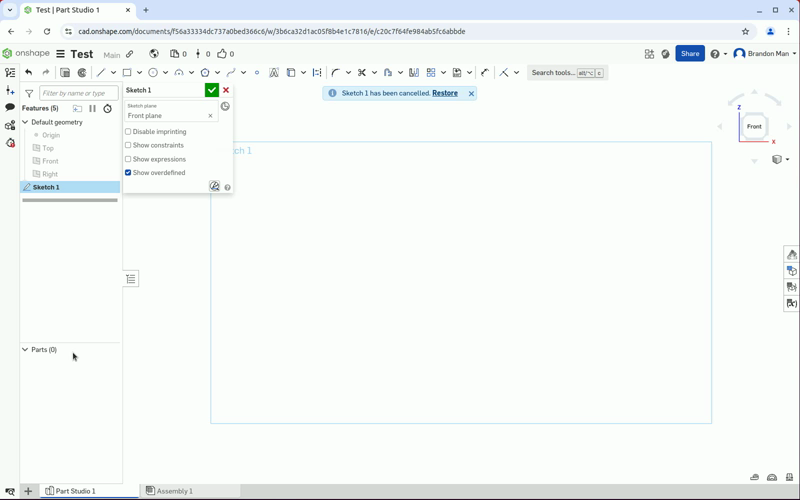
key(a)
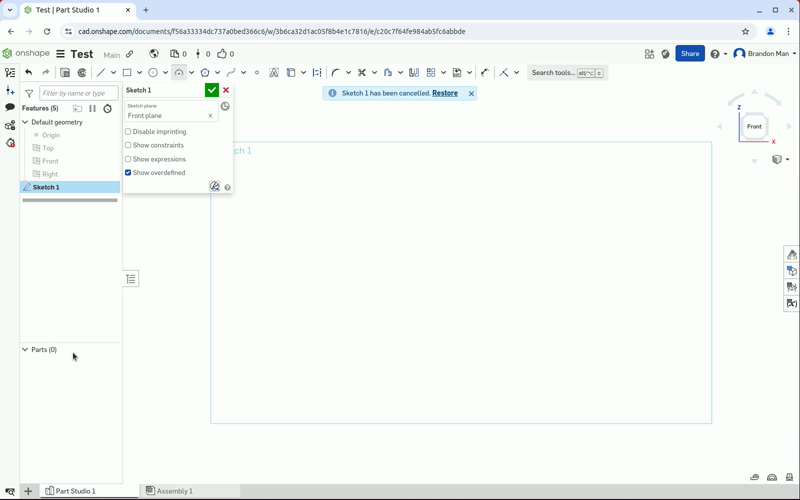
key_down(shift)
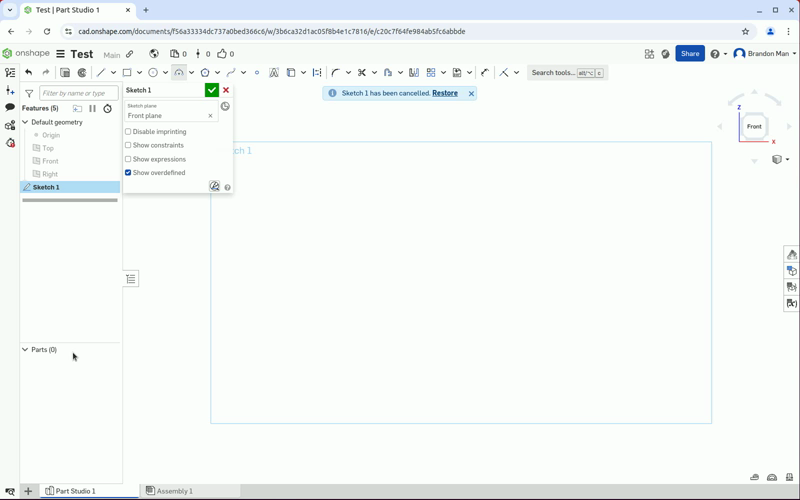
mouse_move(411, 195)
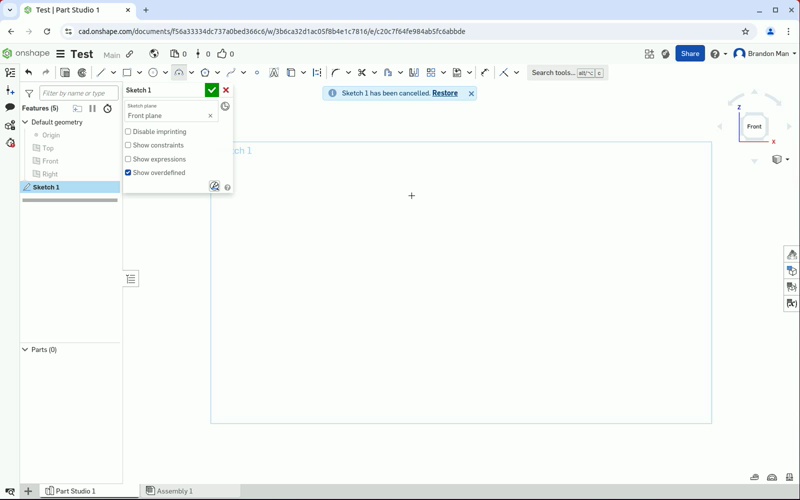
click(411, 195)
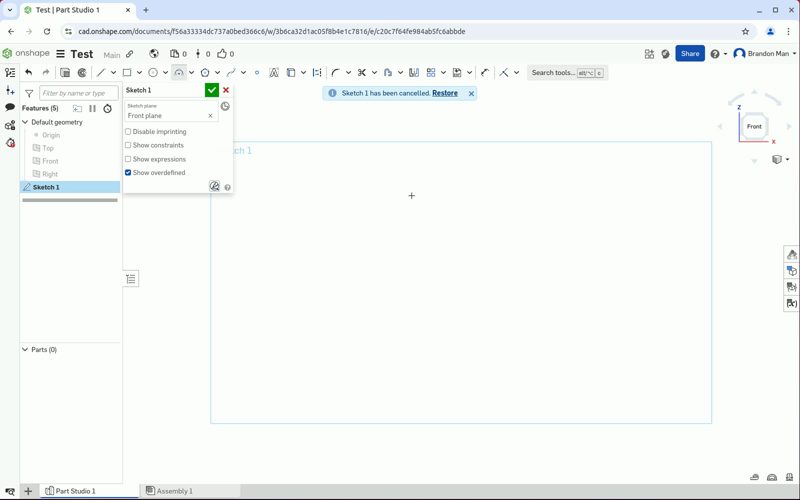
key_up(shift)
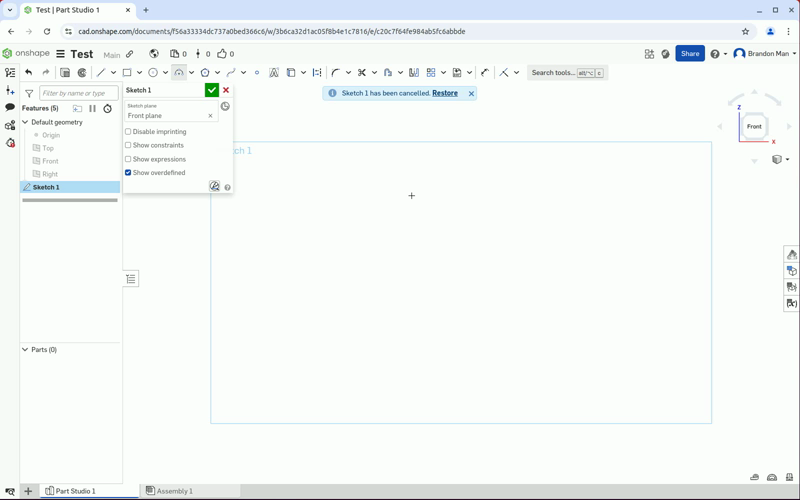
key_down(shift)
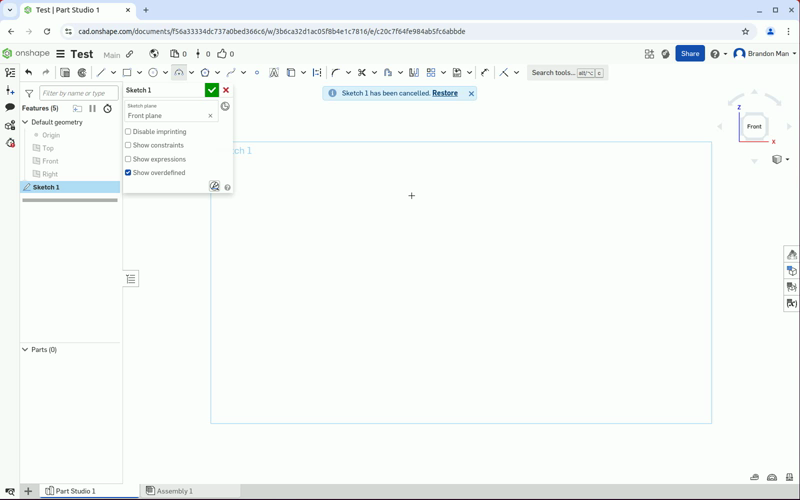
mouse_move(509, 195)
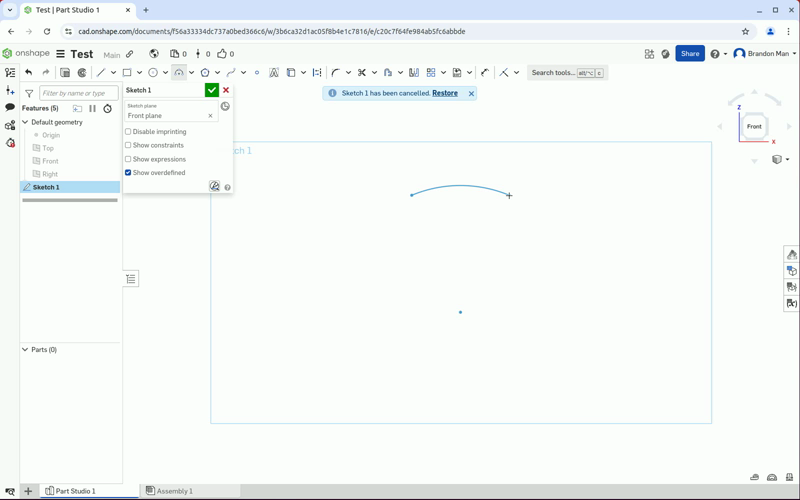
click(509, 195)
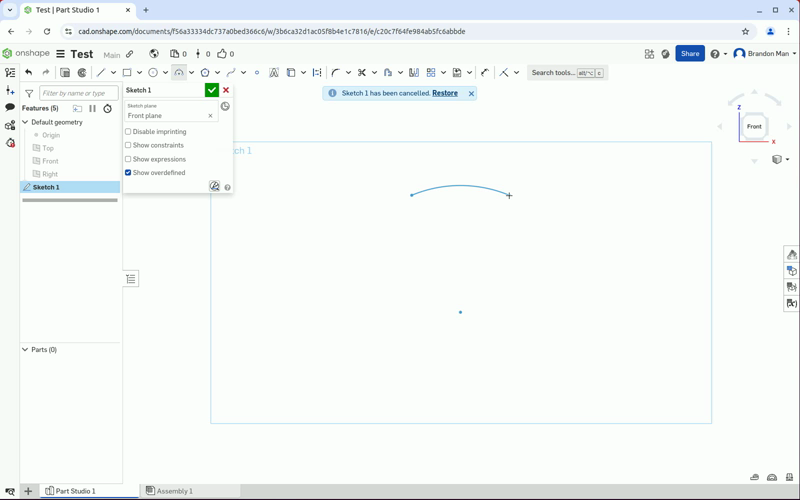
mouse_move(460, 182)
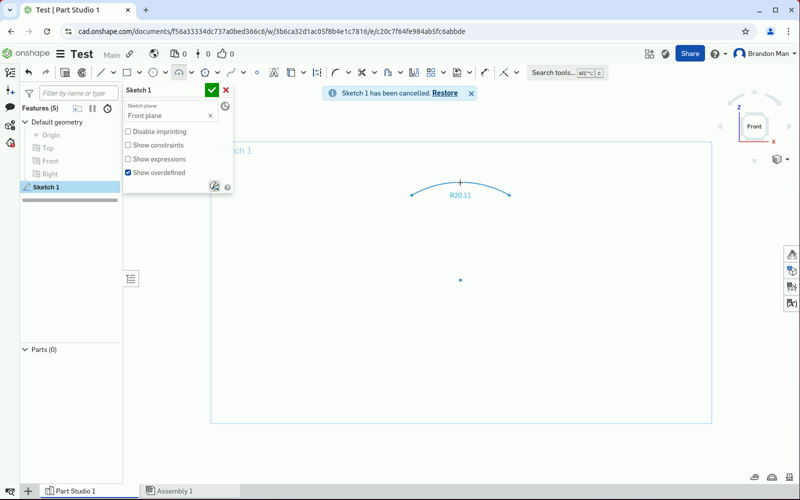
click(460, 182)
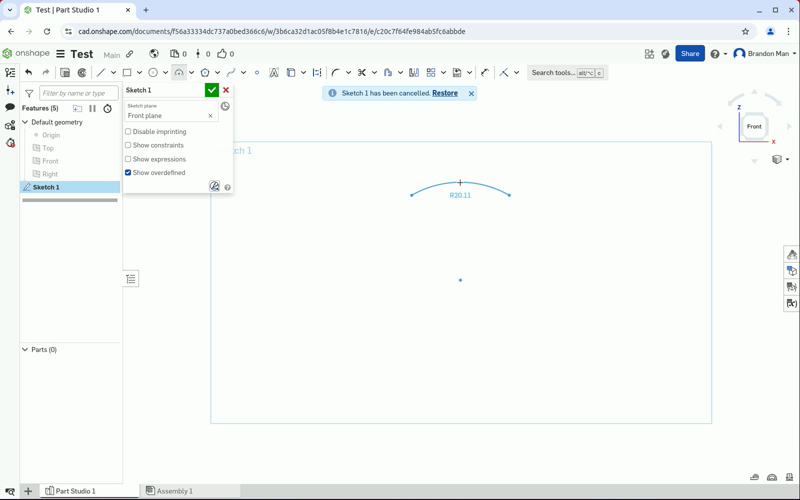
key_up(shift)
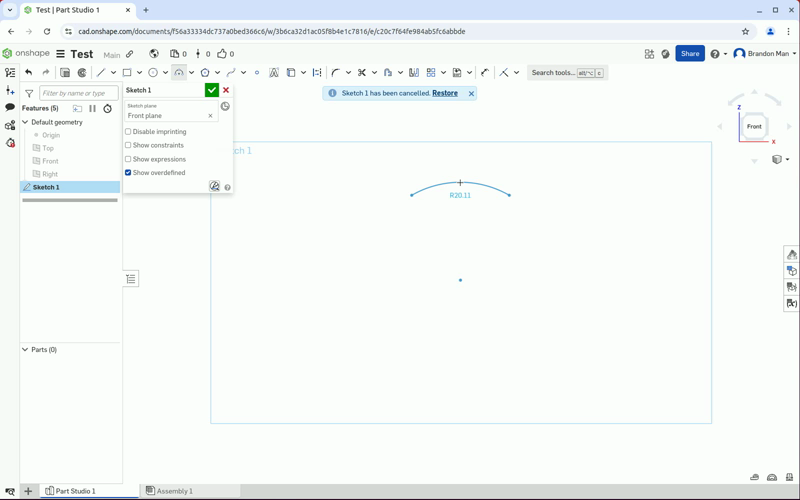
key(esc)
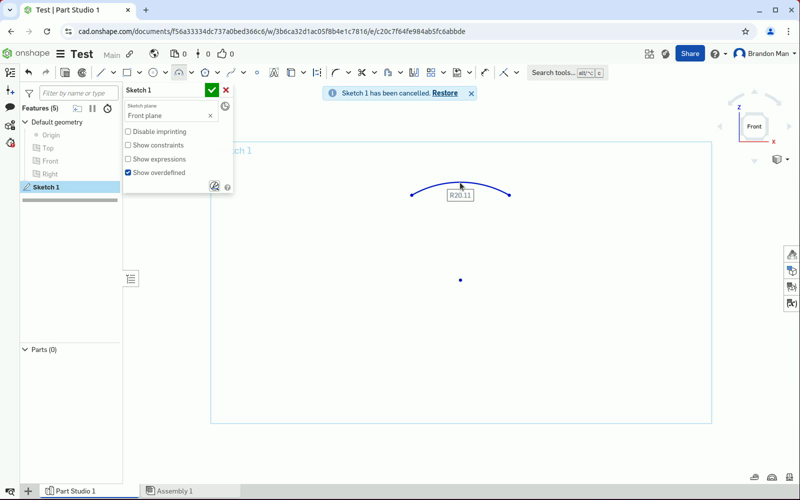
key(l)
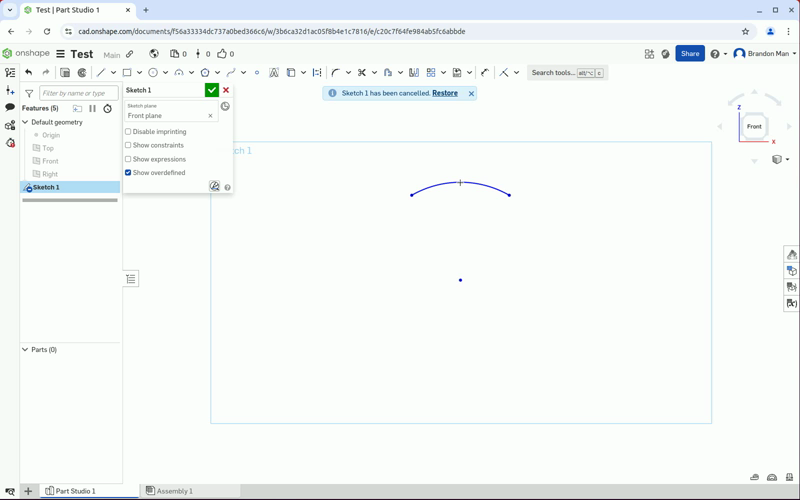
mouse_move(509, 195)
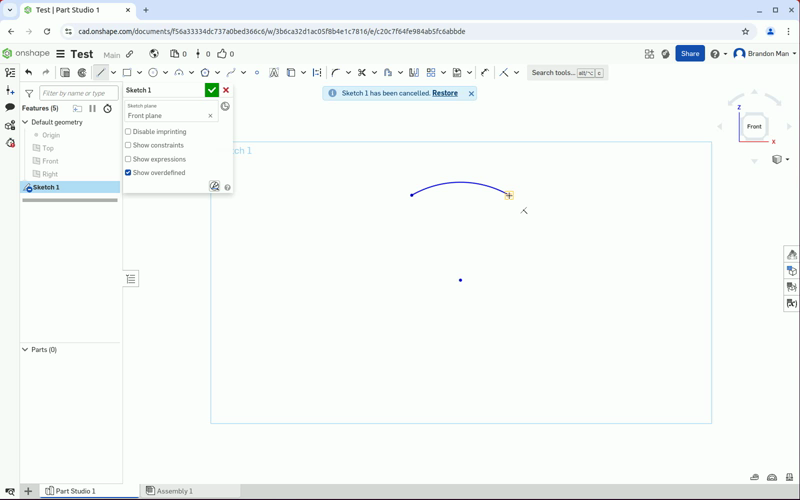
click(509, 195)
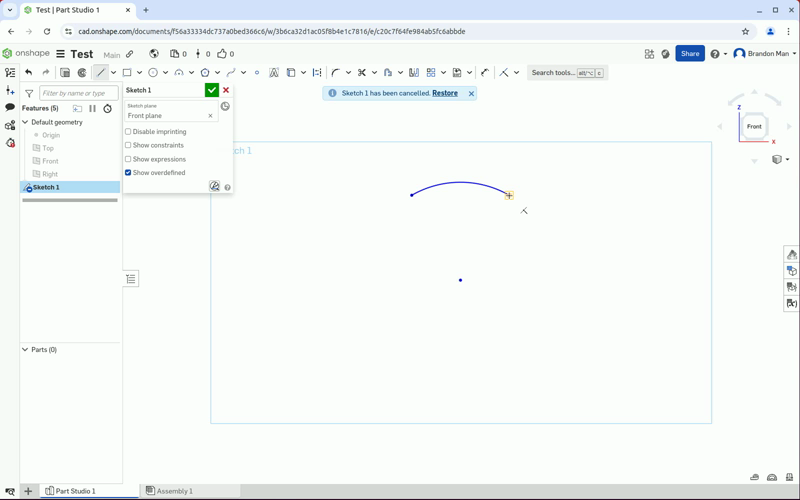
key_down(shift)
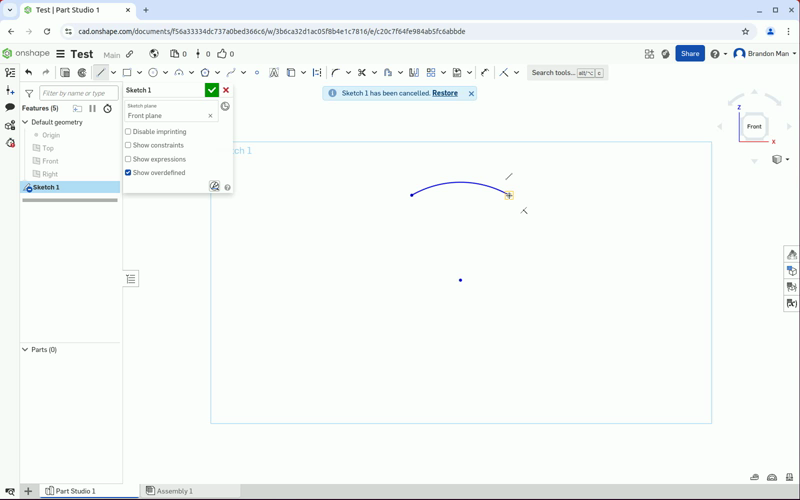
mouse_move(539, 195)
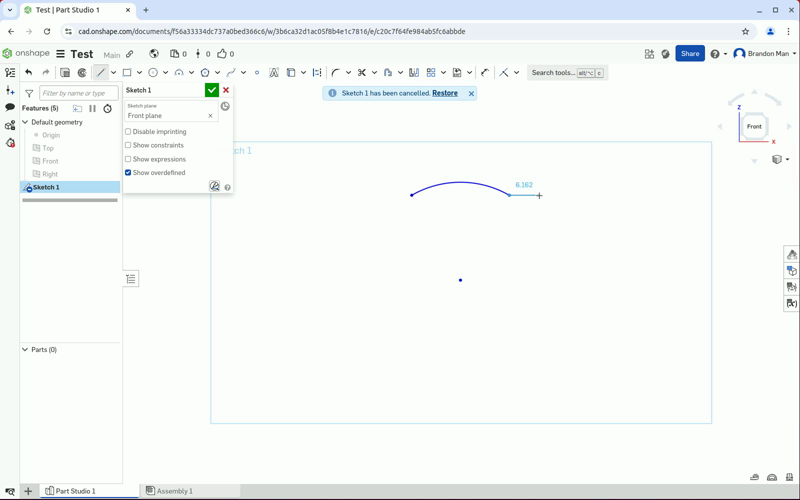
mouse_move(509, 181)
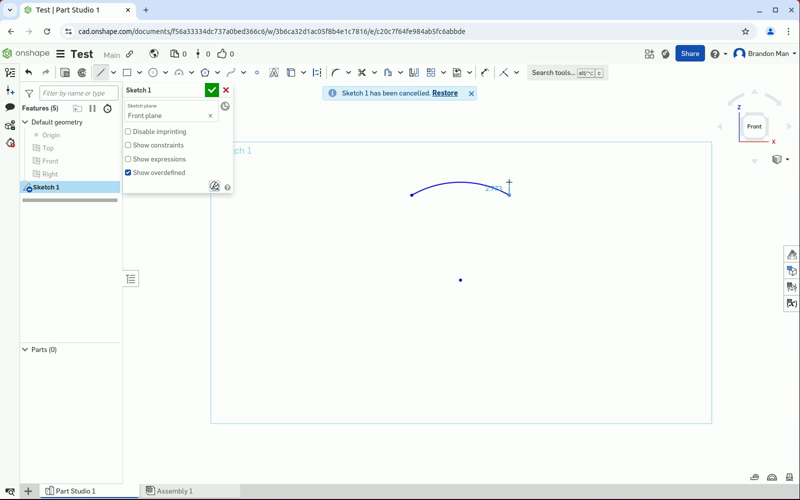
click(509, 181)
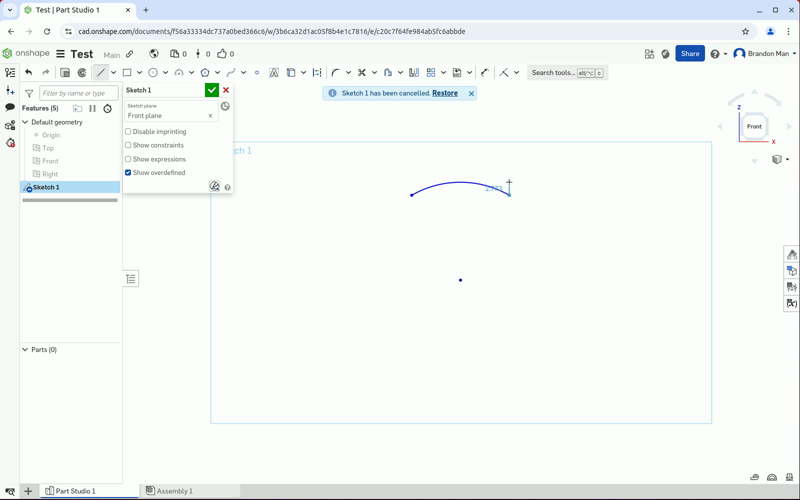
key_up(shift)
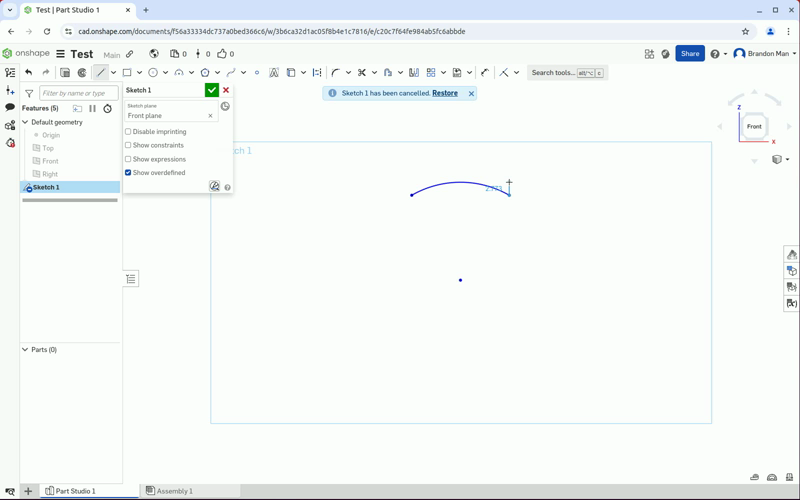
key(esc)
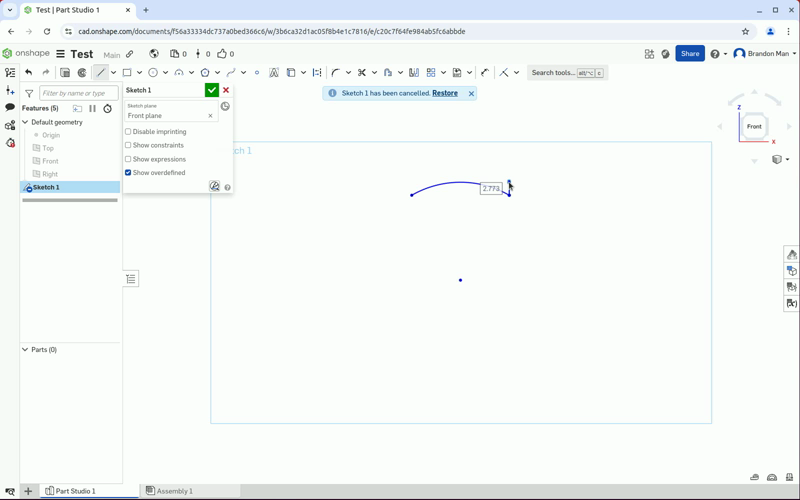
key(a)
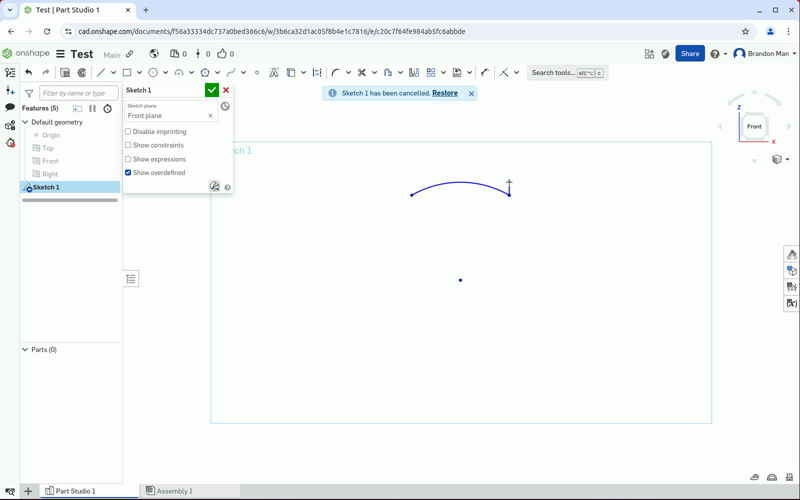
mouse_move(509, 181)
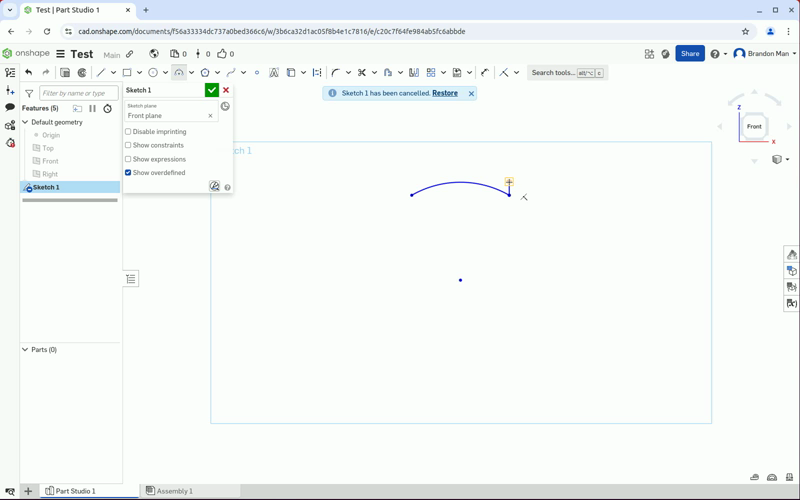
click(509, 181)
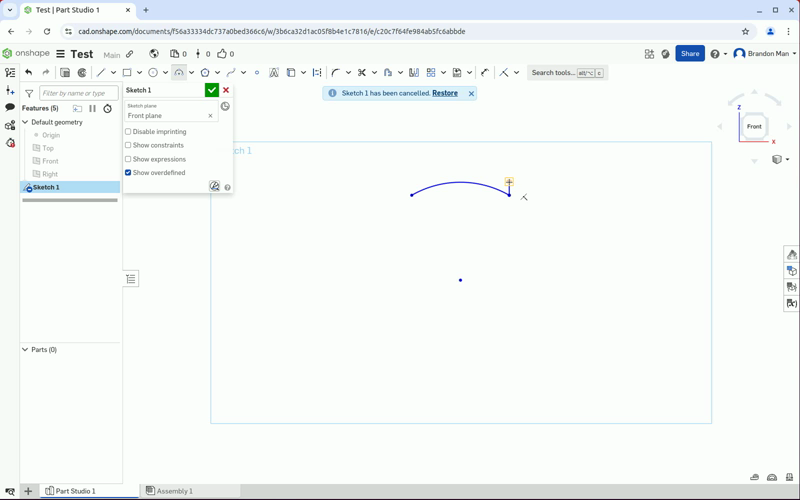
key_down(shift)
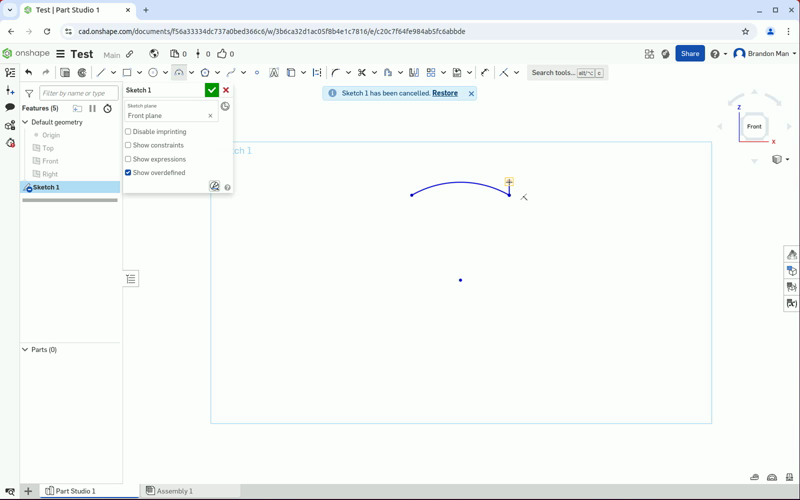
mouse_move(411, 181)
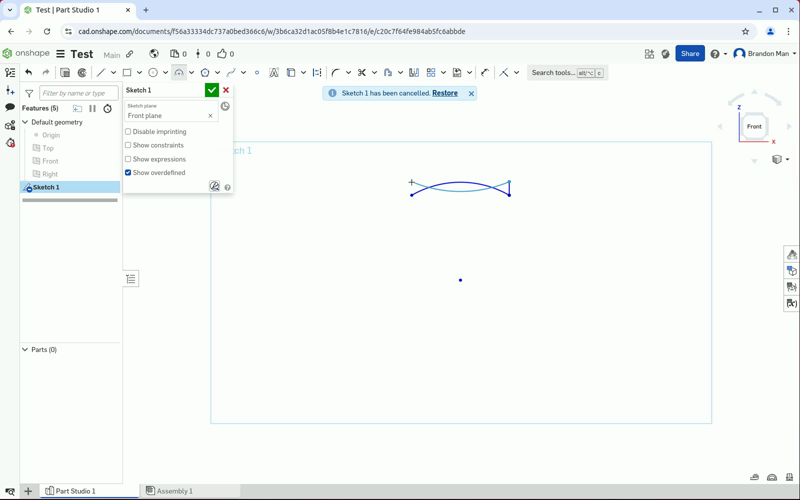
click(411, 181)
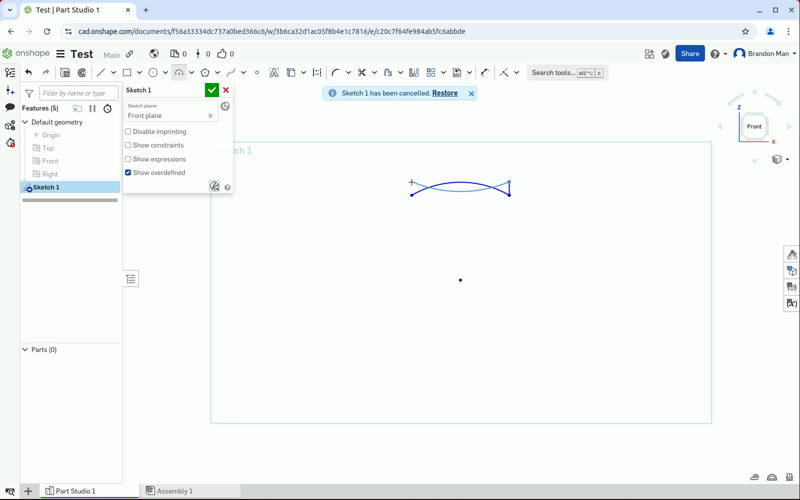
mouse_move(460, 170)
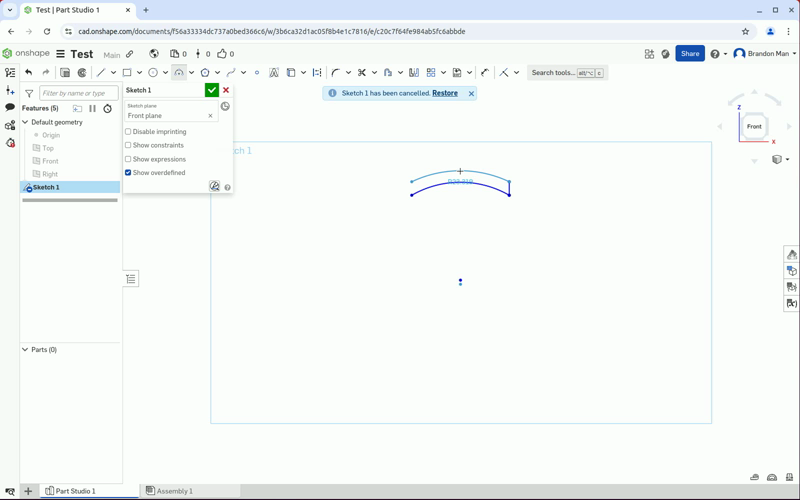
click(460, 170)
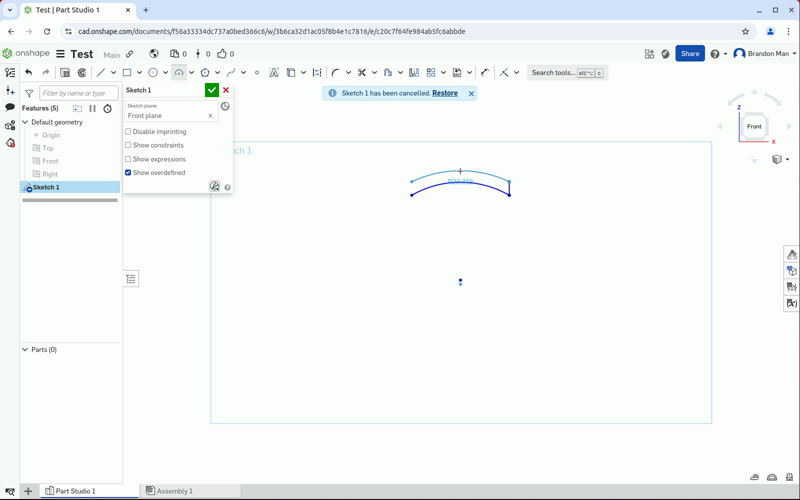
key_up(shift)
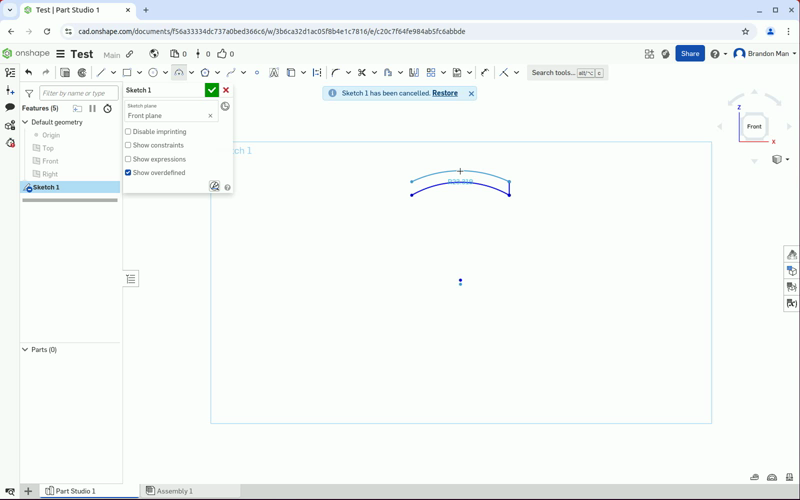
key(esc)
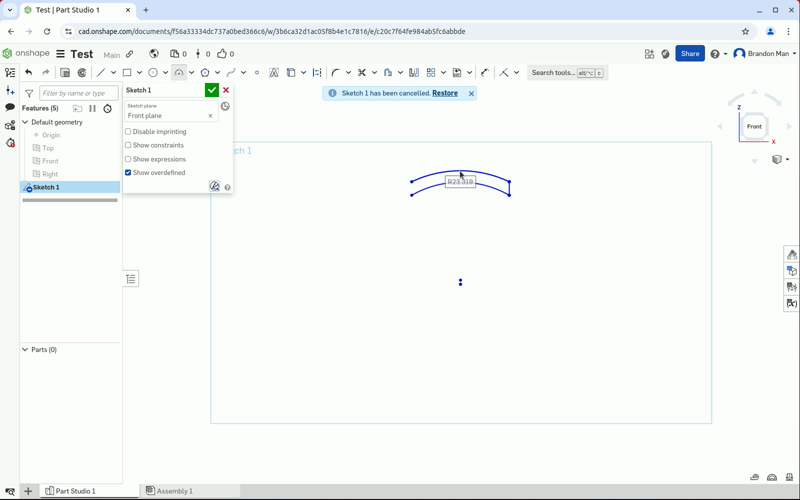
key(l)
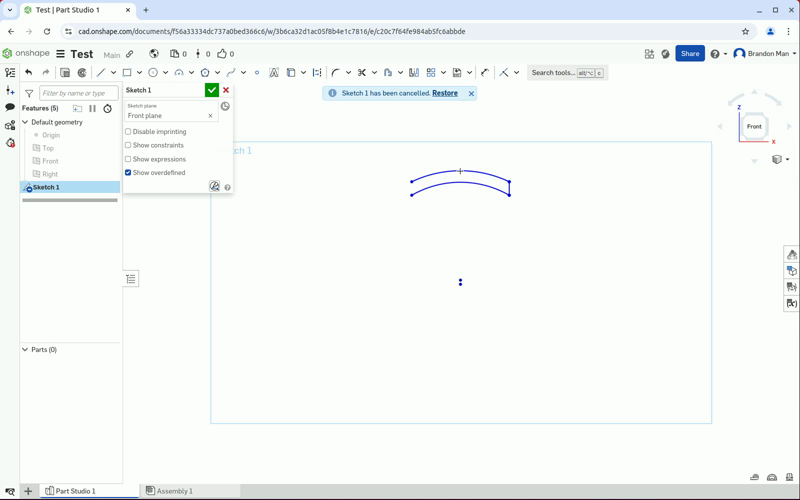
mouse_move(411, 181)
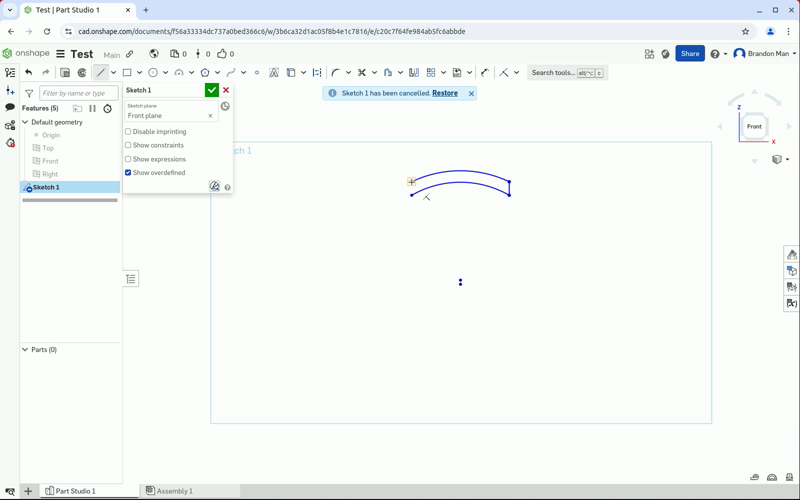
click(411, 181)
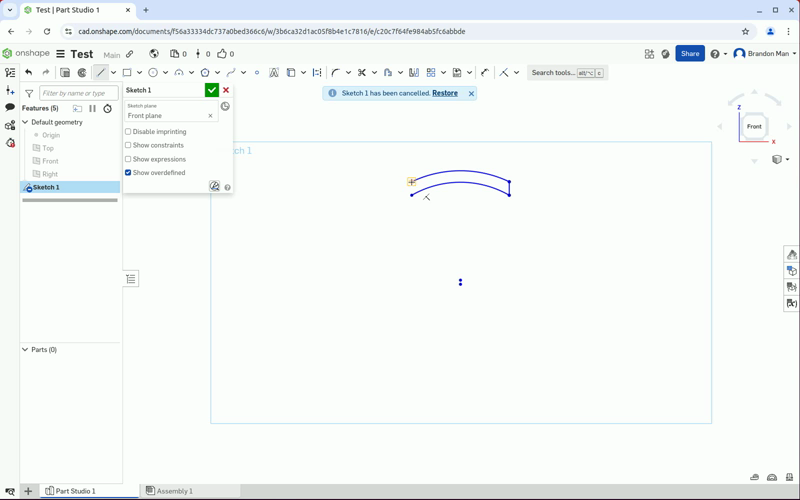
mouse_move(441, 181)
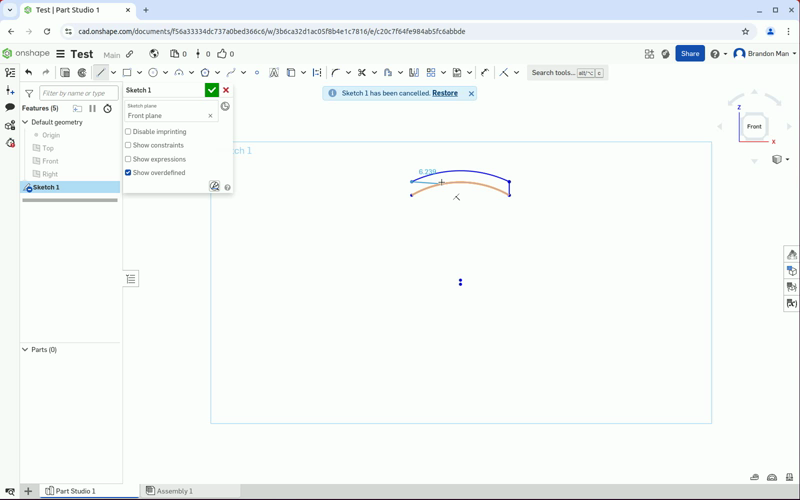
key_down(shift)
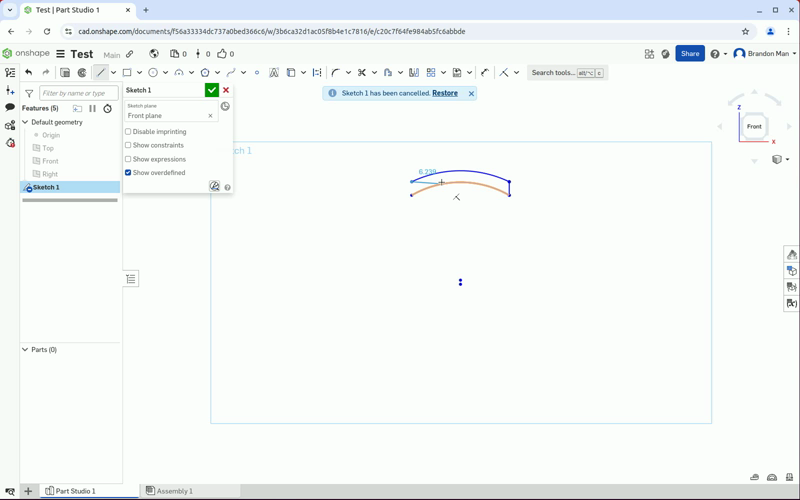
mouse_move(411, 195)
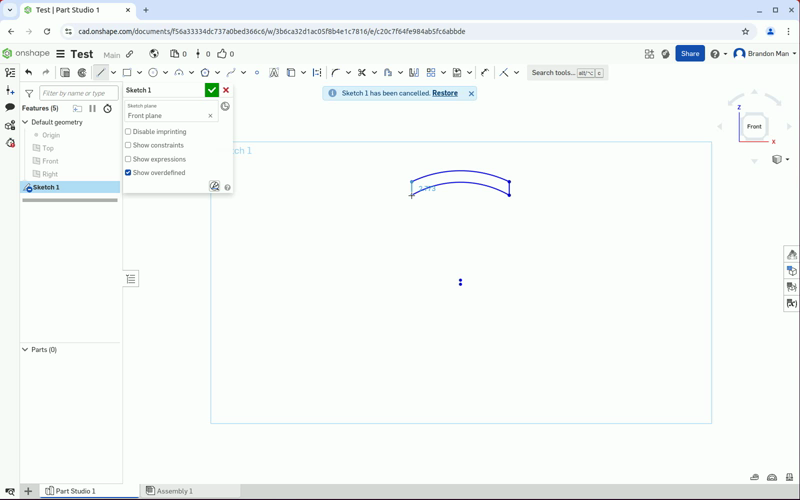
key_up(shift)
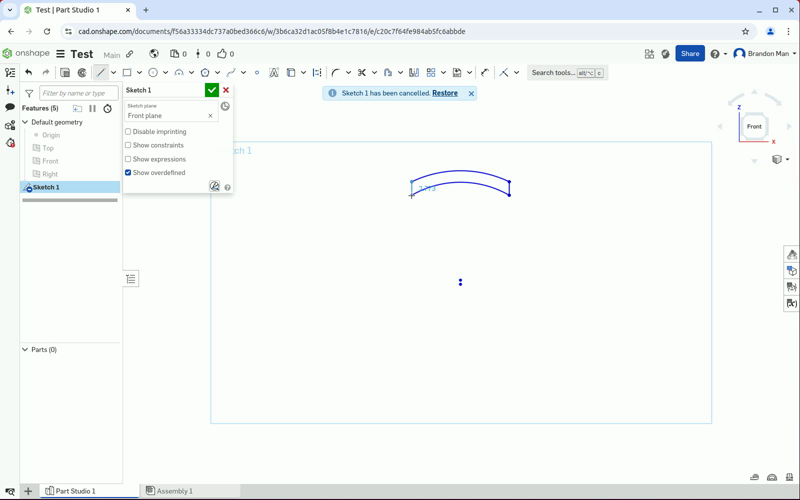
click(411, 195)
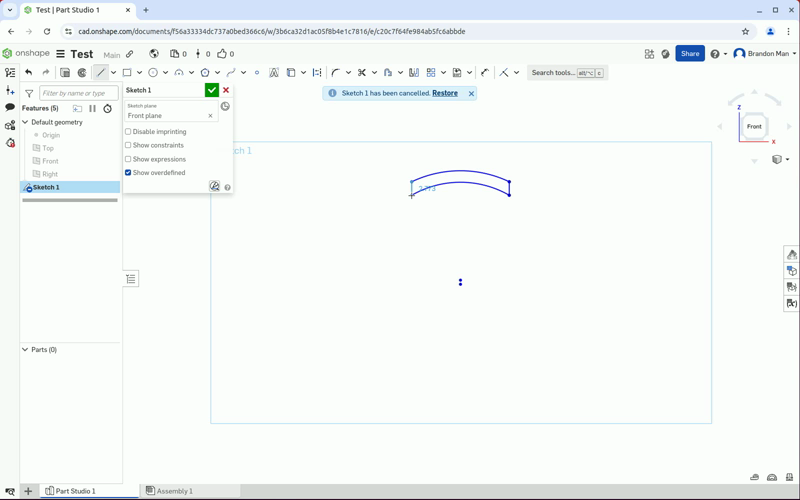
key(esc)
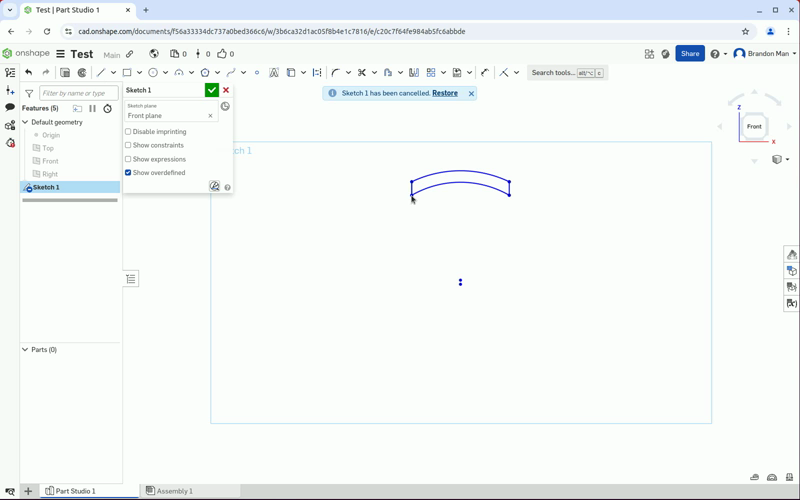
mouse_move(432, 182)
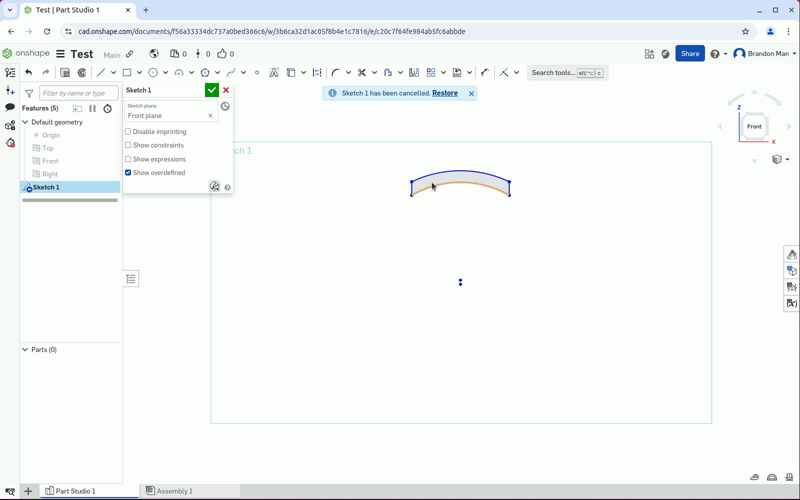
scroll(6)
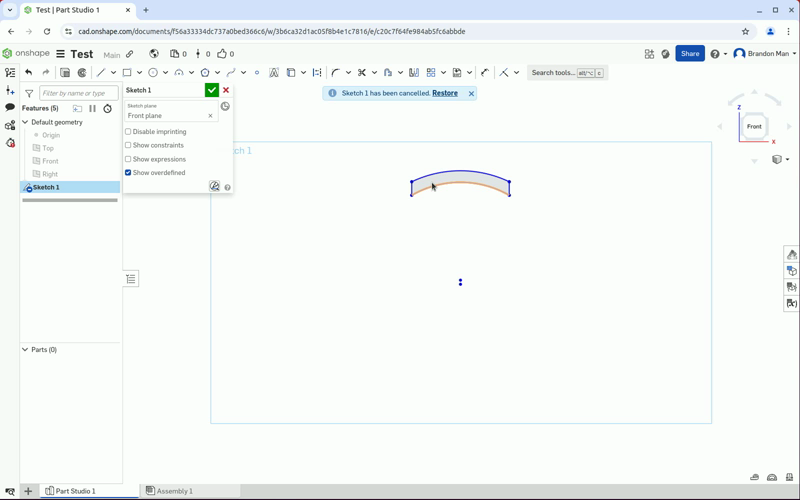
scroll(6)
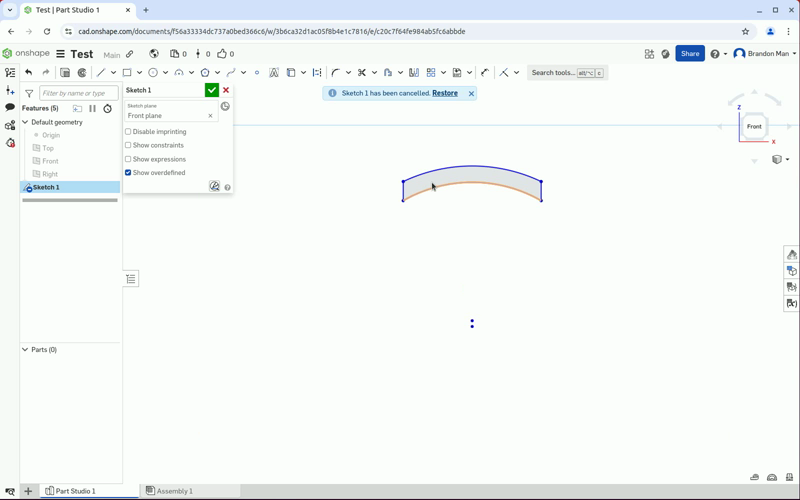
scroll(6)
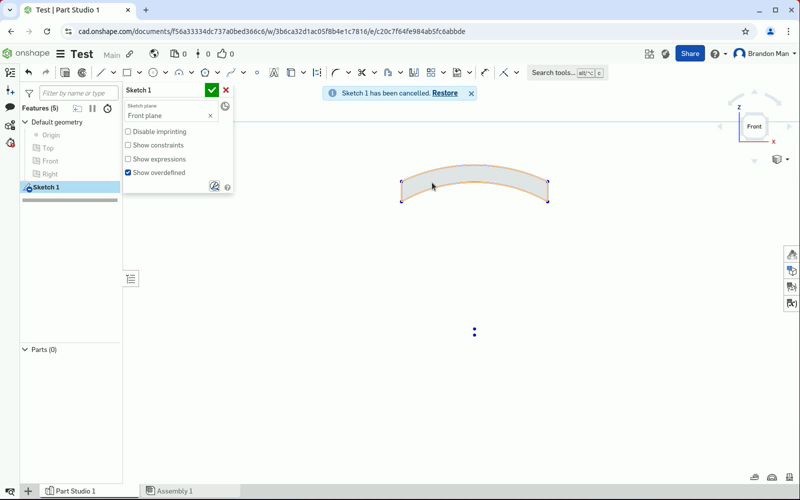
scroll(6)
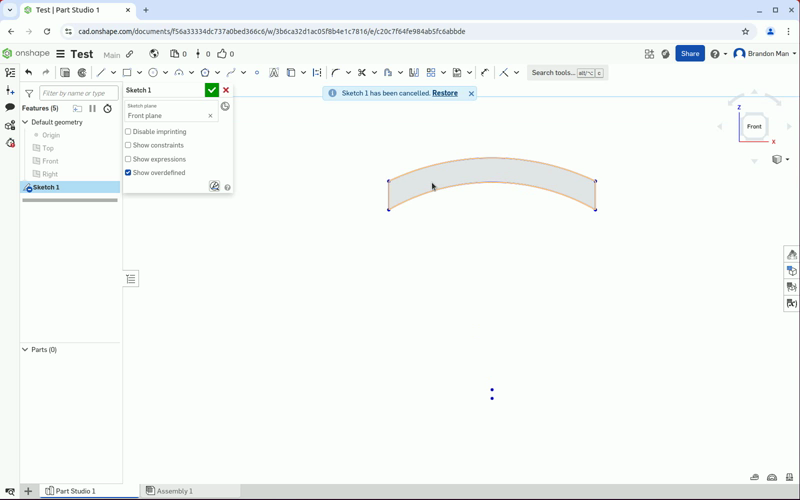
scroll(6)
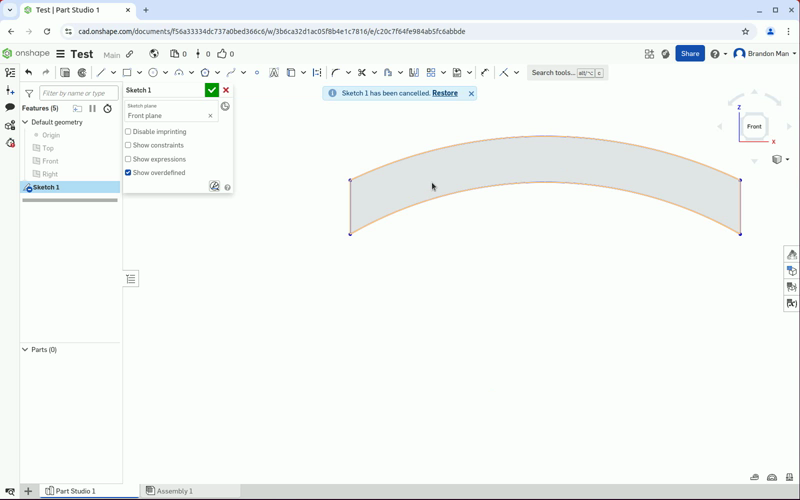
scroll(6)
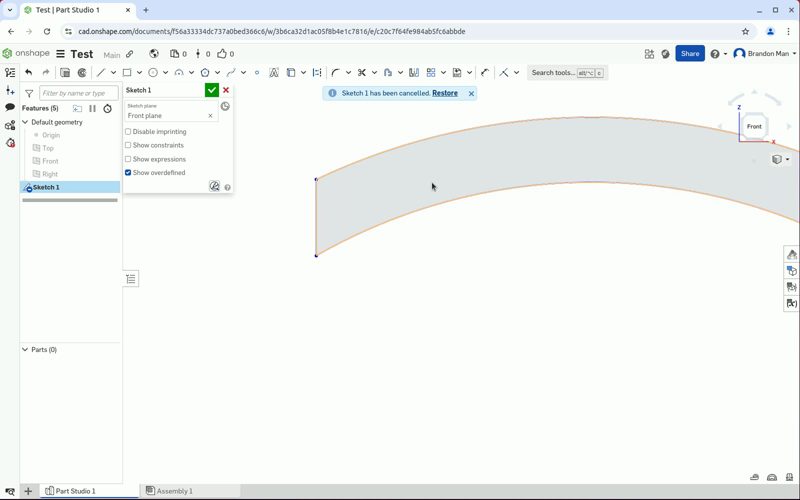
scroll(6)
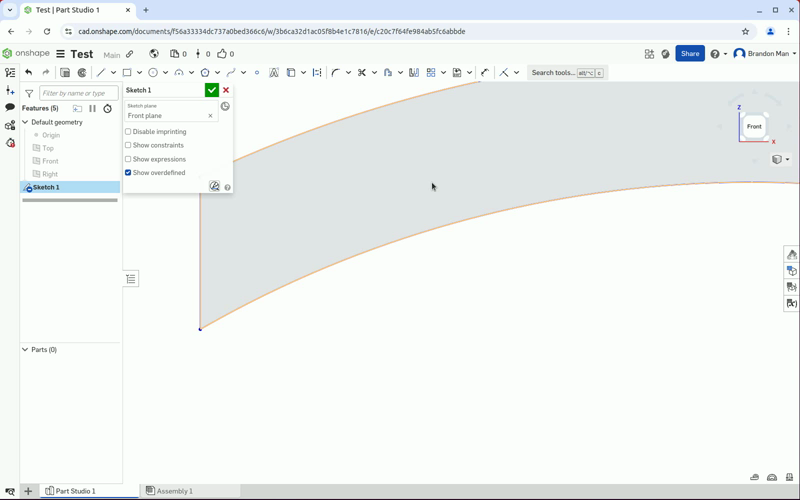
click(432, 182)
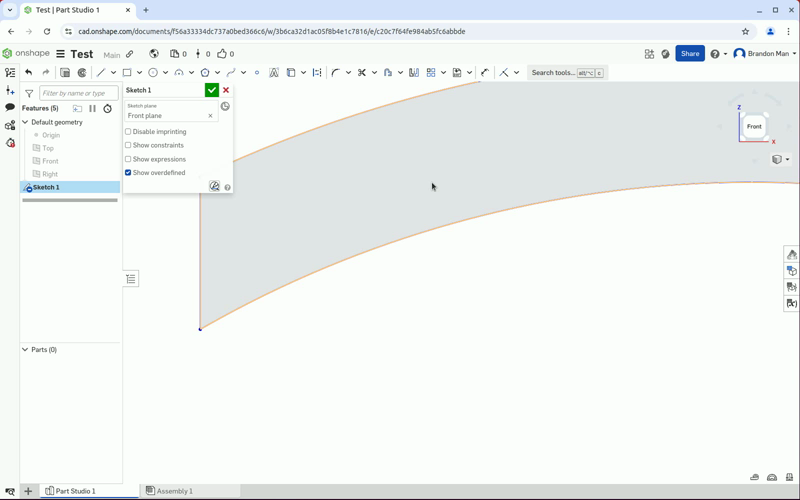
scroll(-6)
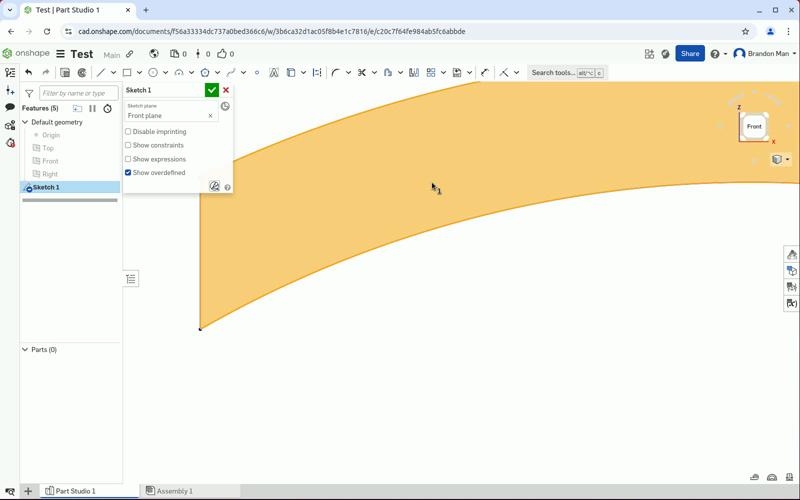
scroll(-6)
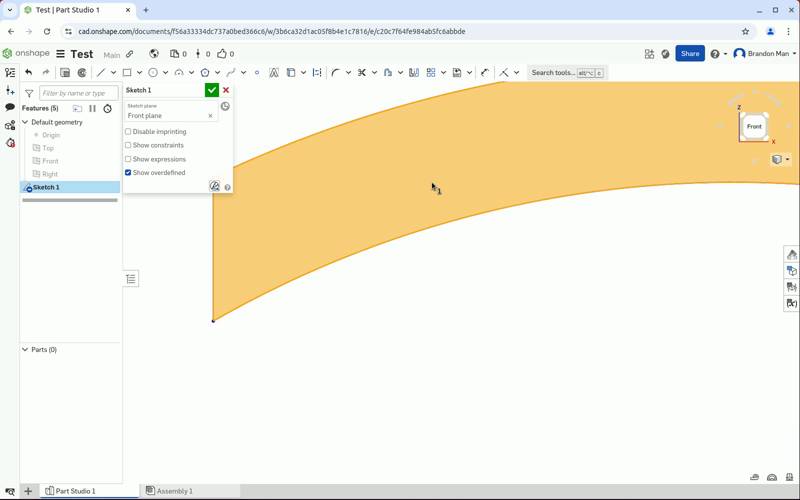
scroll(-6)
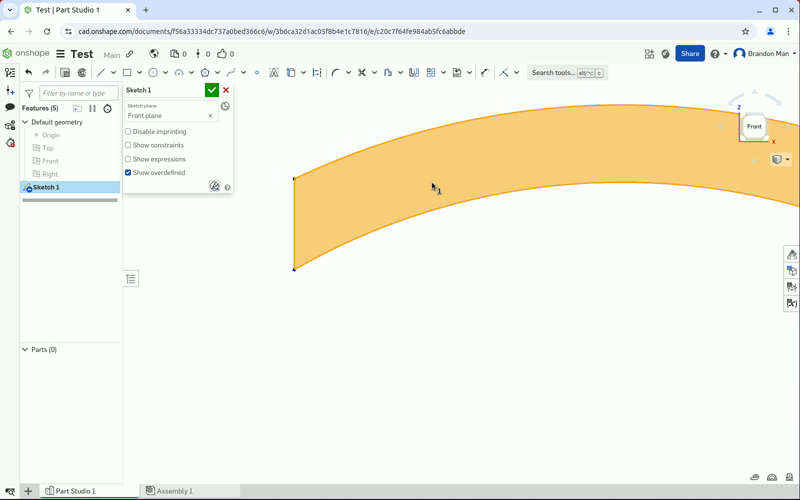
scroll(-6)
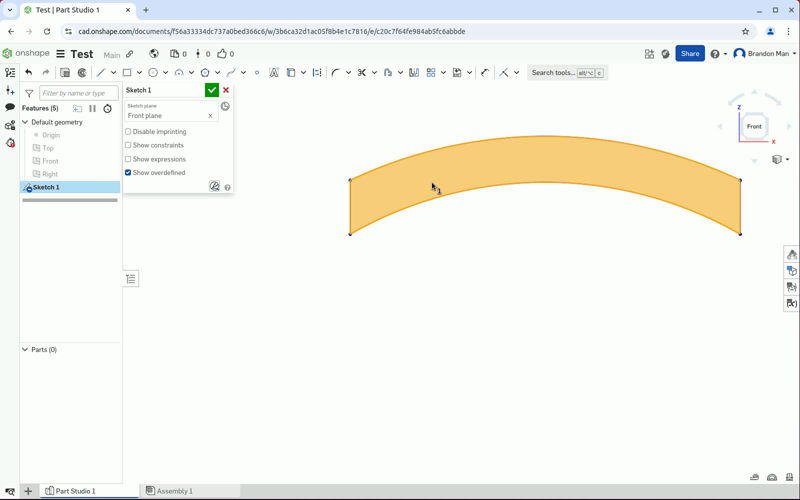
scroll(-6)
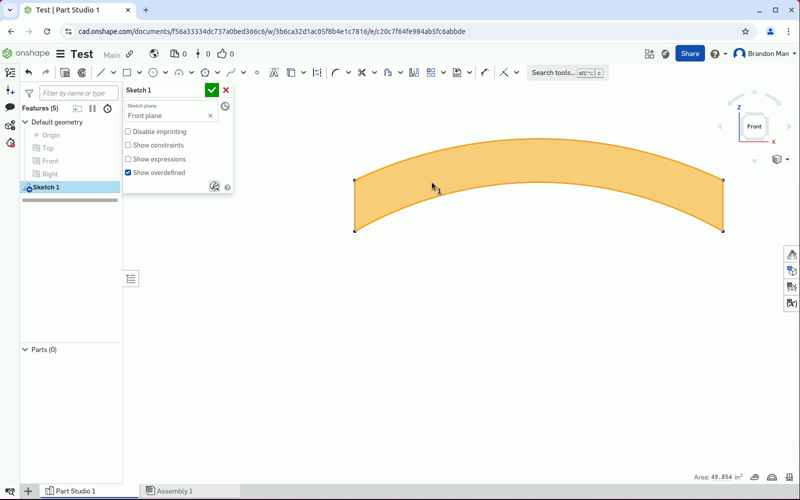
scroll(-6)
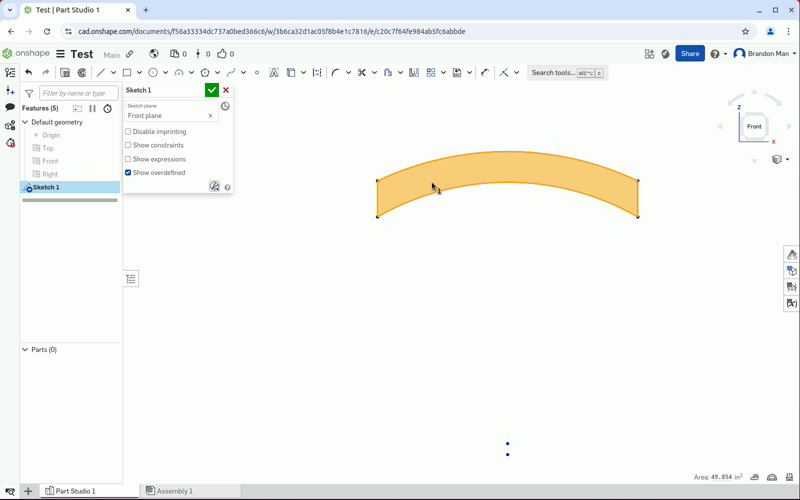
scroll(-6)
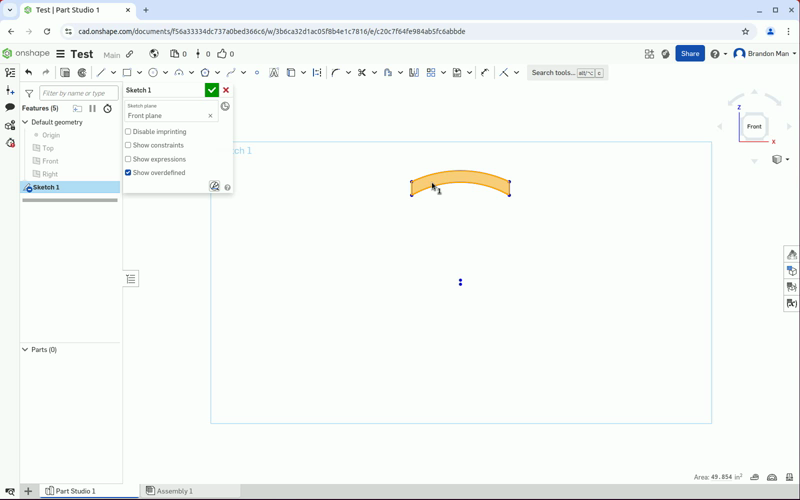
mouse_move(73, 352)
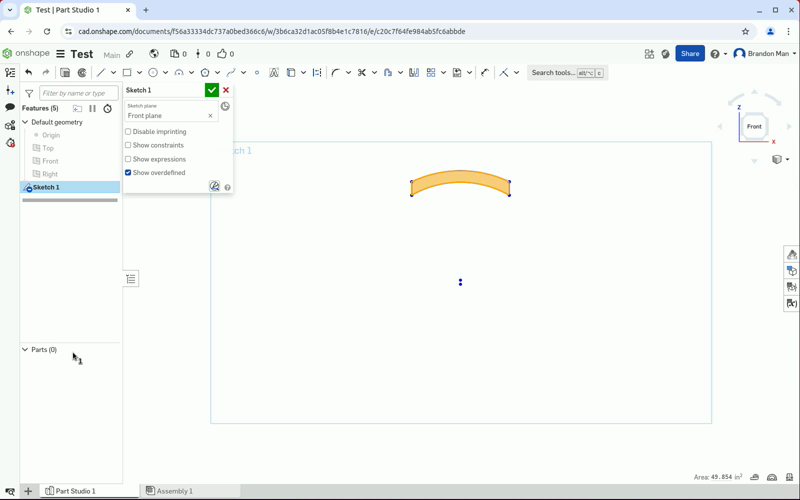
key(shift+y)
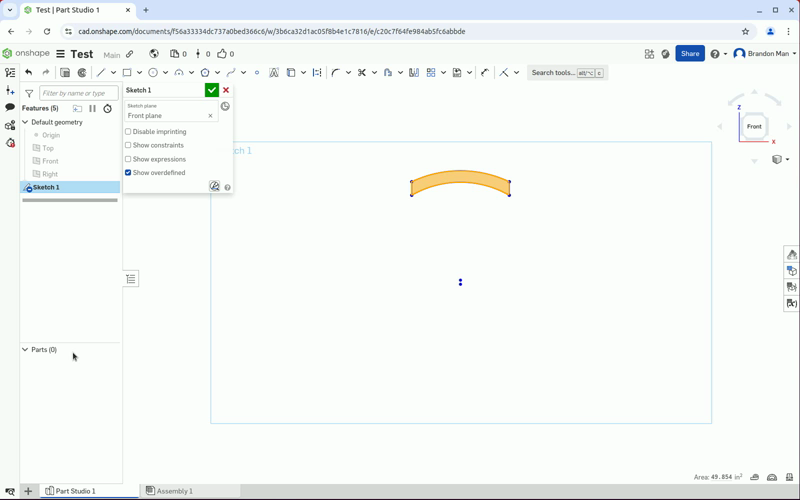
key(shift+e)
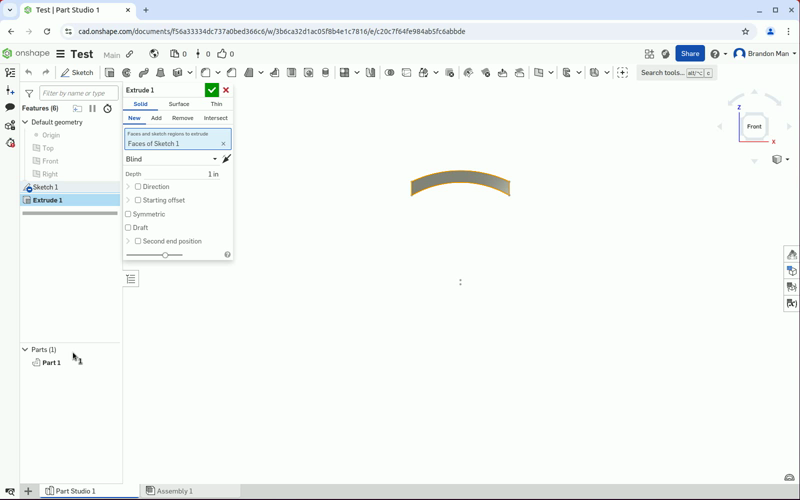
mouse_move(143, 106)
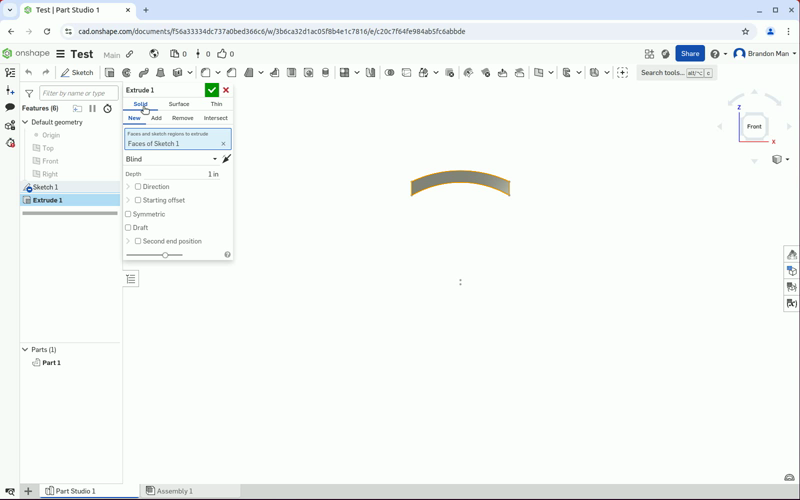
click(143, 106)
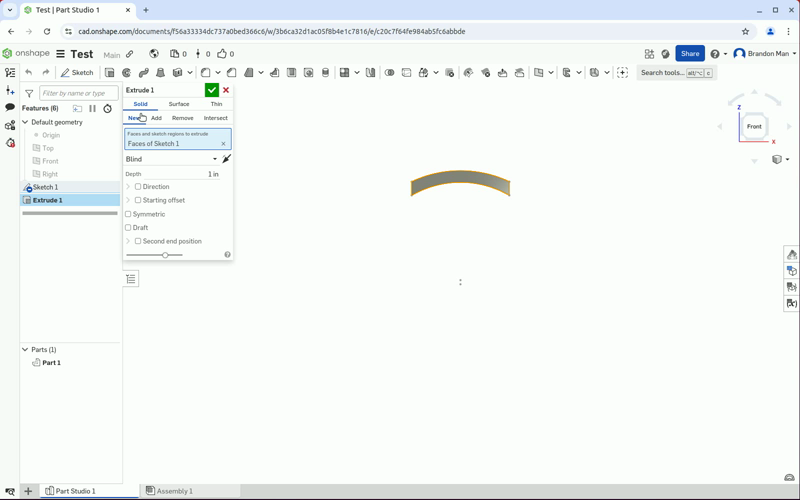
mouse_move(137, 120)
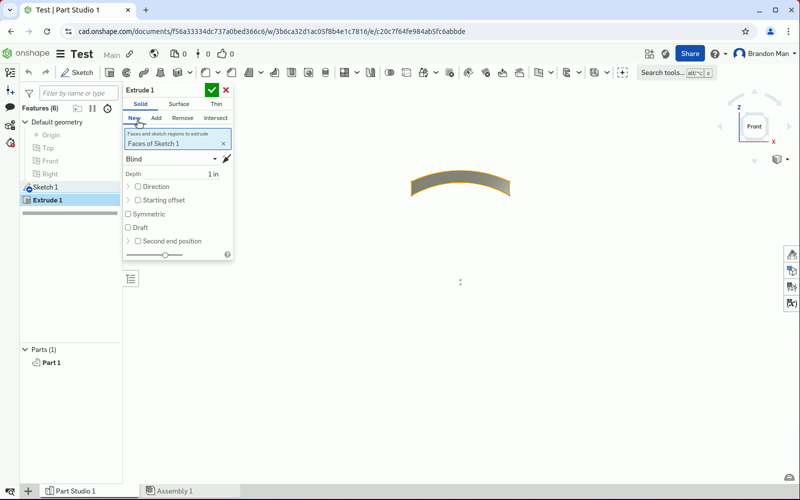
click(137, 120)
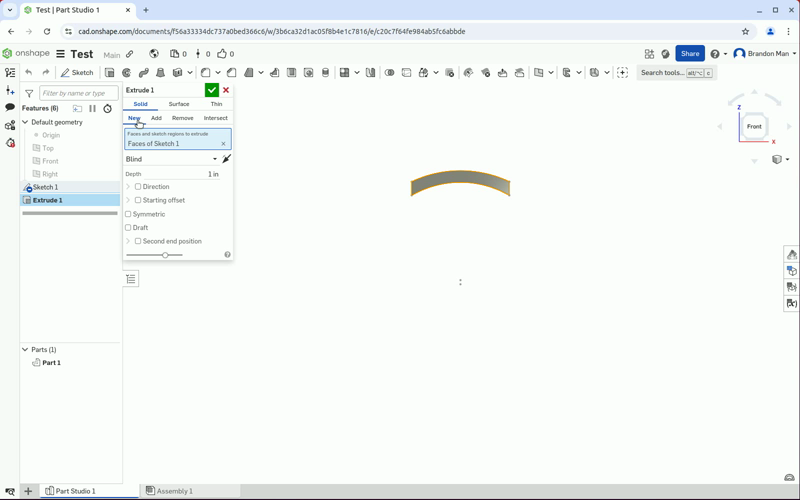
key(tab, 4)
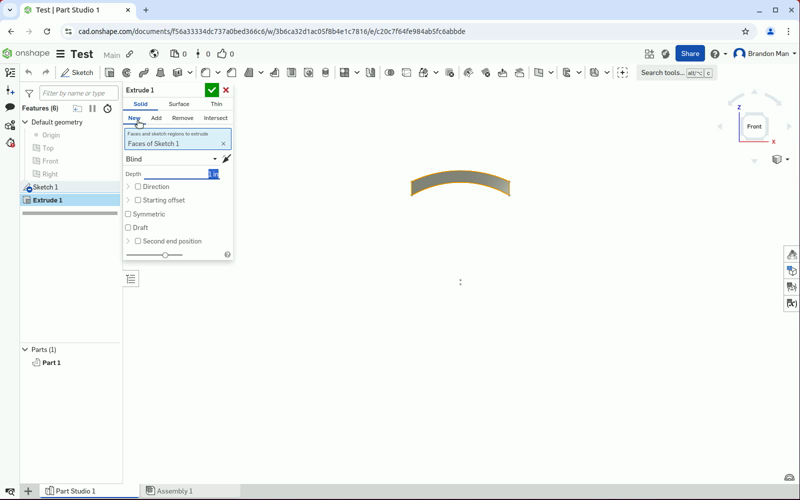
text(1.204)
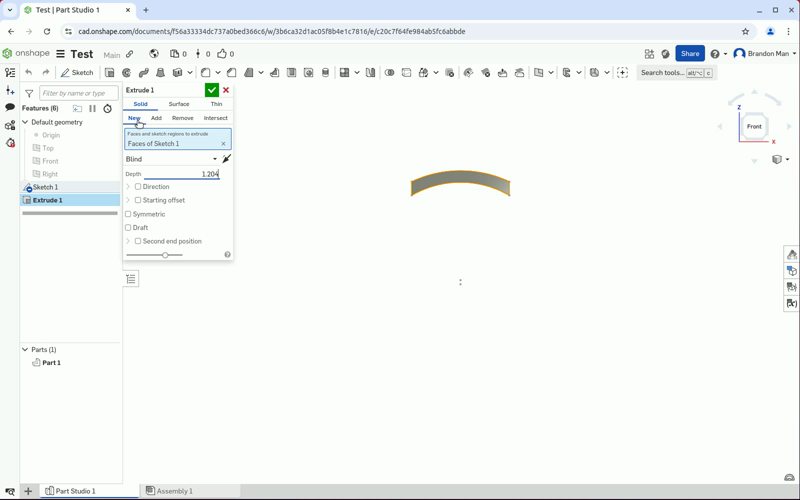
key(enter)
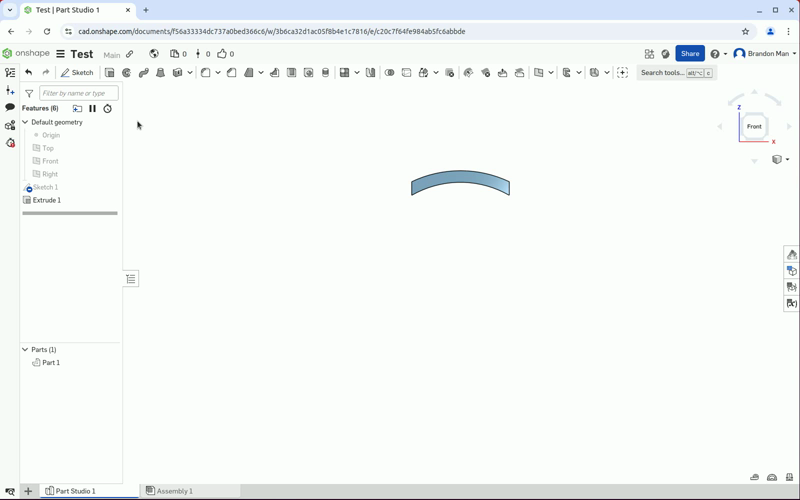
key(shift+h)
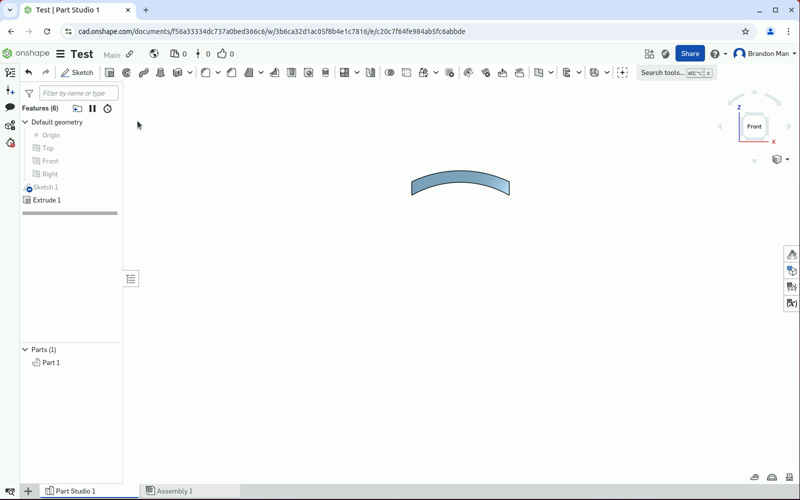
key(shift+h)
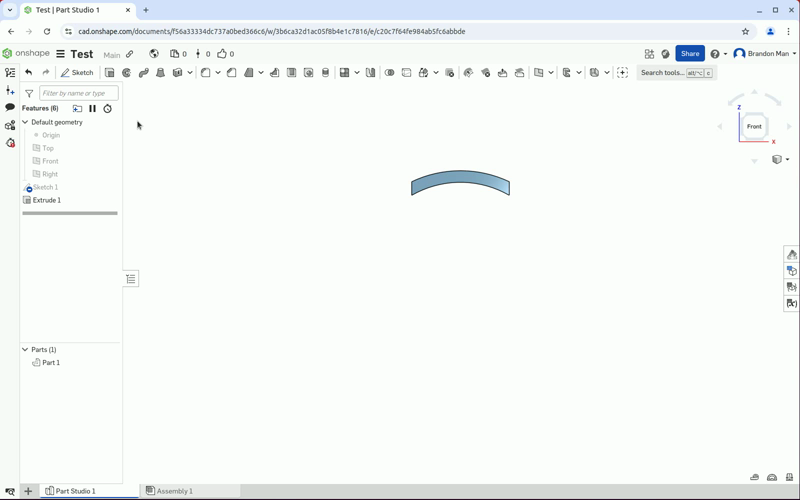
mouse_move(73, 189)
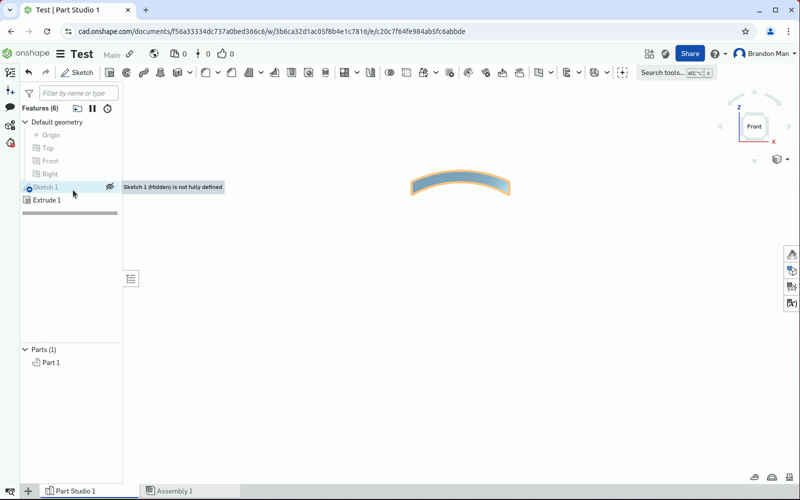
click(73, 189)
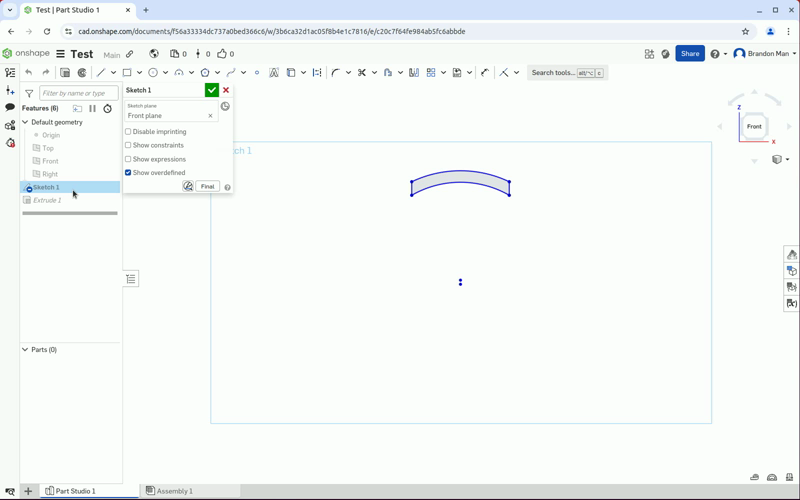
mouse_move(229, 92)
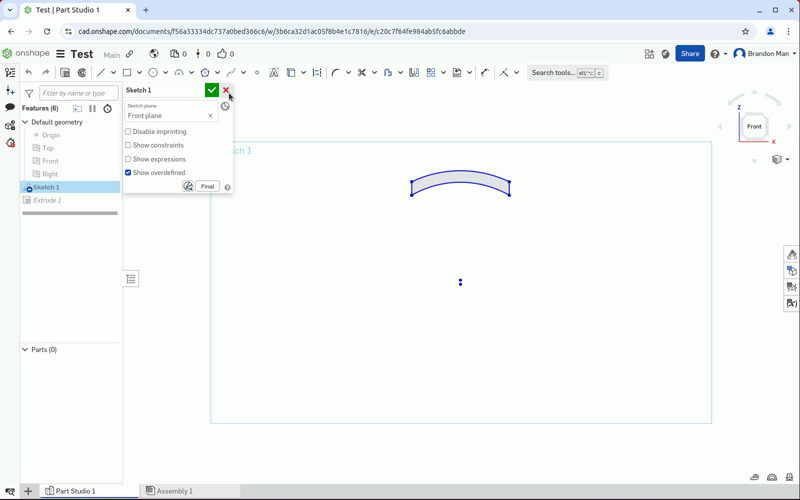
click(229, 92)
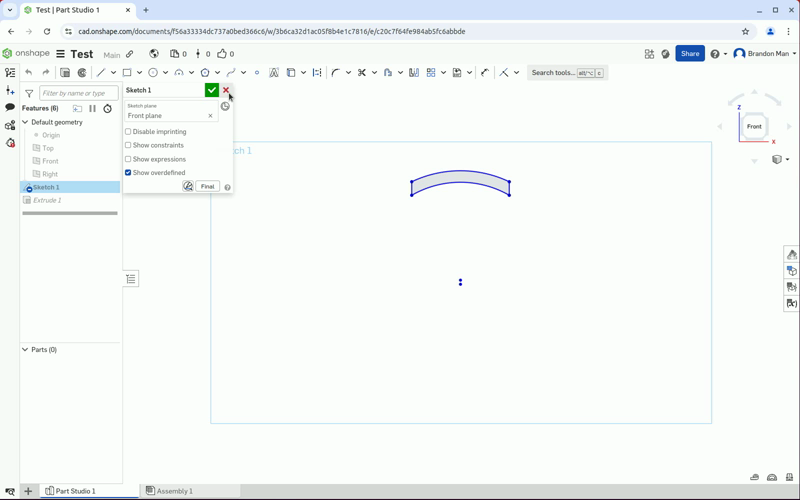
key(shift+s)
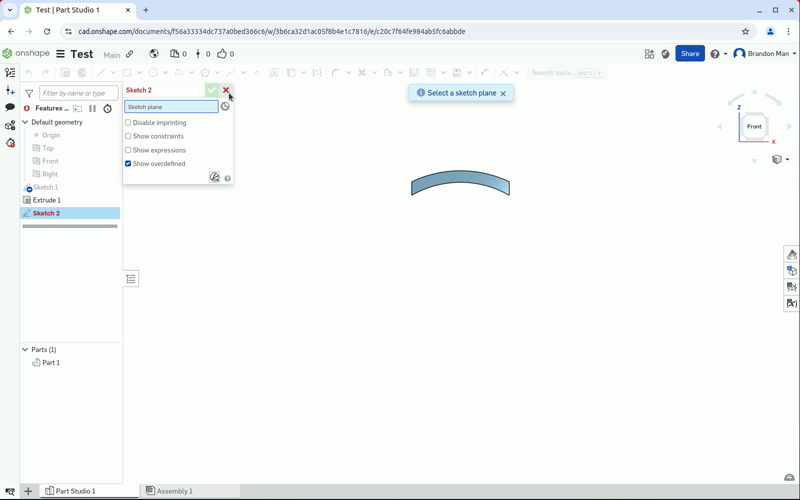
mouse_move(73, 163)
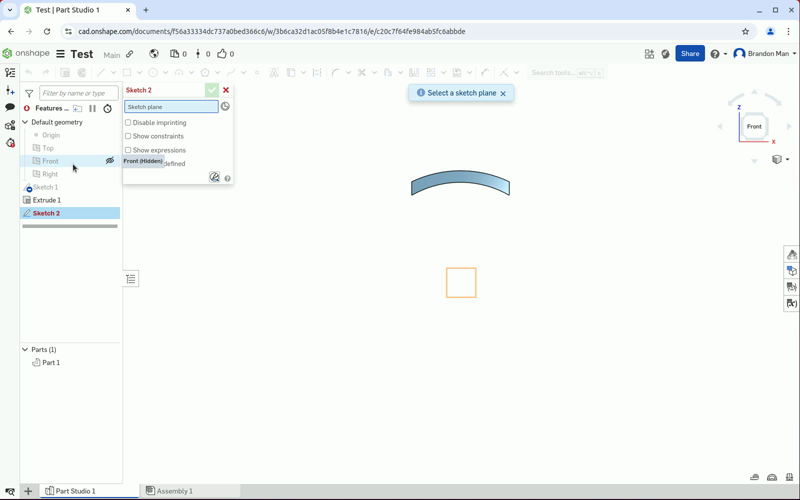
click(73, 163)
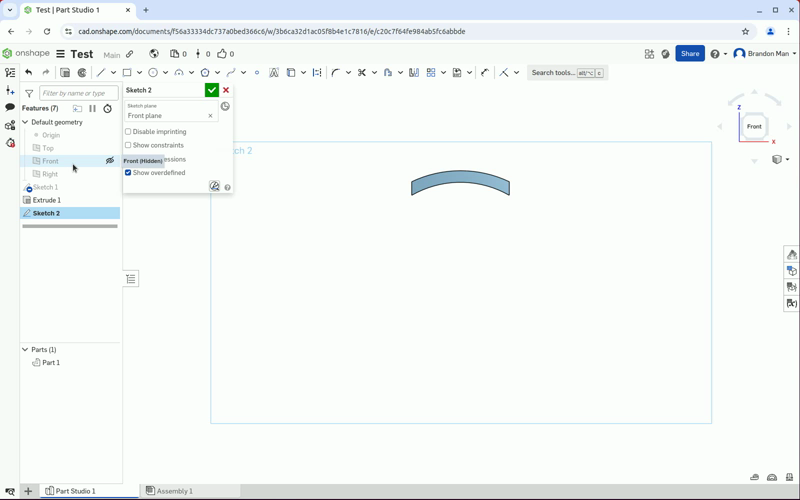
mouse_move(73, 352)
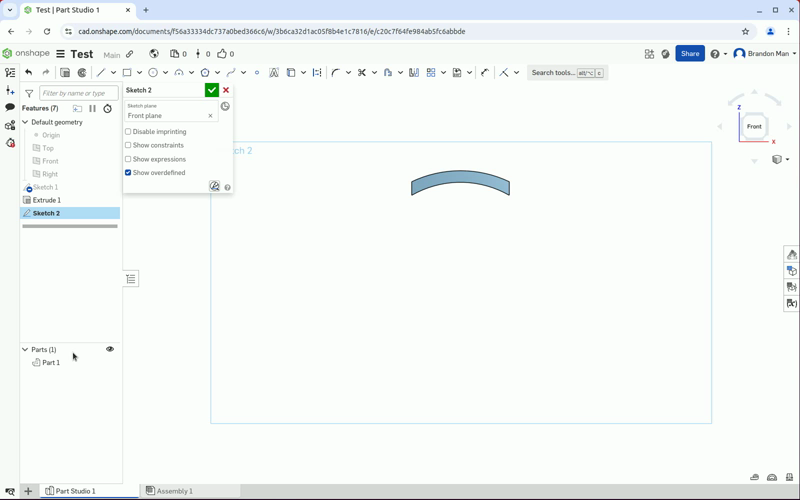
key(y)
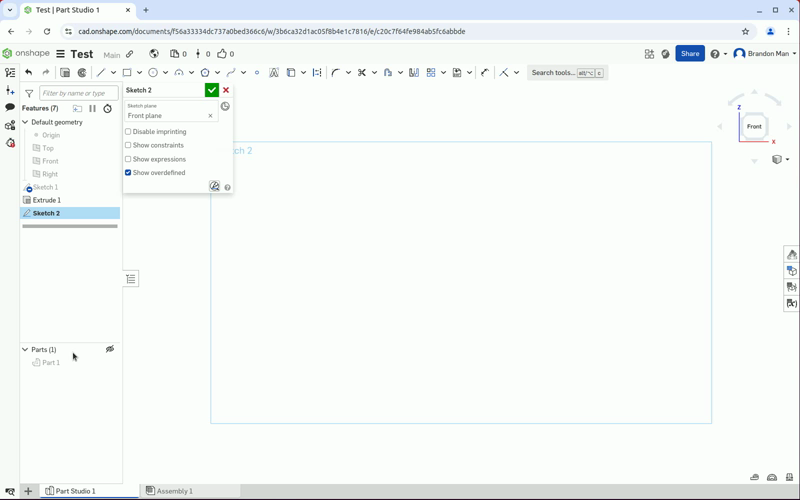
key(a)
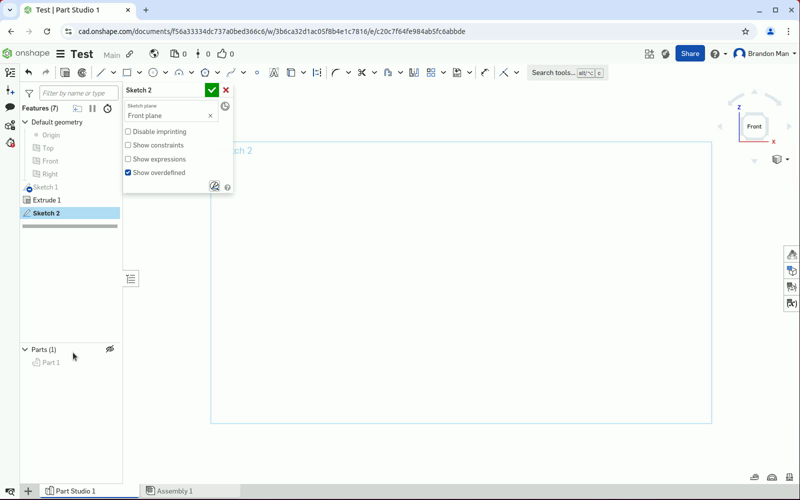
key_down(shift)
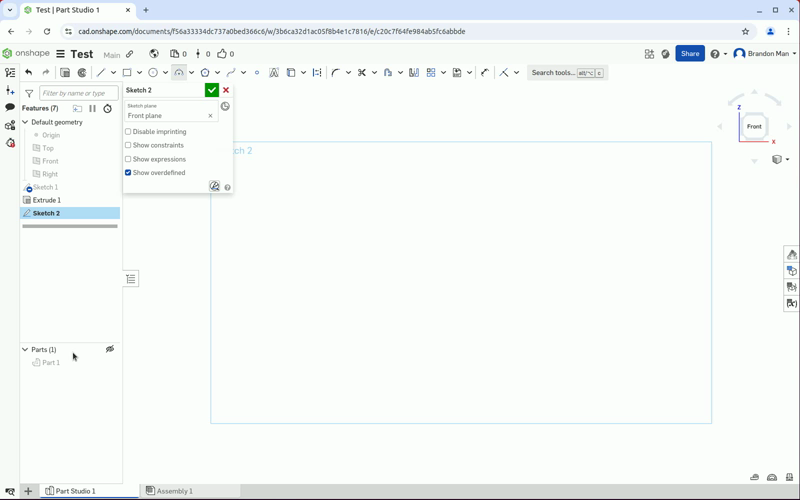
mouse_move(411, 384)
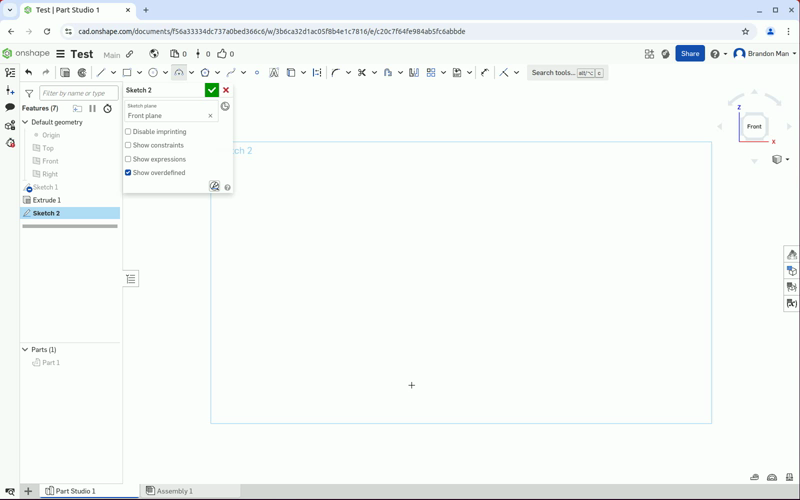
click(411, 384)
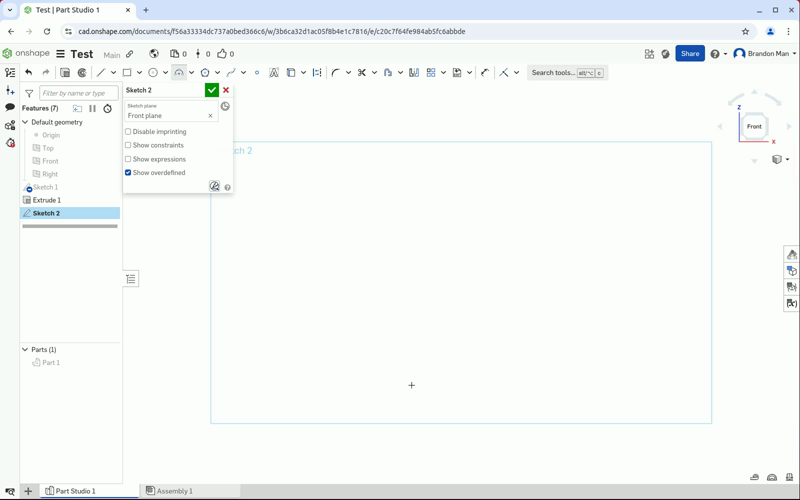
key_up(shift)
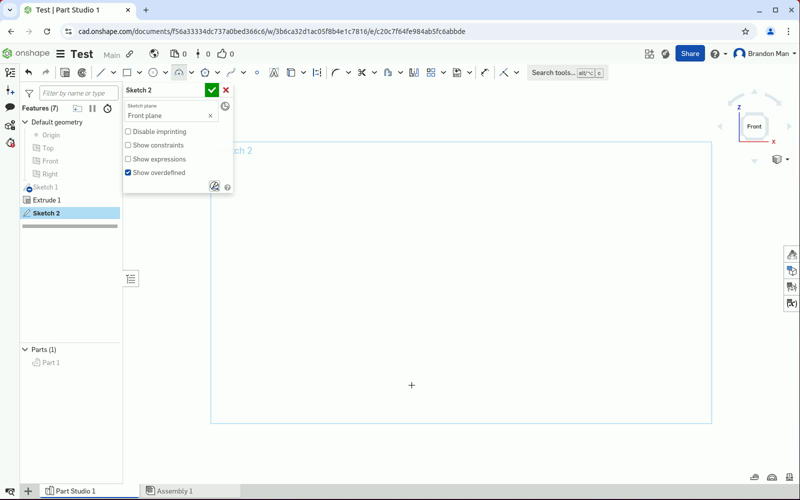
key_down(shift)
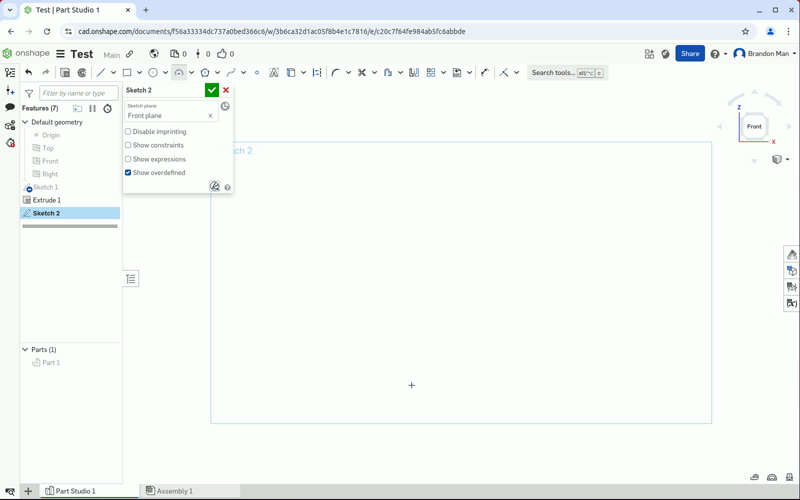
mouse_move(509, 384)
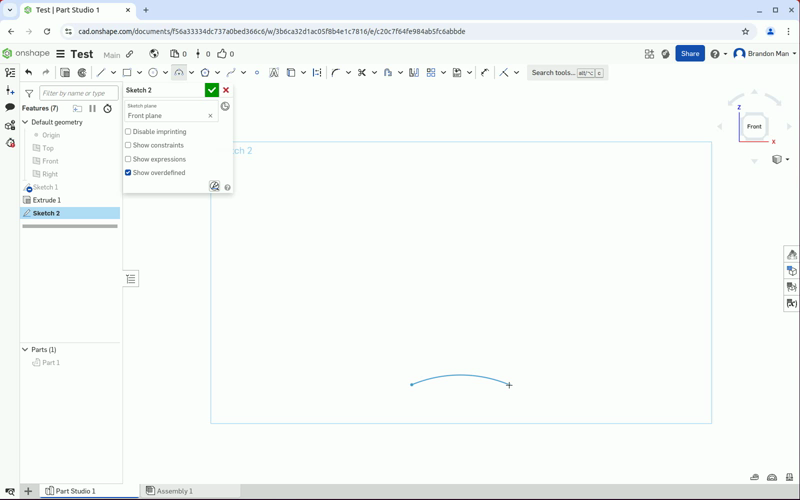
click(509, 384)
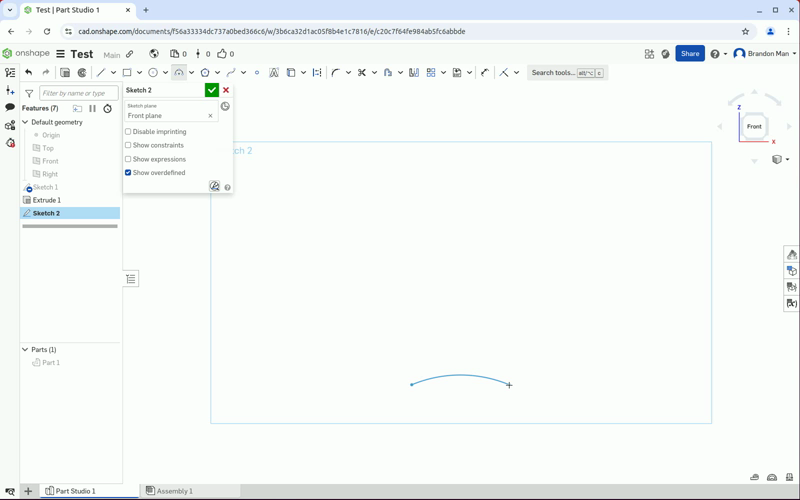
mouse_move(460, 395)
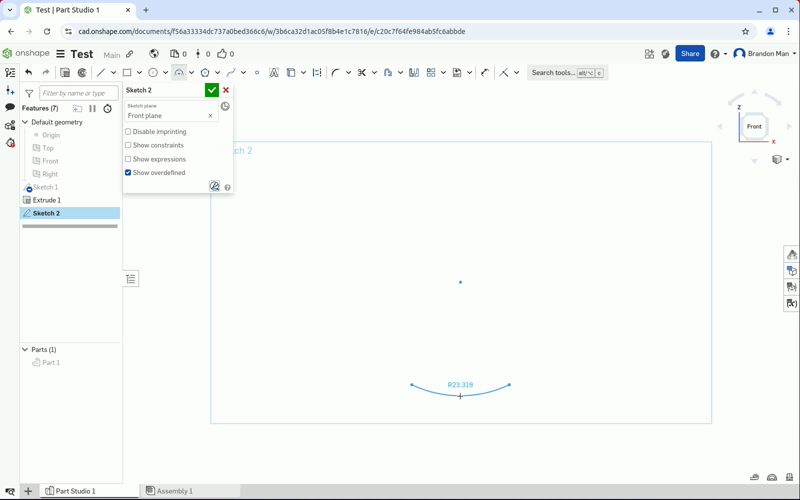
click(460, 395)
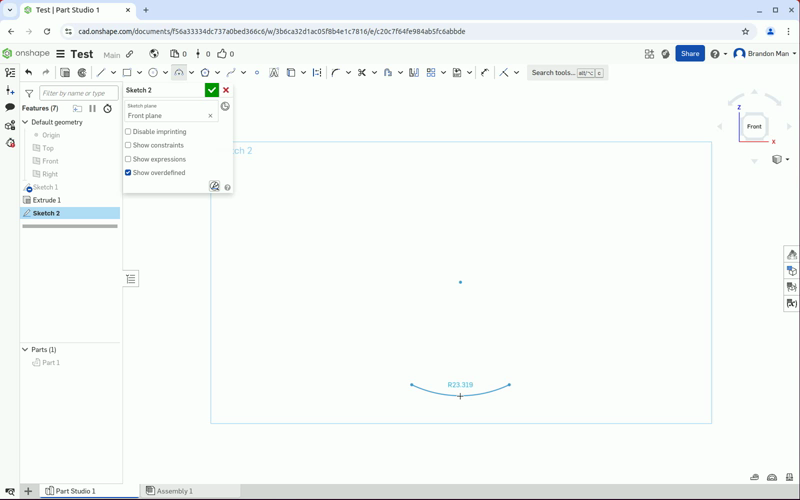
key_up(shift)
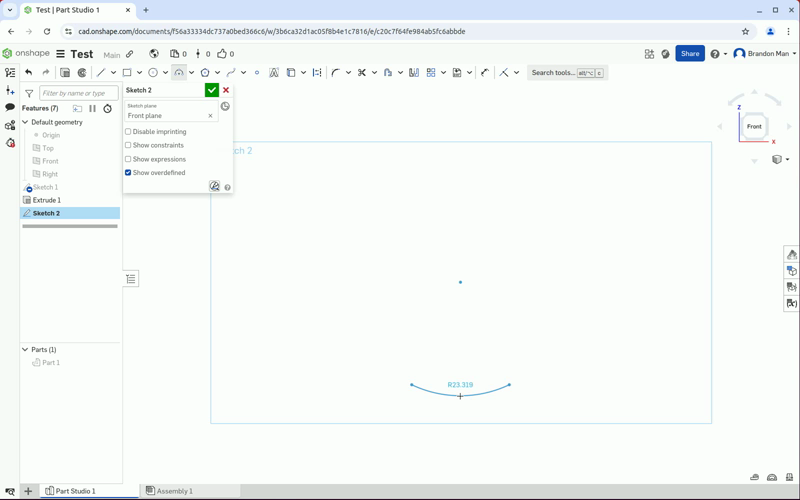
key(esc)
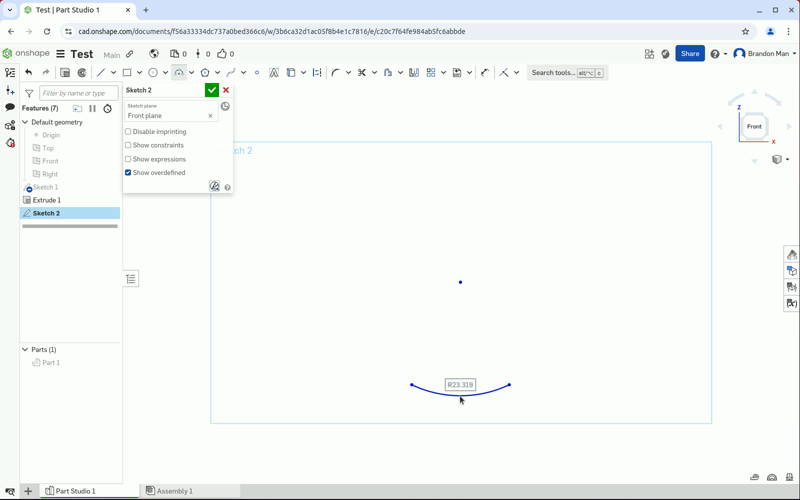
key(l)
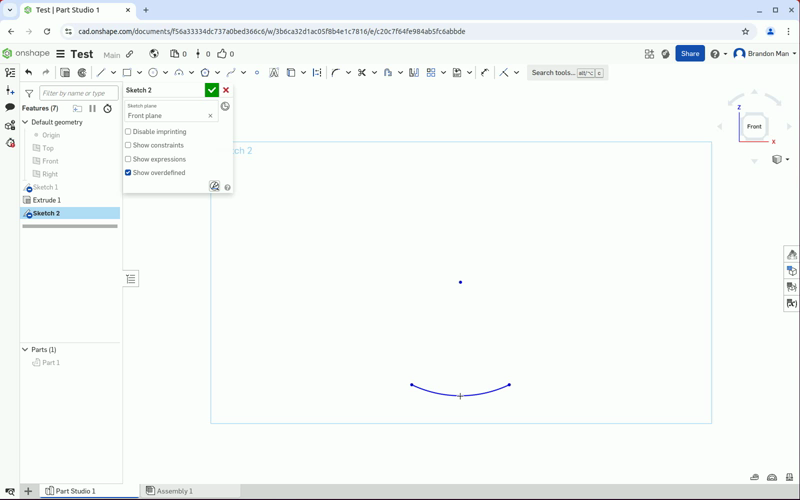
mouse_move(509, 384)
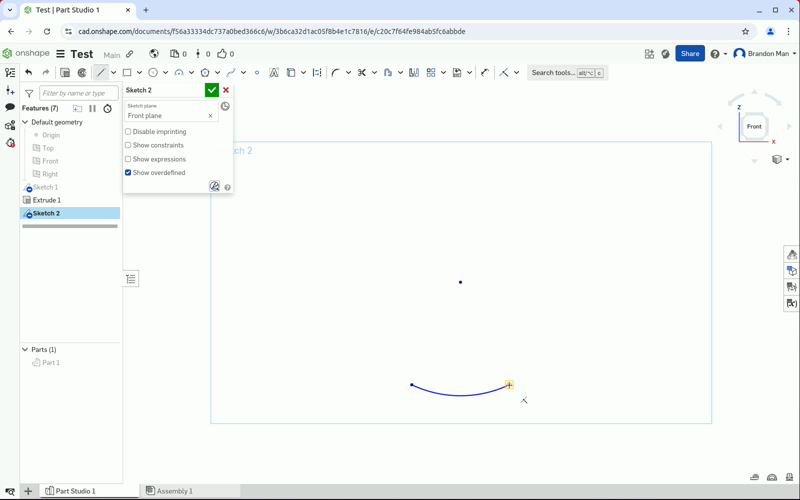
click(509, 384)
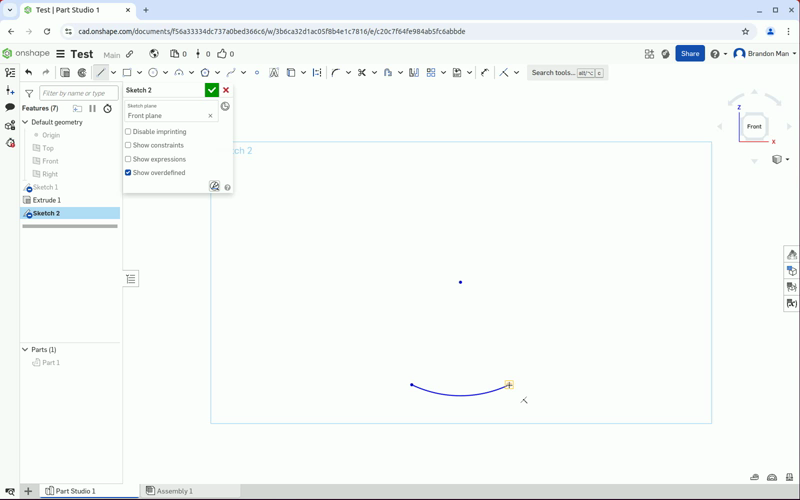
key_down(shift)
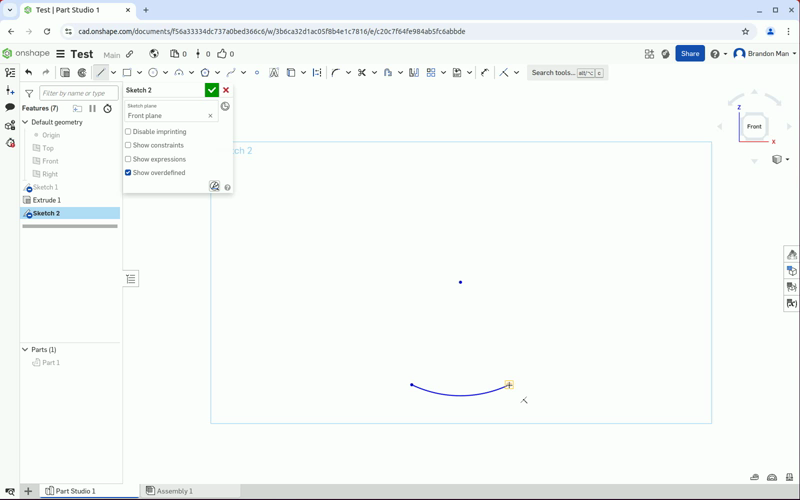
mouse_move(539, 384)
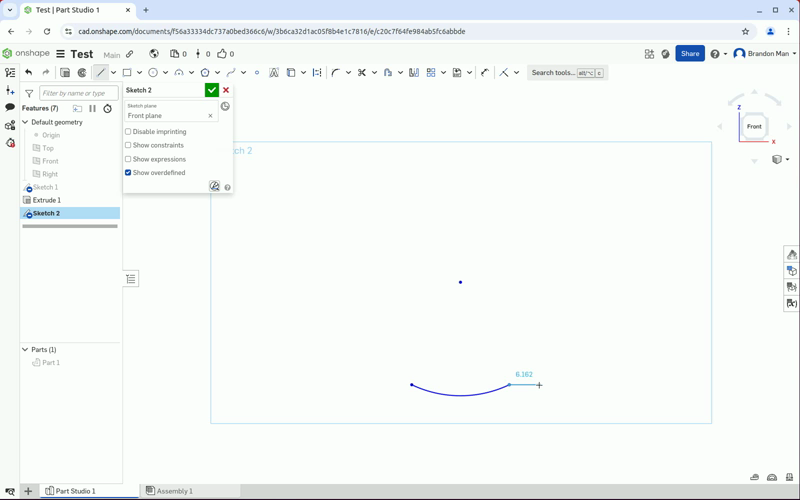
mouse_move(509, 371)
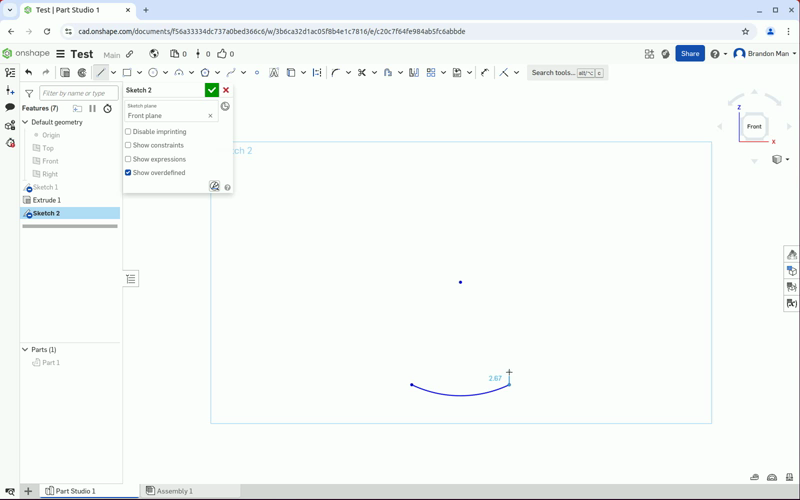
click(509, 371)
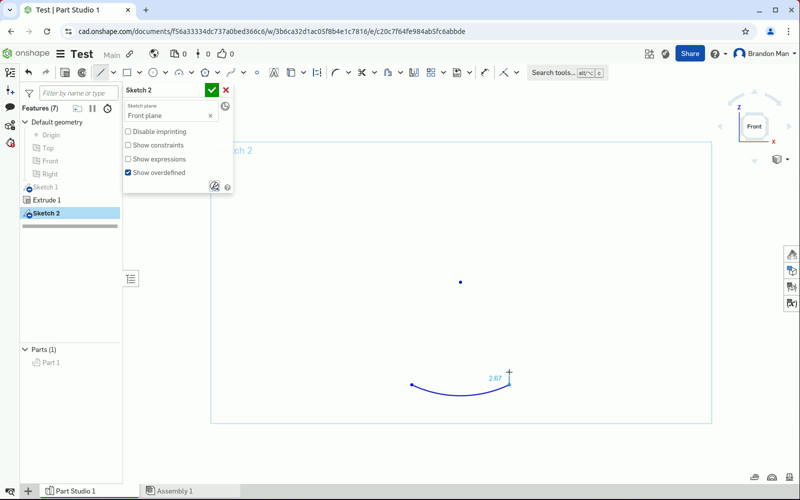
key_up(shift)
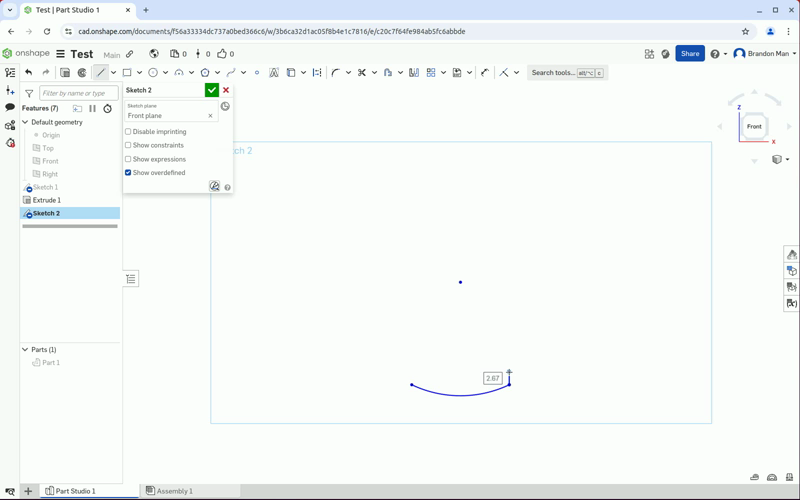
key(esc)
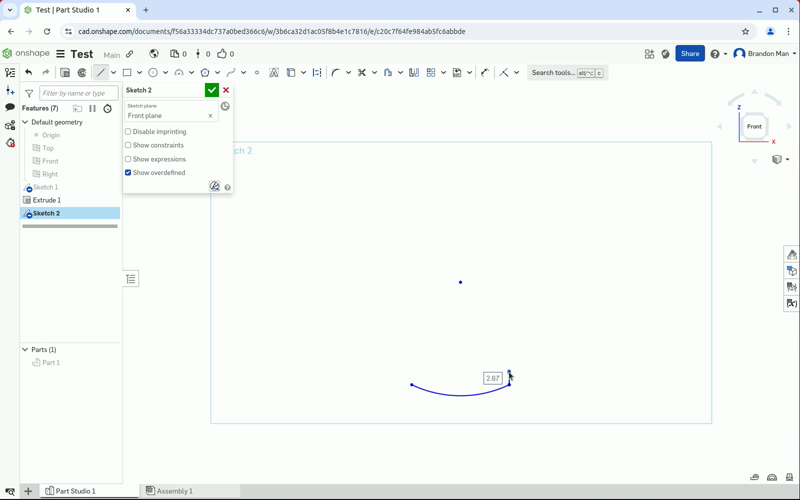
key(a)
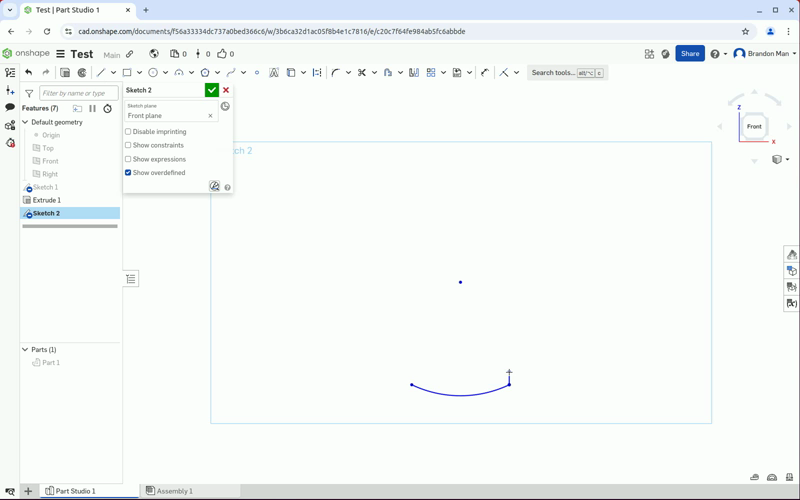
mouse_move(509, 371)
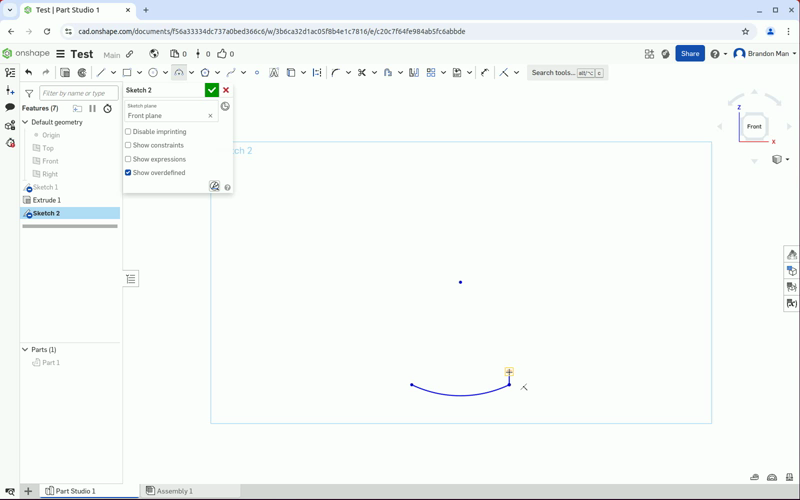
click(509, 371)
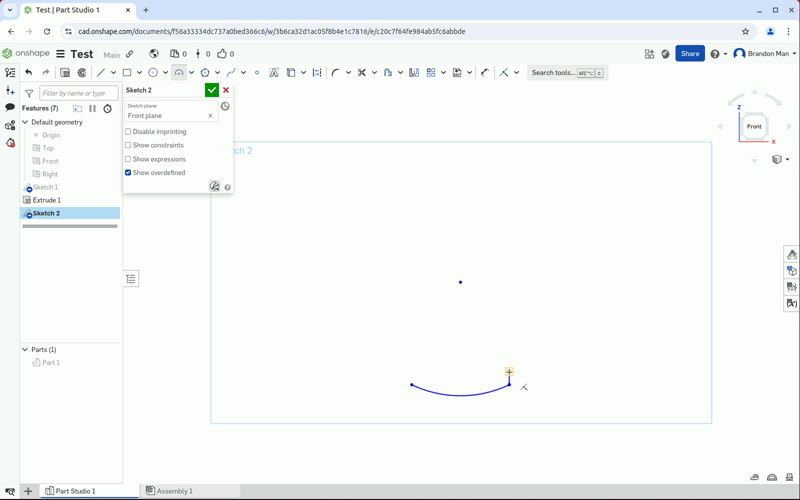
key_down(shift)
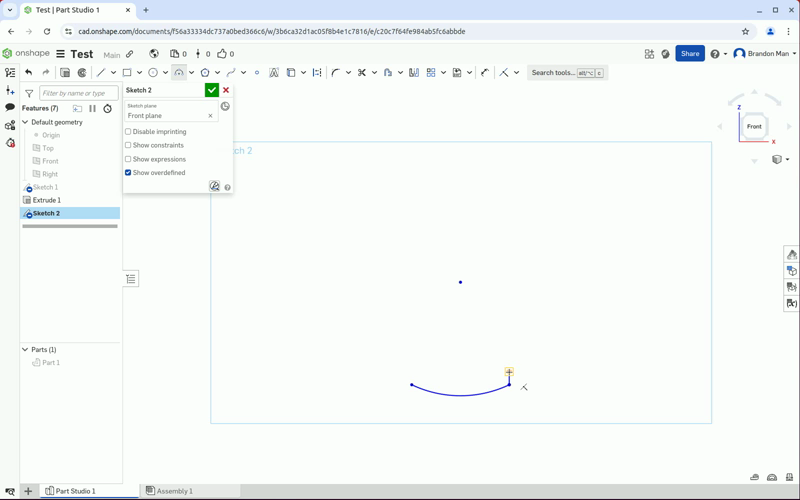
mouse_move(411, 371)
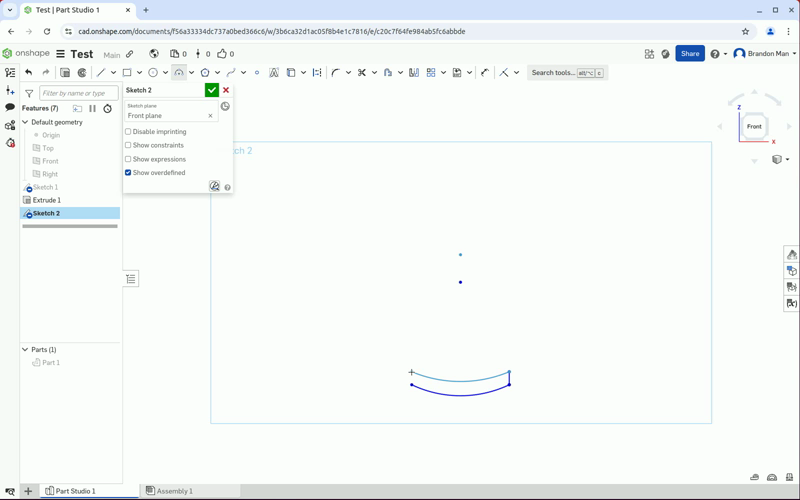
click(411, 371)
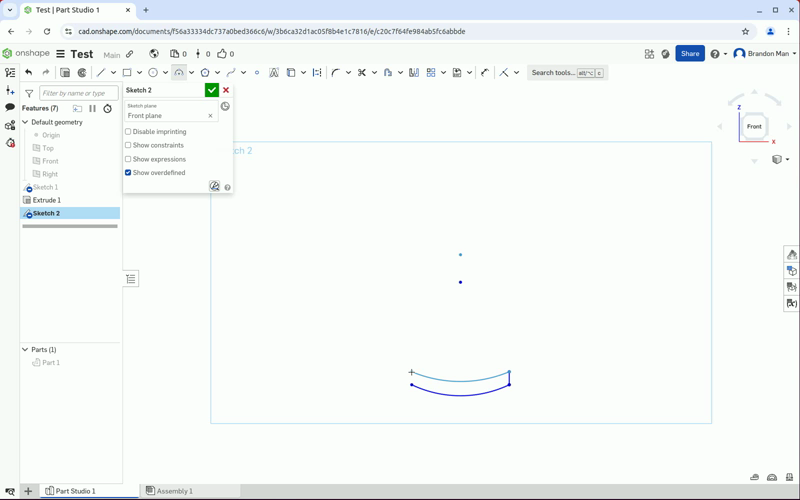
mouse_move(460, 384)
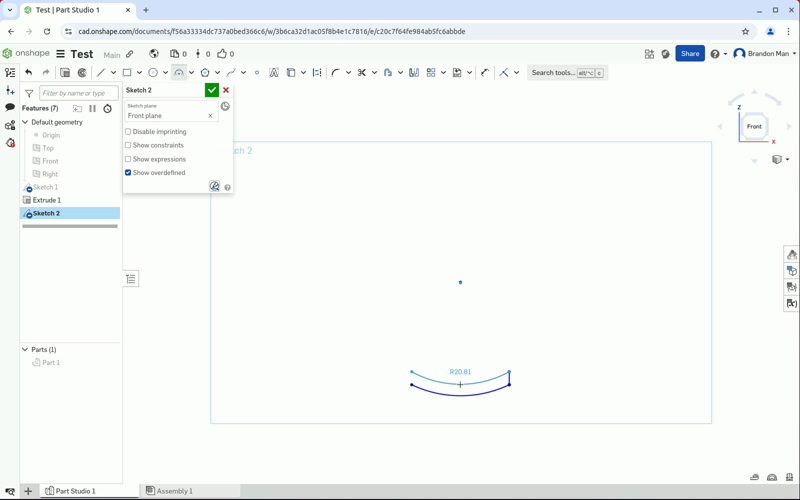
click(460, 384)
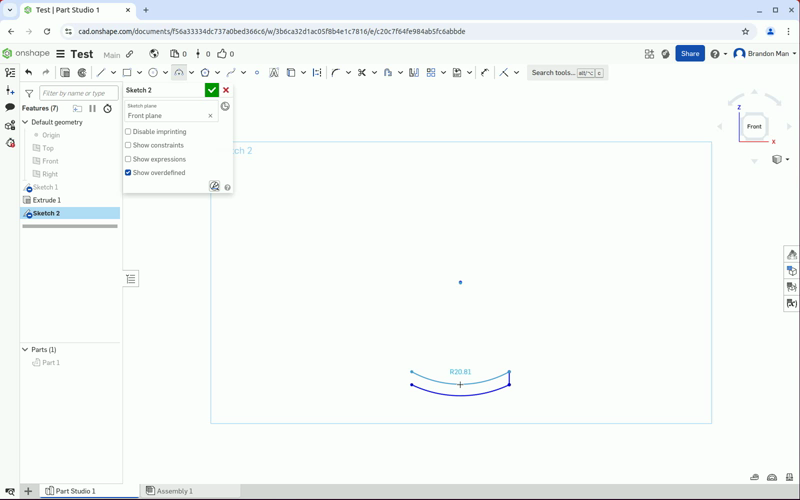
key_up(shift)
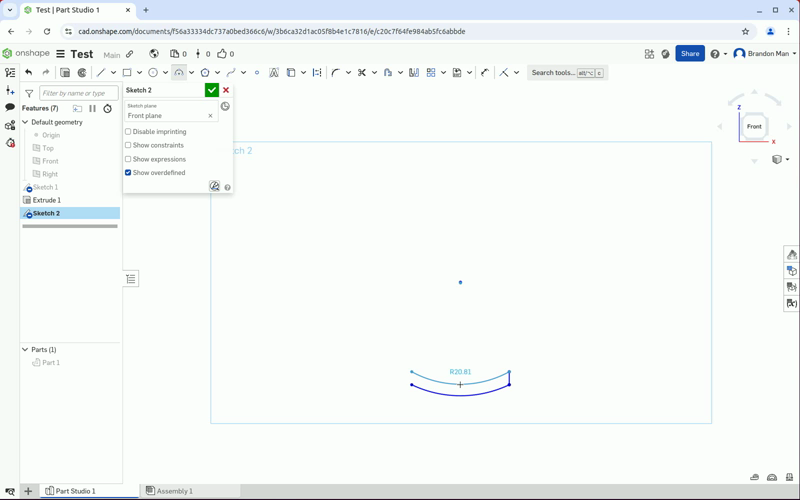
key(esc)
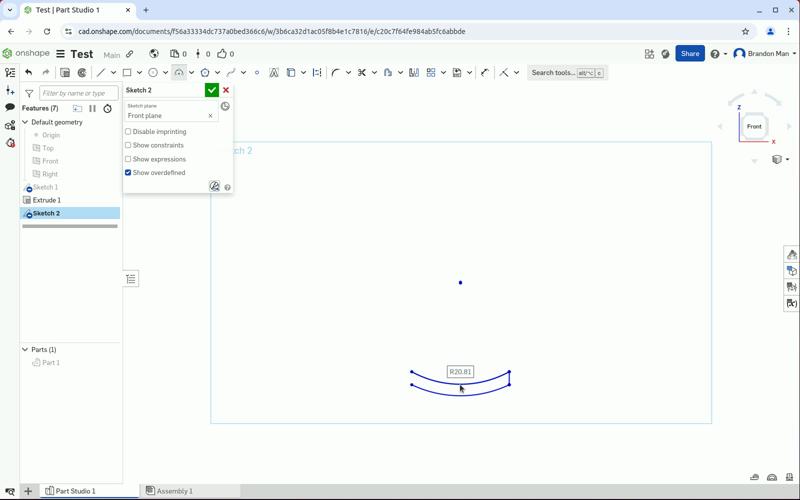
key(l)
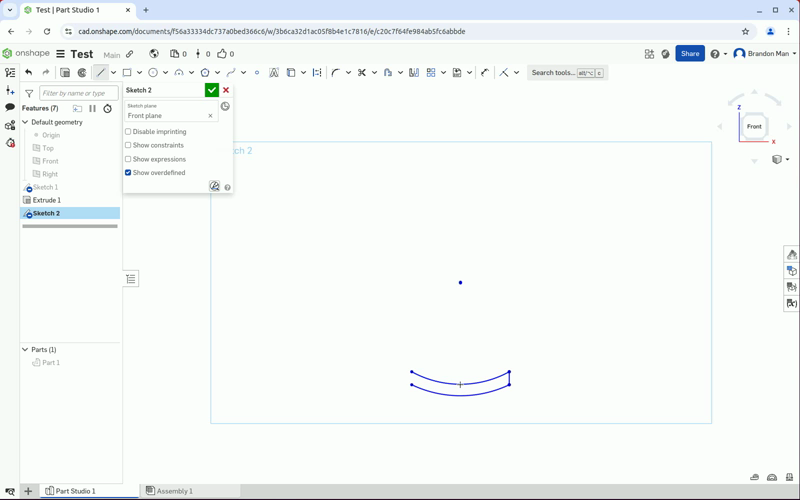
mouse_move(411, 371)
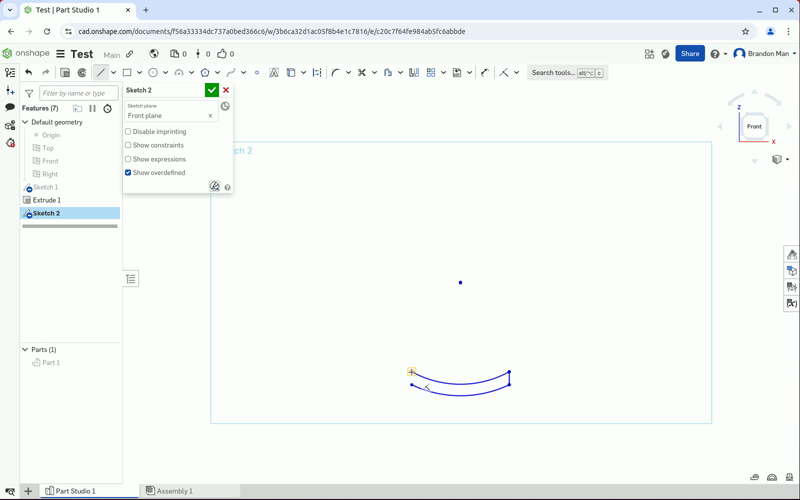
click(411, 371)
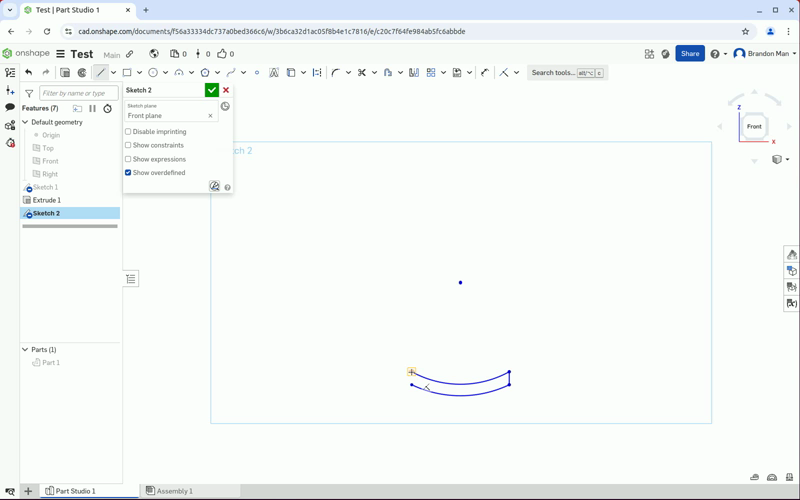
mouse_move(441, 371)
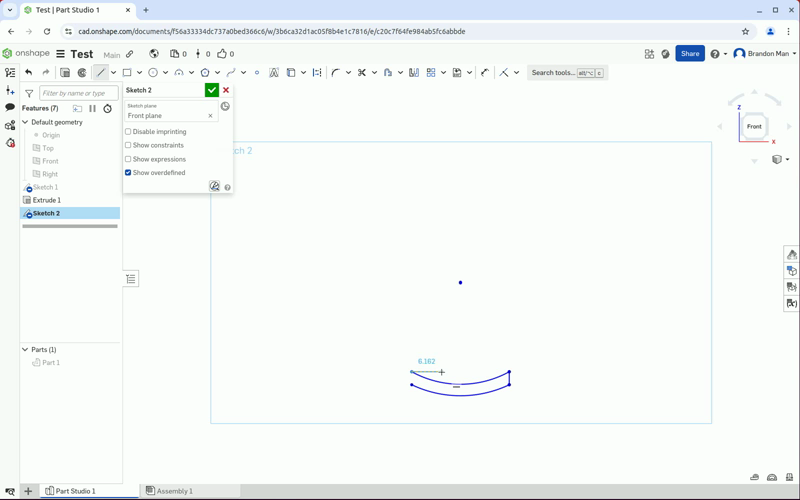
key_down(shift)
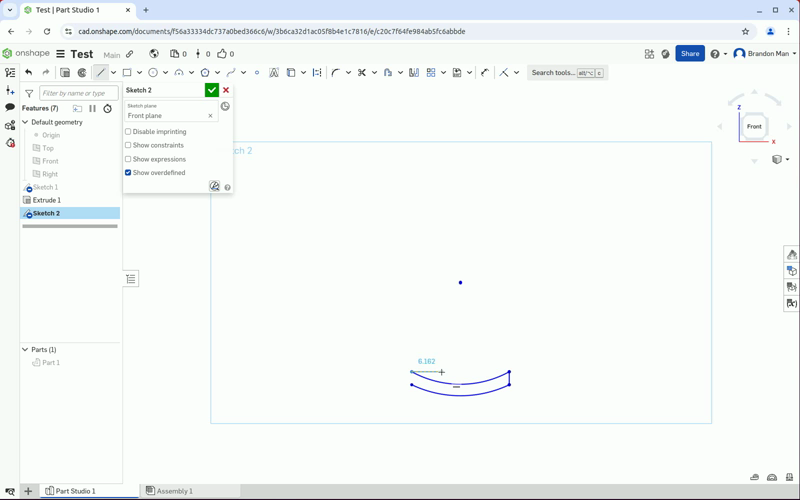
mouse_move(411, 384)
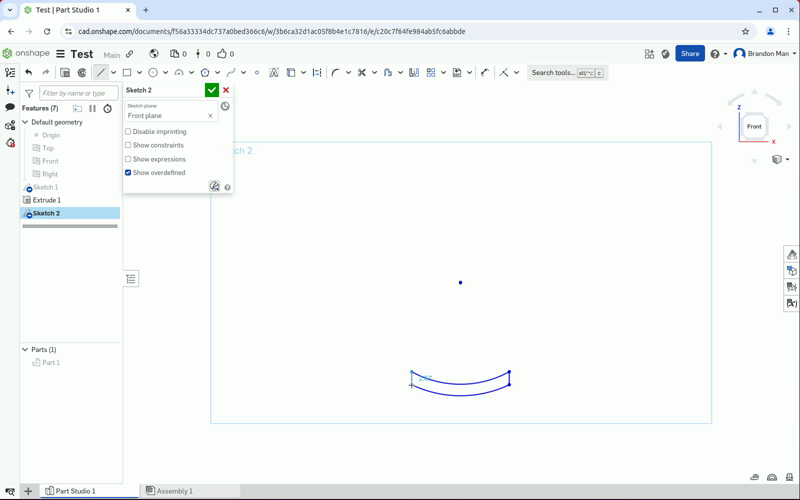
key_up(shift)
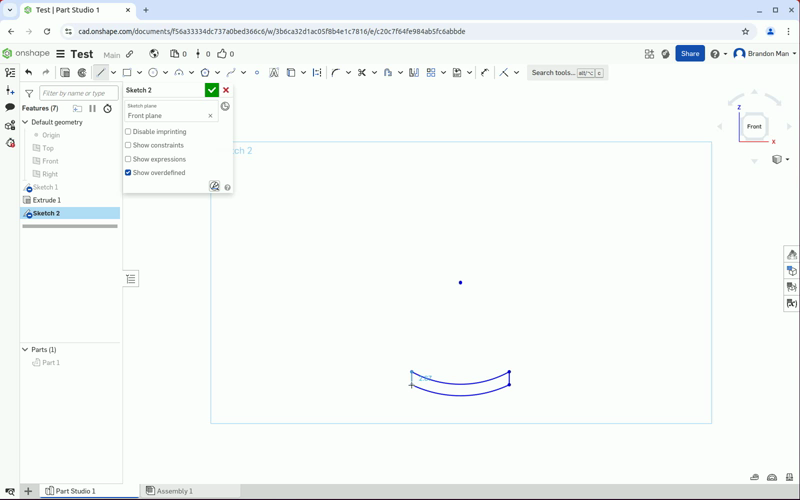
click(411, 384)
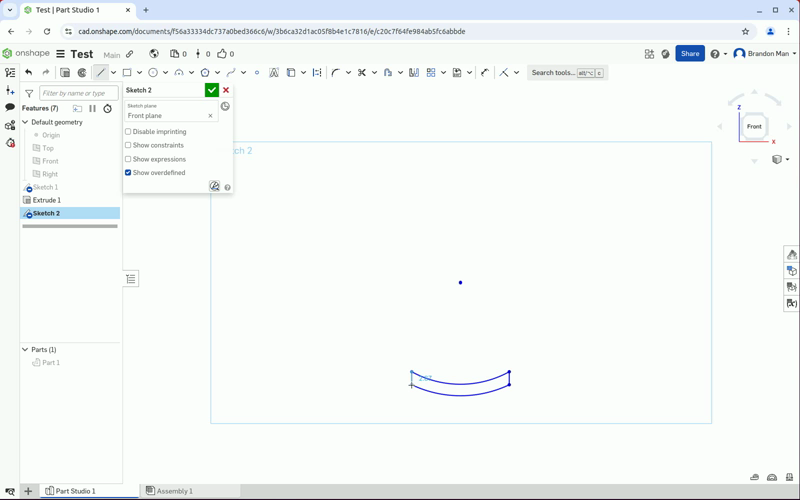
key(esc)
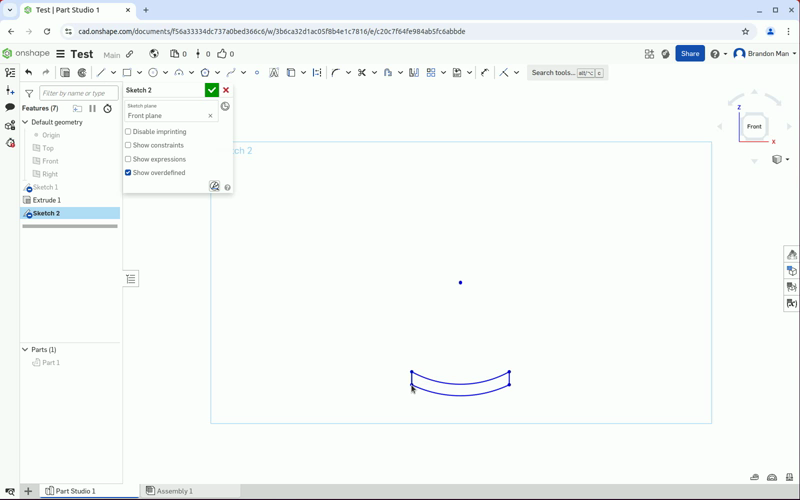
mouse_move(458, 393)
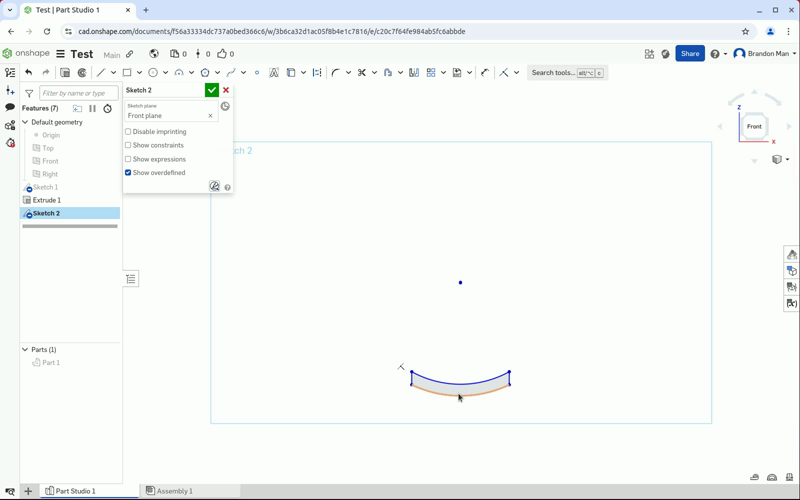
scroll(6)
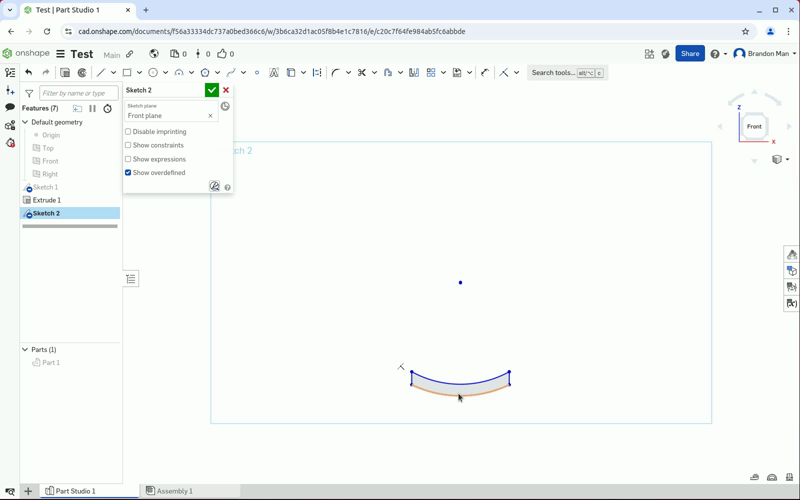
scroll(6)
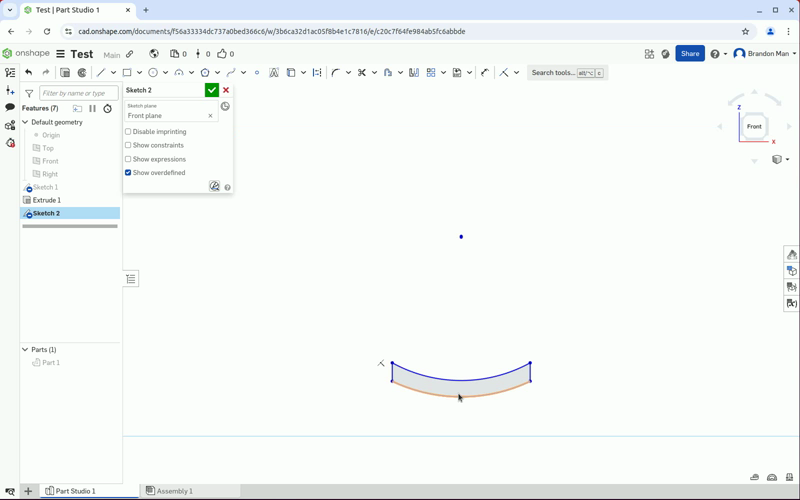
scroll(6)
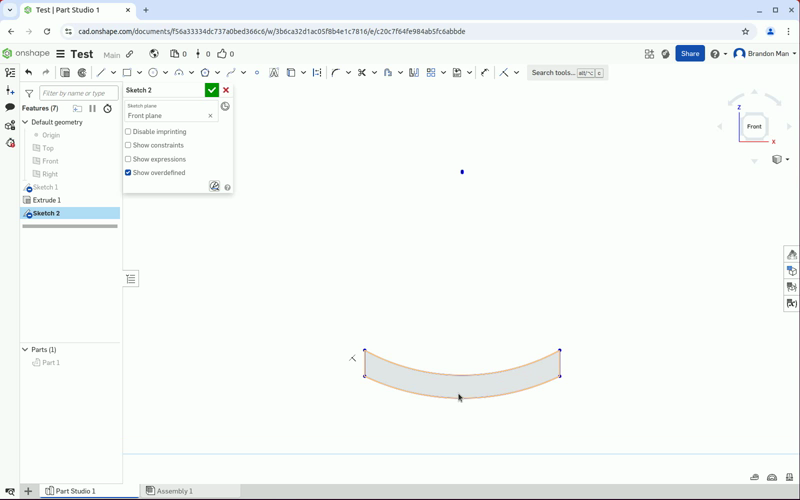
scroll(6)
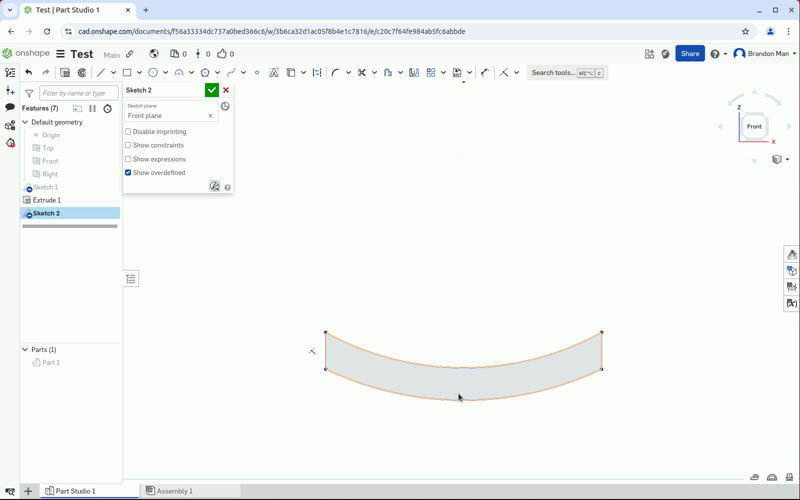
scroll(6)
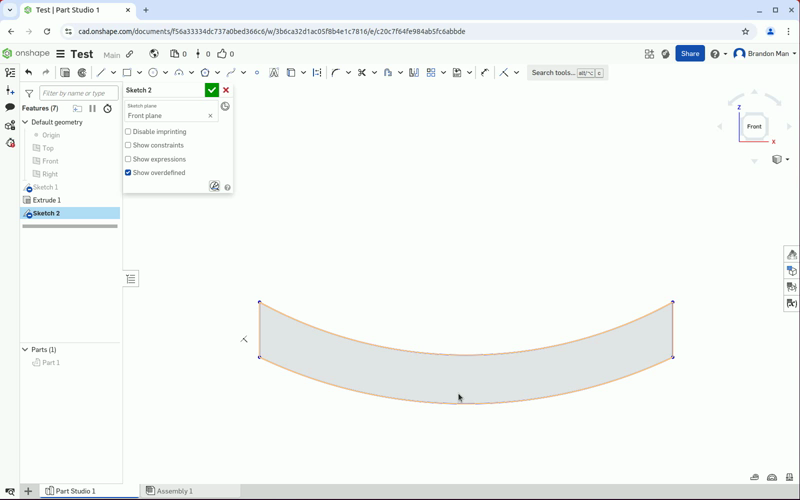
scroll(6)
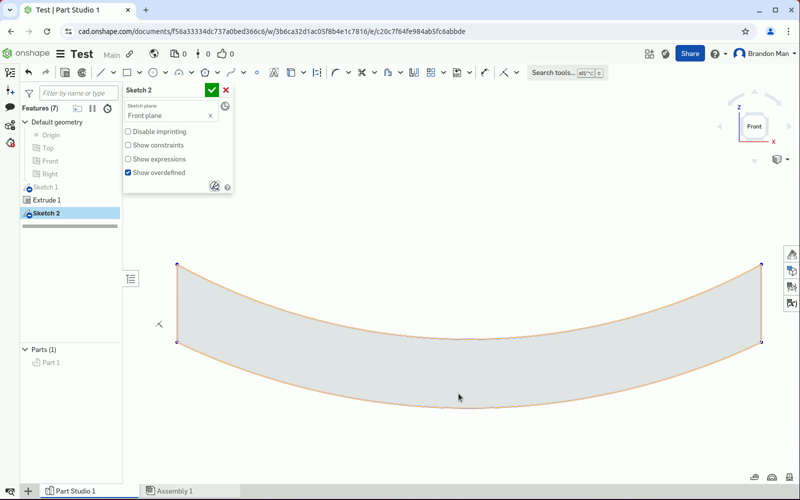
scroll(6)
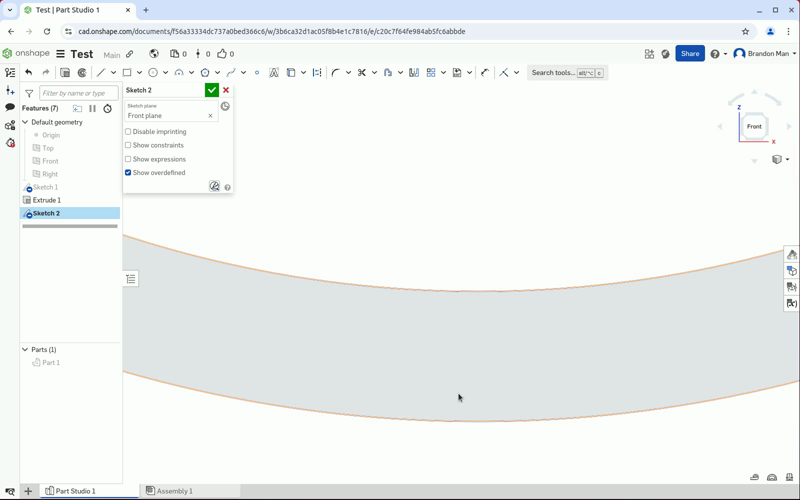
click(458, 393)
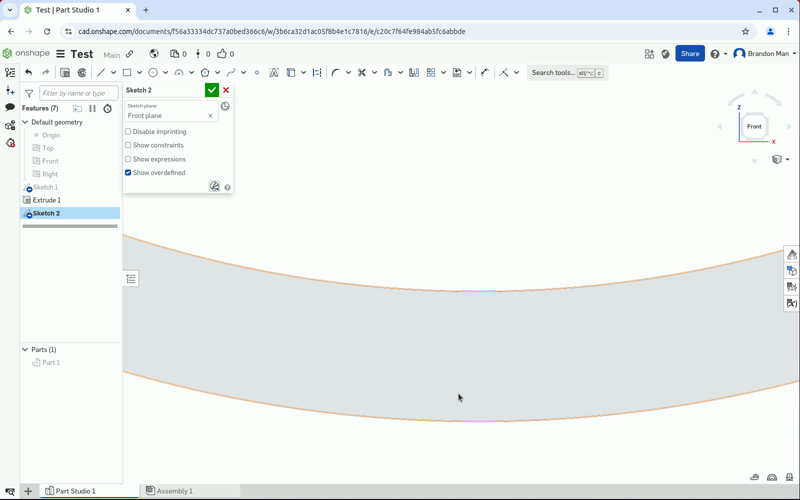
scroll(-6)
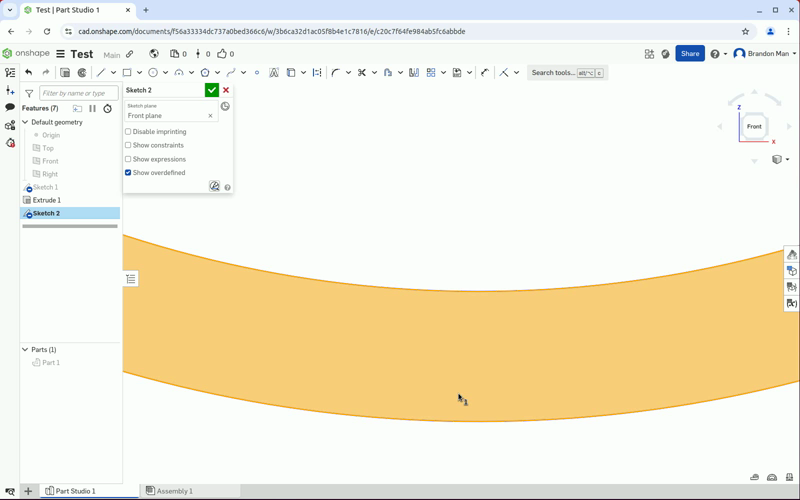
scroll(-6)
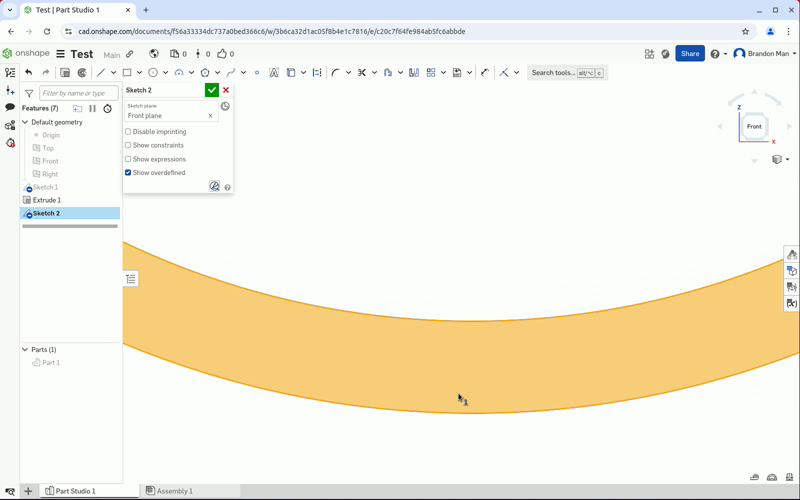
scroll(-6)
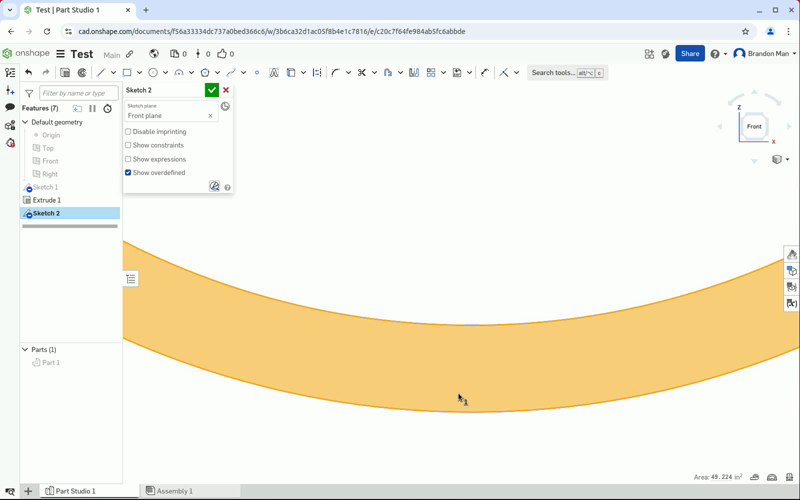
scroll(-6)
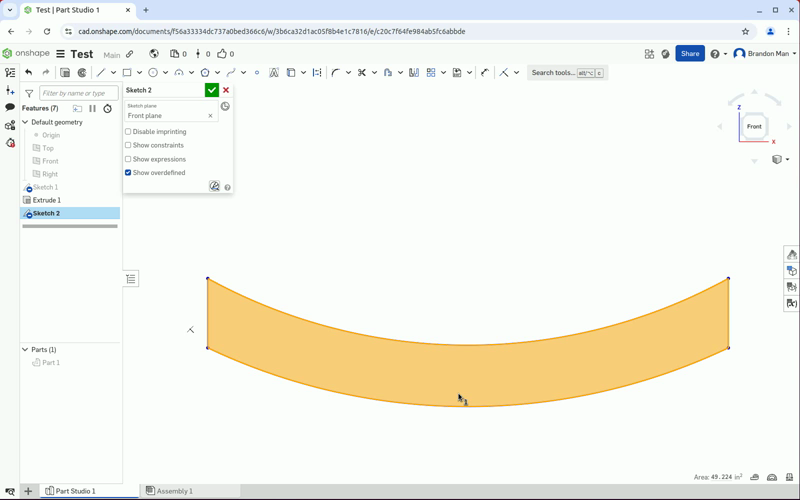
scroll(-6)
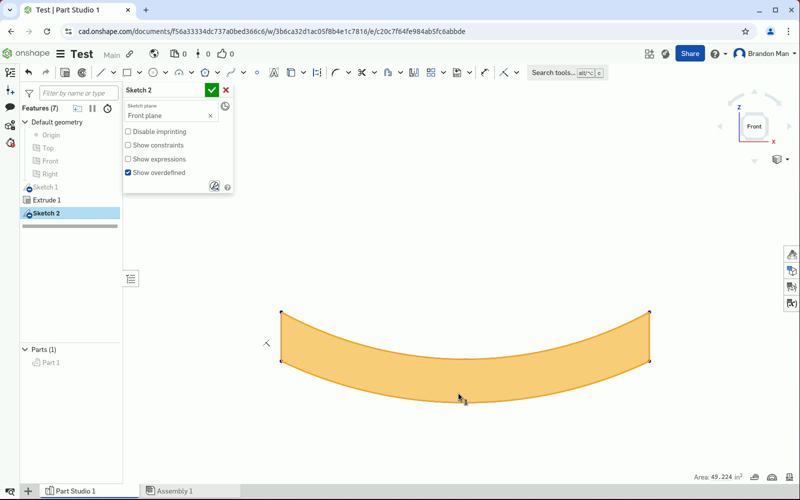
scroll(-6)
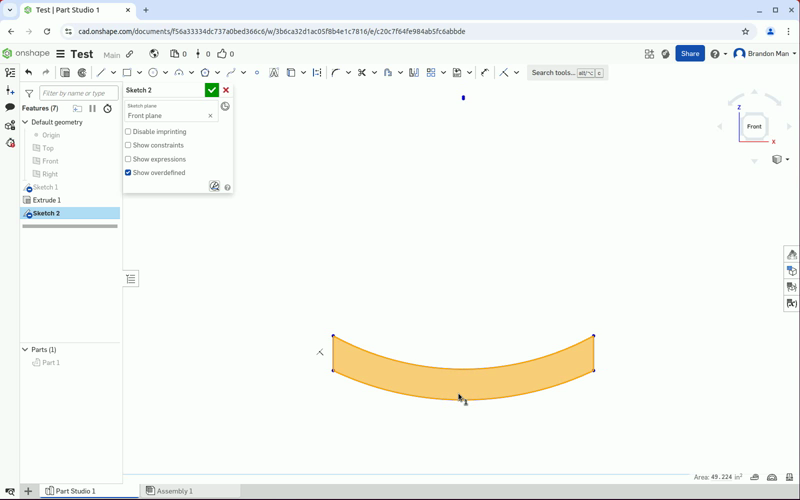
scroll(-6)
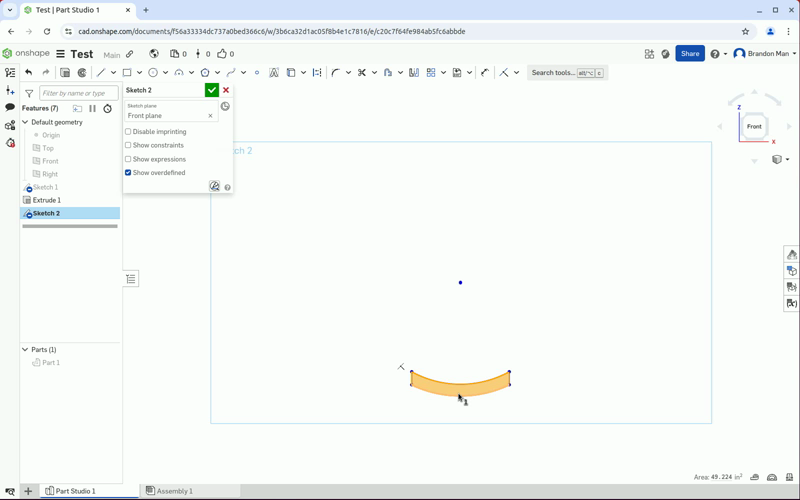
mouse_move(73, 352)
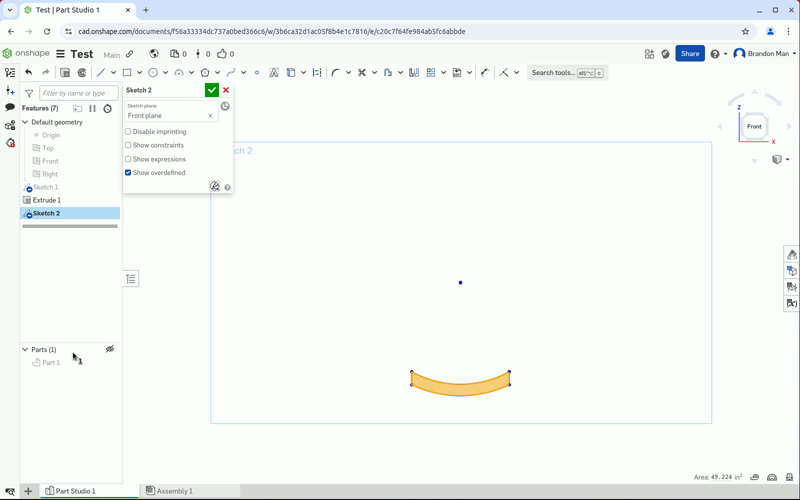
key(shift+y)
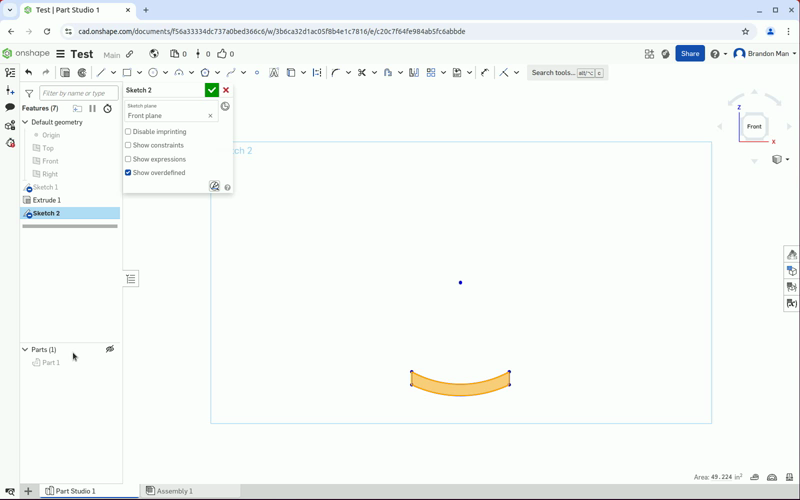
key(shift+e)
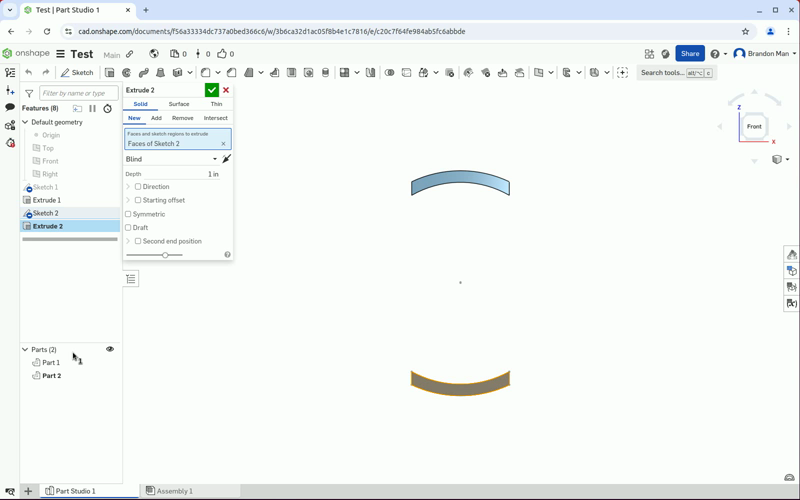
mouse_move(143, 106)
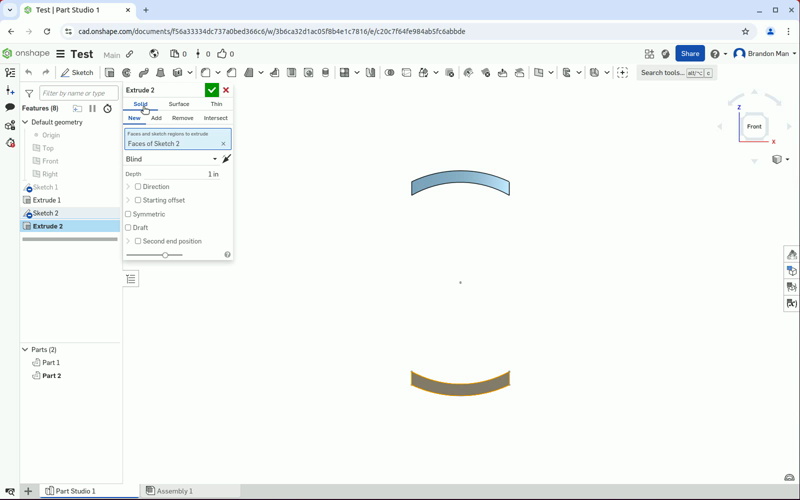
click(143, 106)
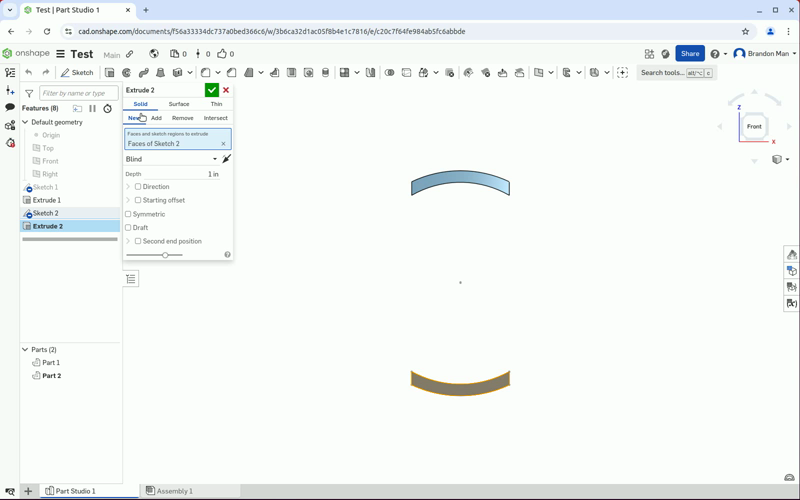
mouse_move(137, 120)
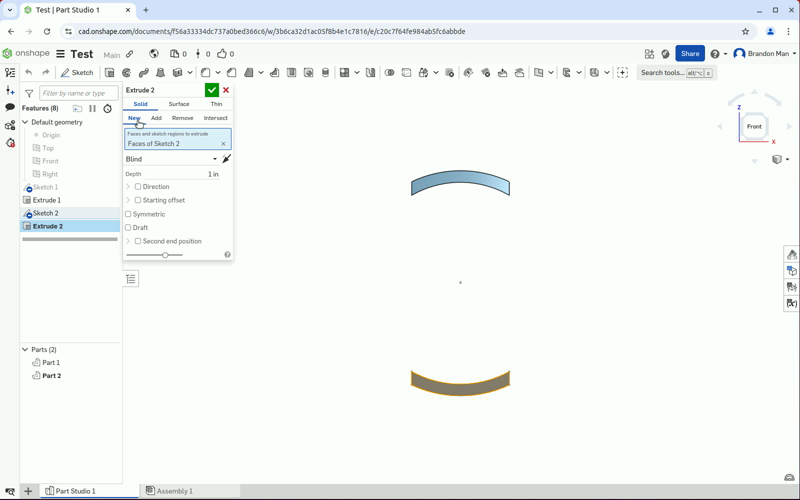
click(137, 120)
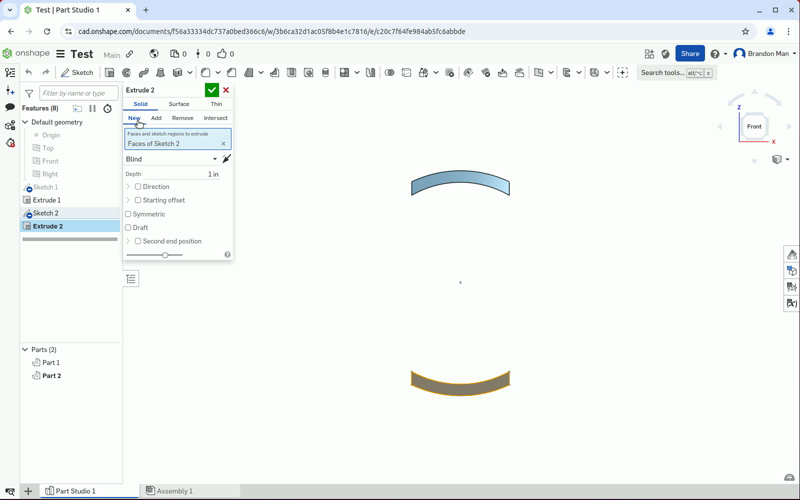
key(tab, 4)
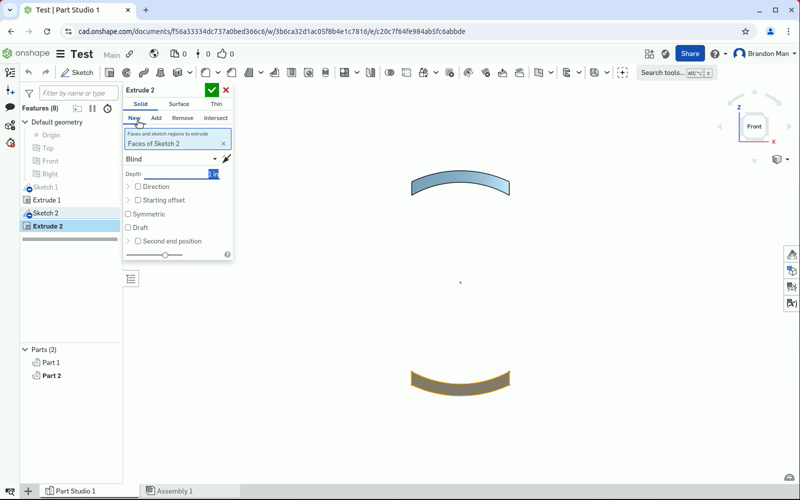
text(1.204)
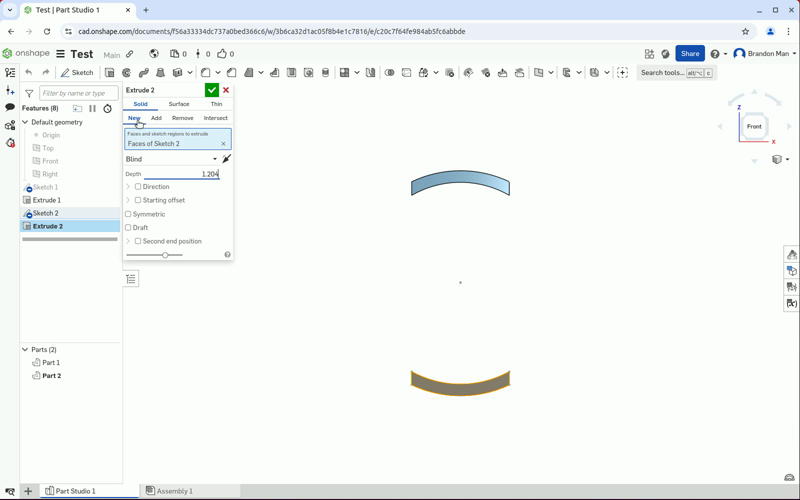
key(enter)
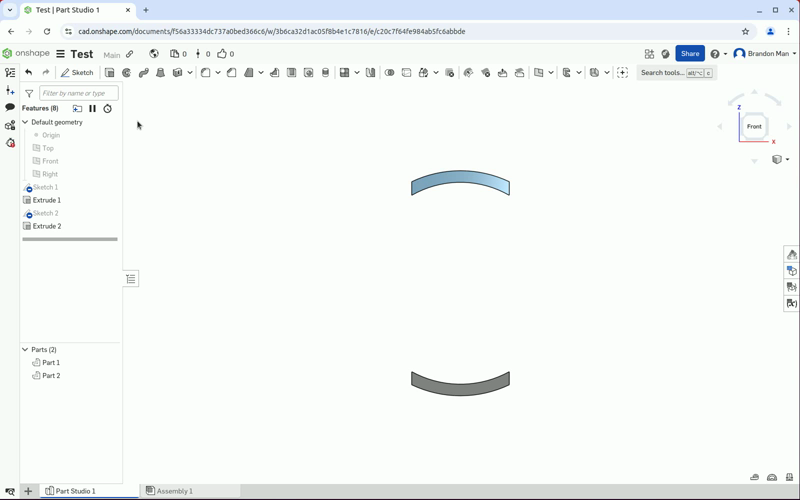
key(shift+h)
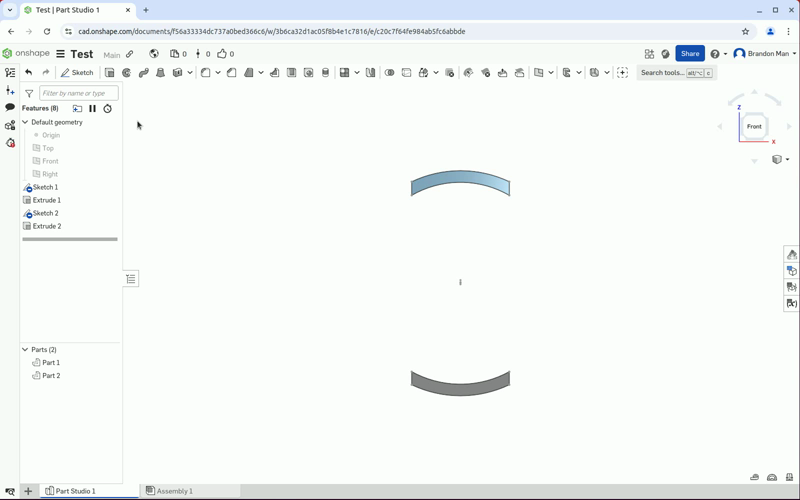
key(shift+h)
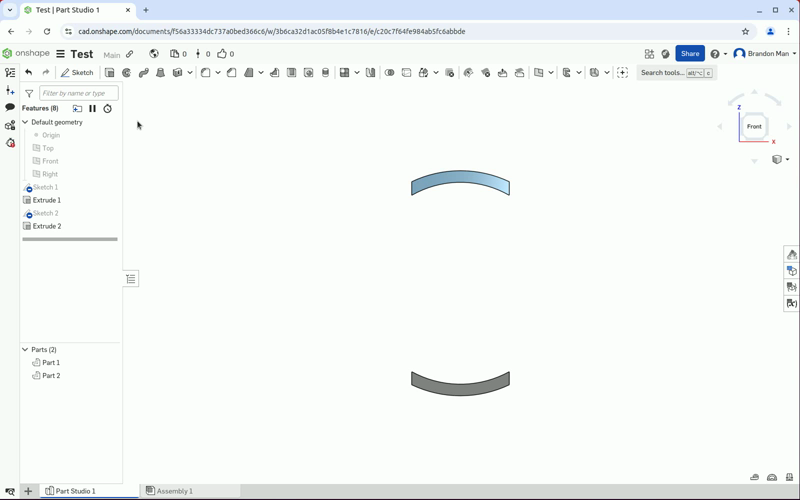
mouse_move(73, 189)
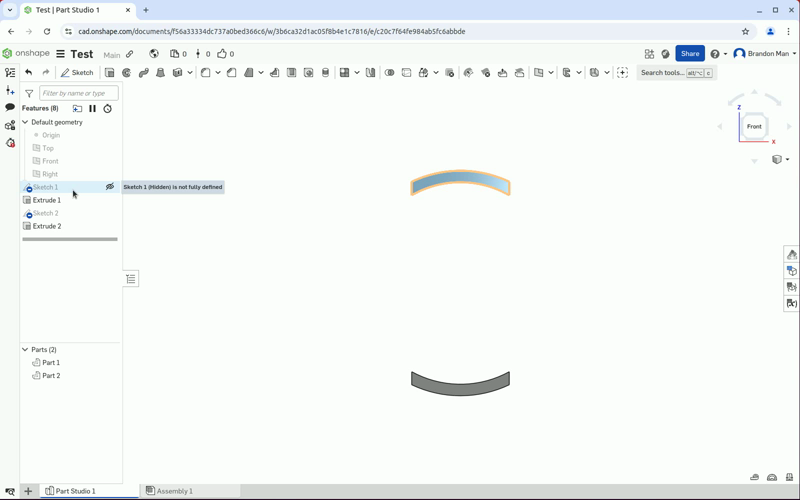
click(73, 189)
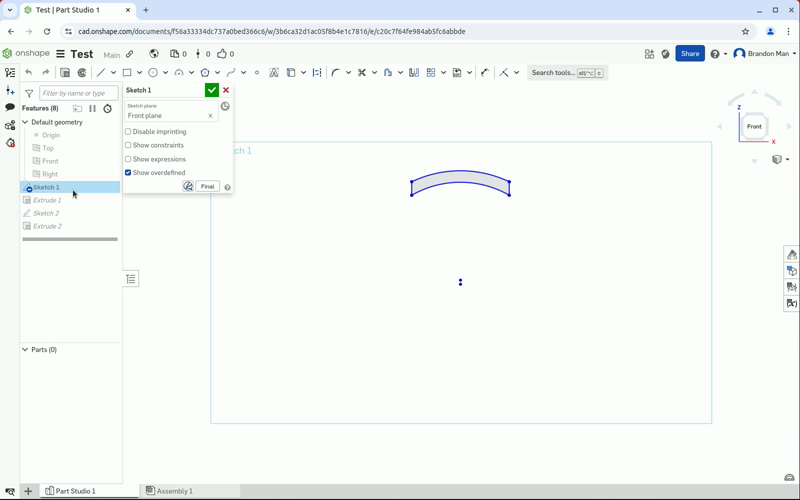
mouse_move(229, 92)
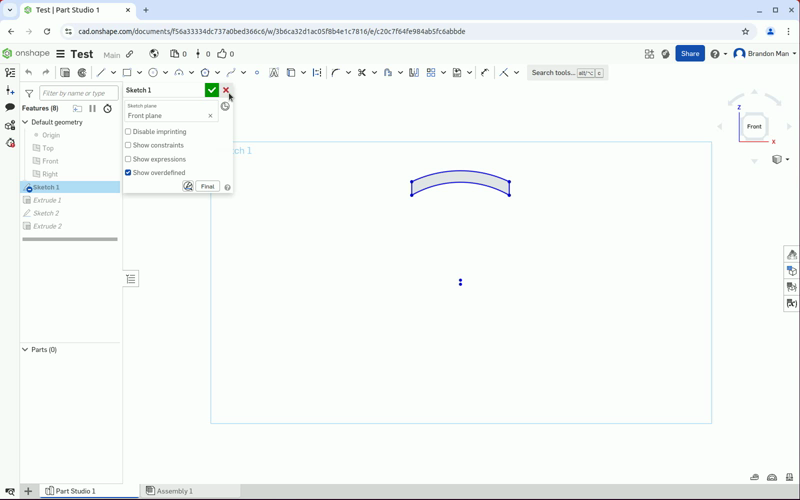
click(229, 92)
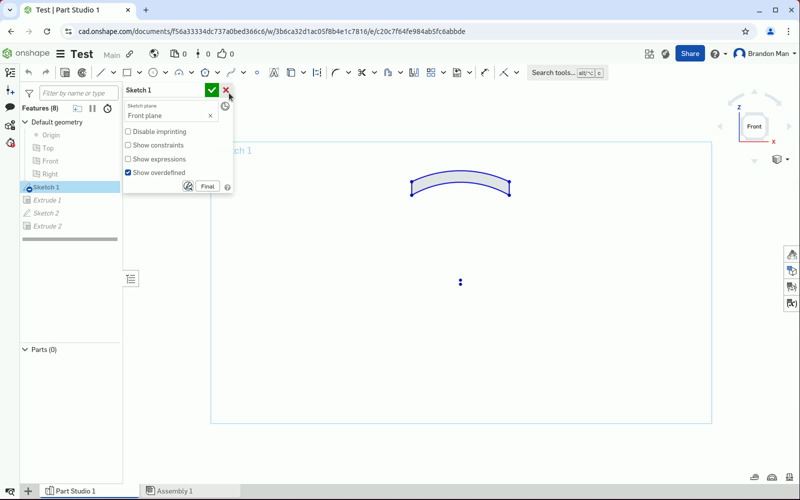
key(shift+s)
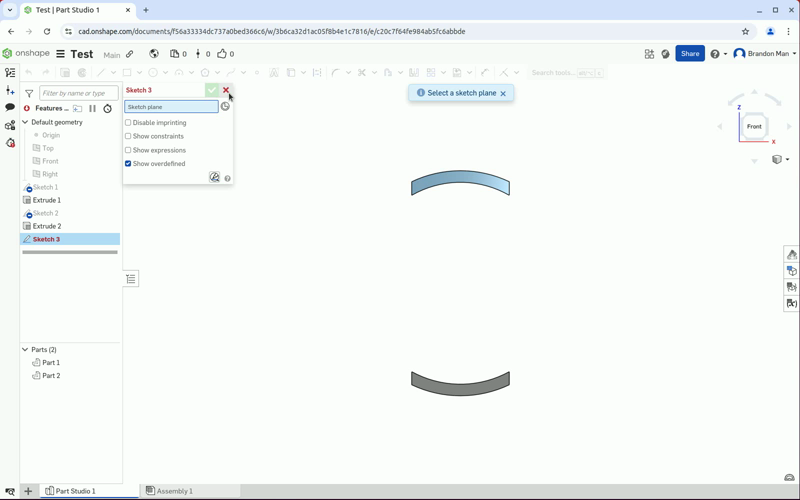
mouse_move(73, 163)
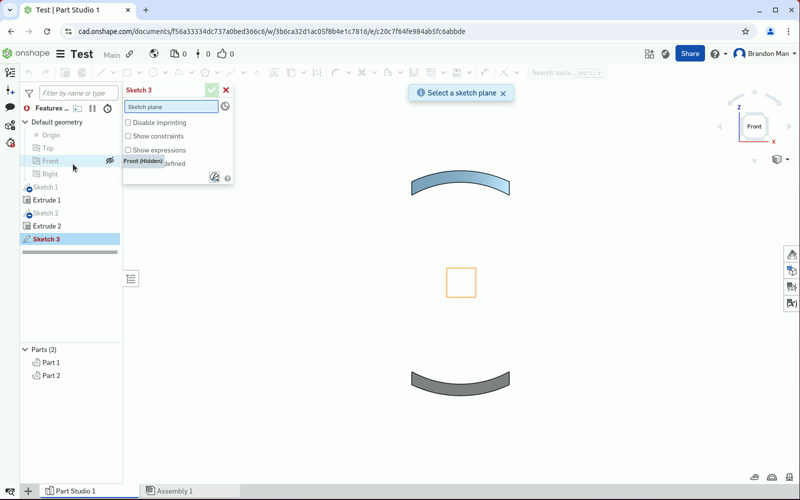
click(73, 163)
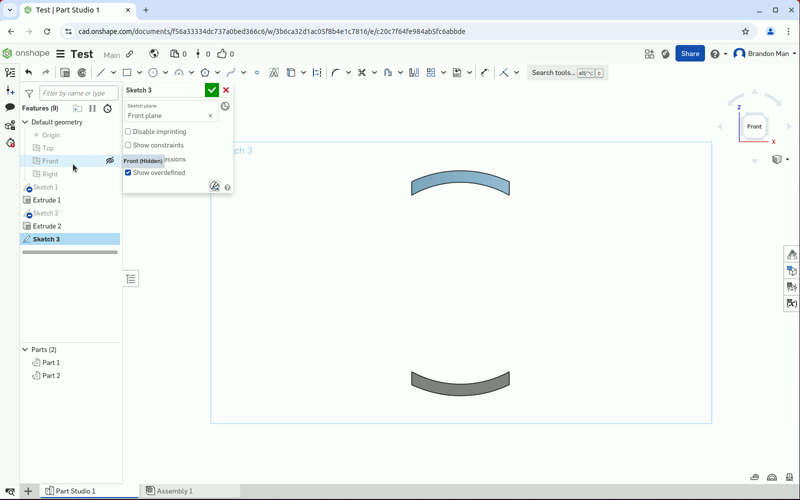
mouse_move(73, 352)
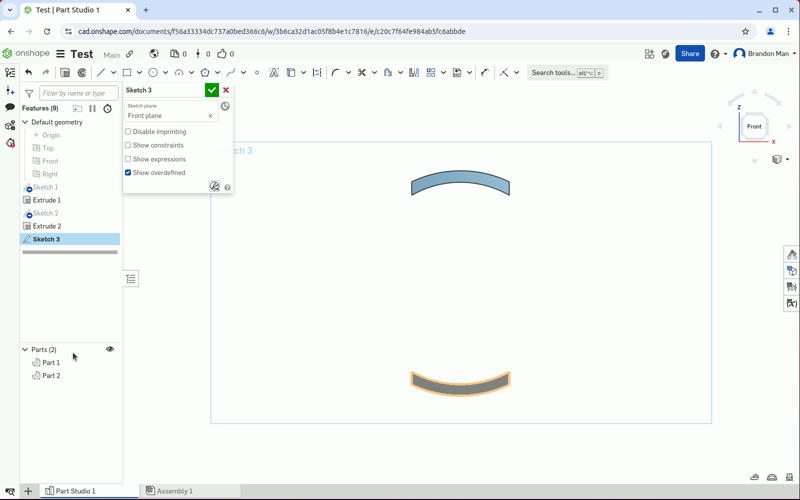
key(y)
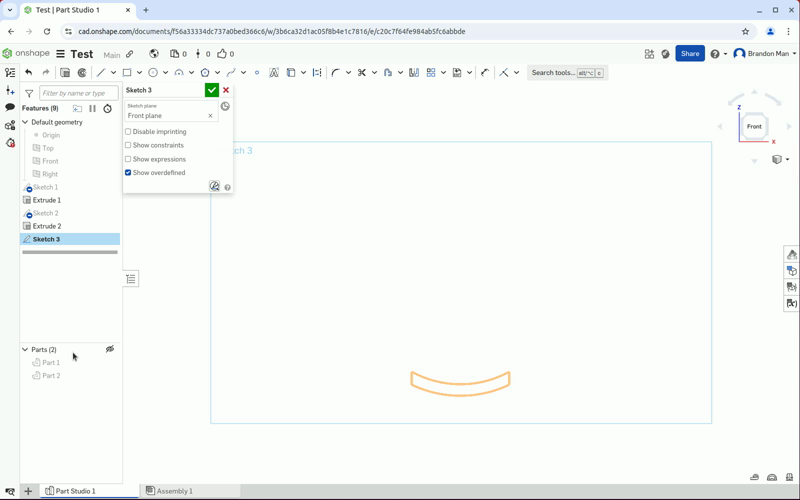
key(a)
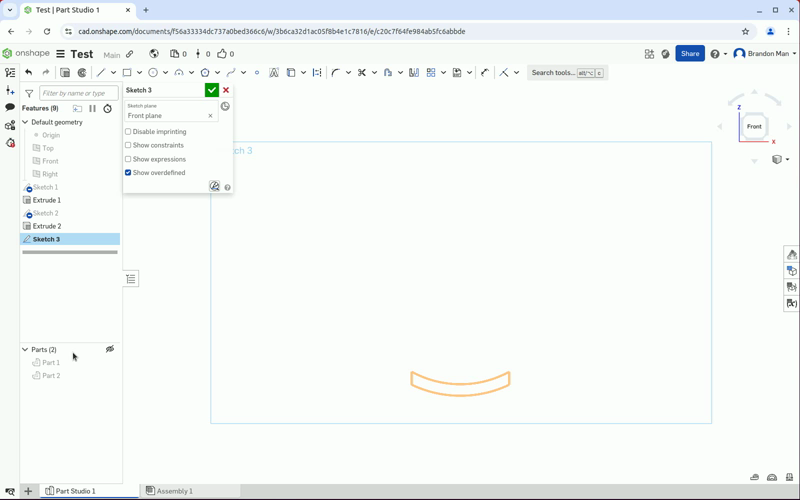
key_down(shift)
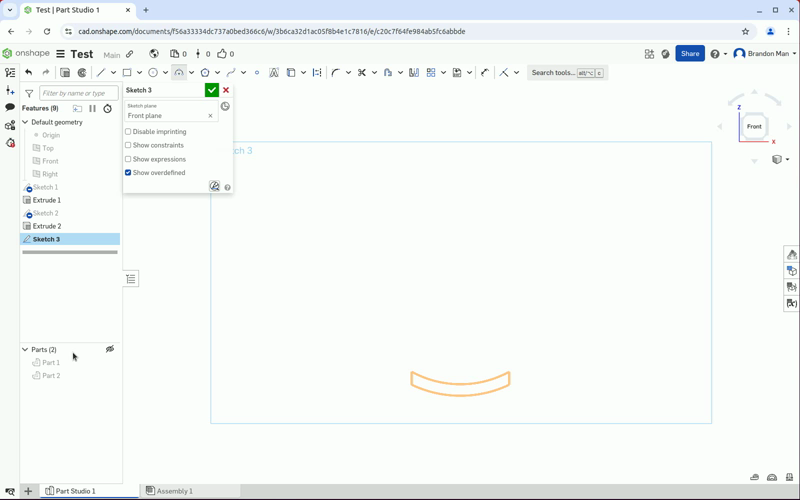
mouse_move(411, 370)
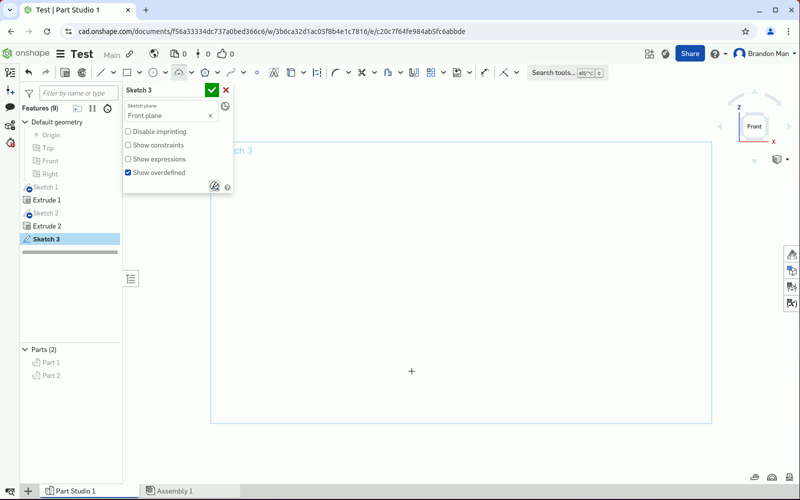
click(411, 370)
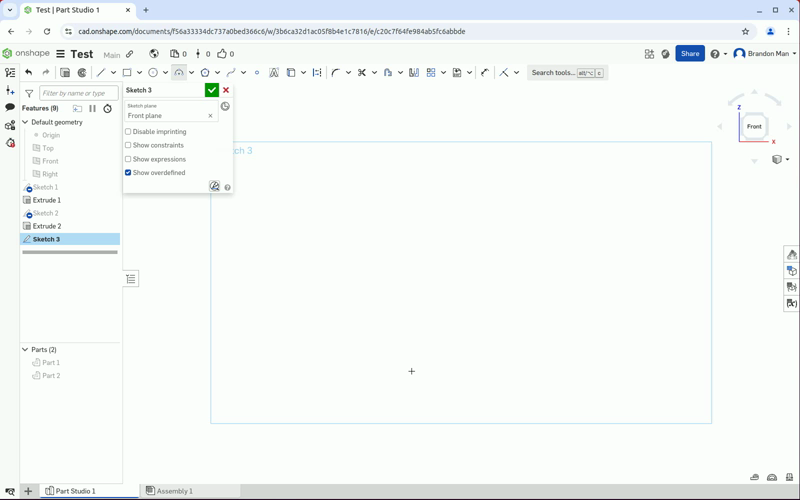
key_up(shift)
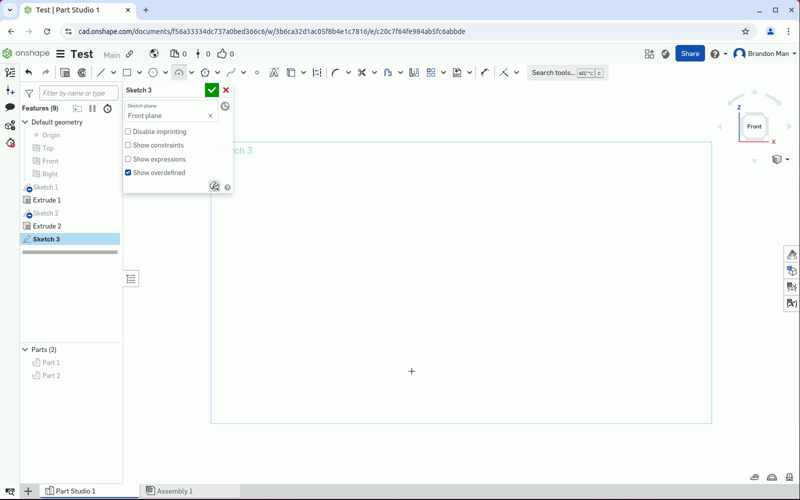
key_down(shift)
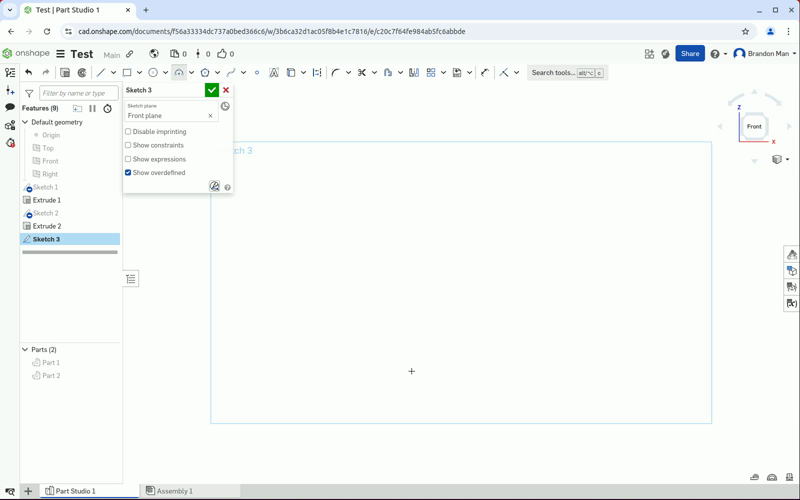
mouse_move(508, 370)
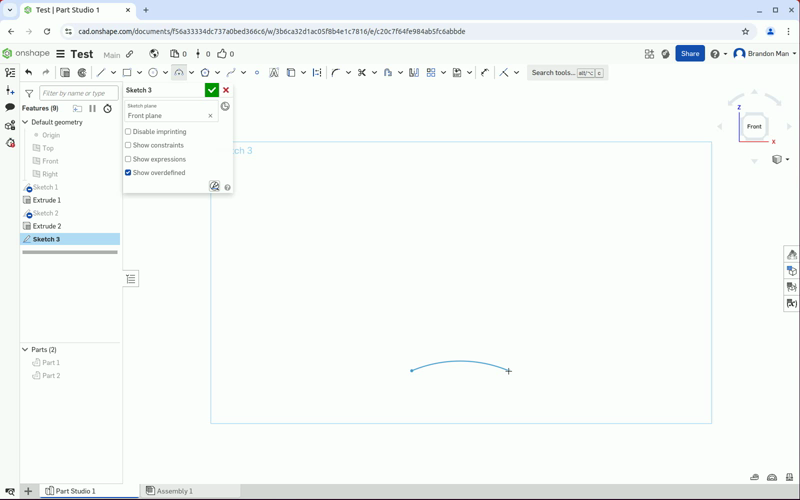
click(508, 370)
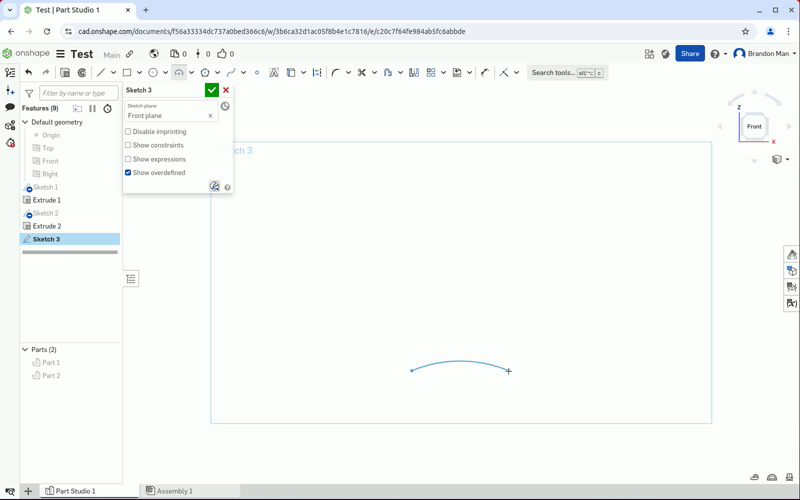
mouse_move(459, 383)
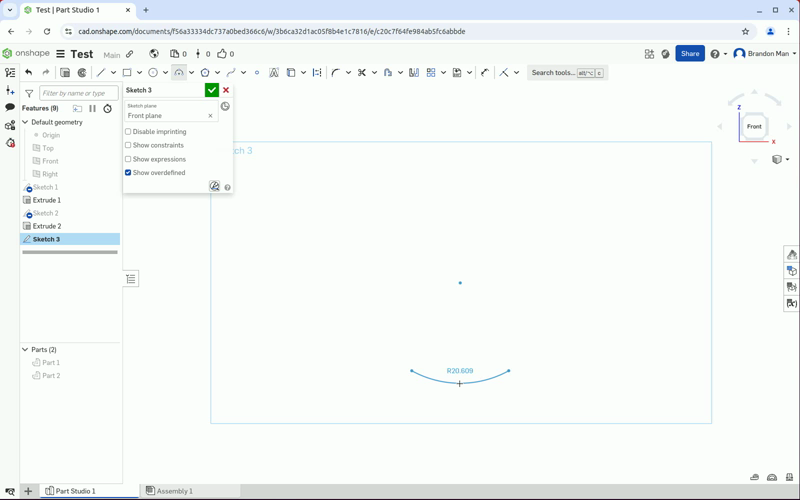
click(459, 383)
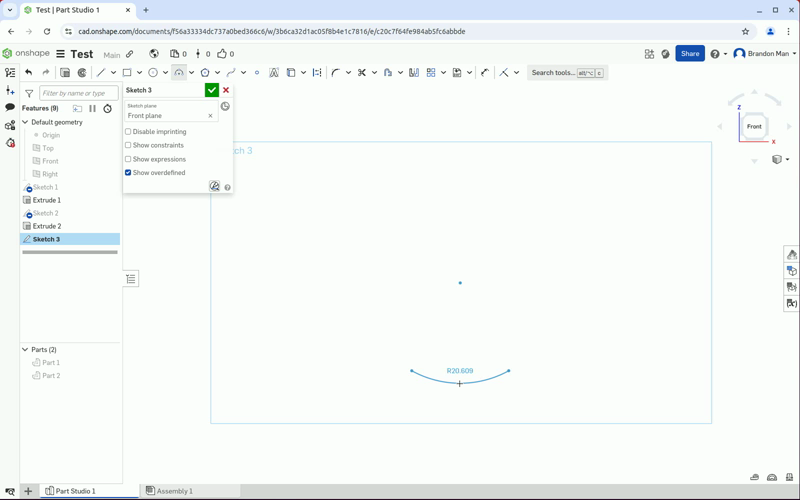
key_up(shift)
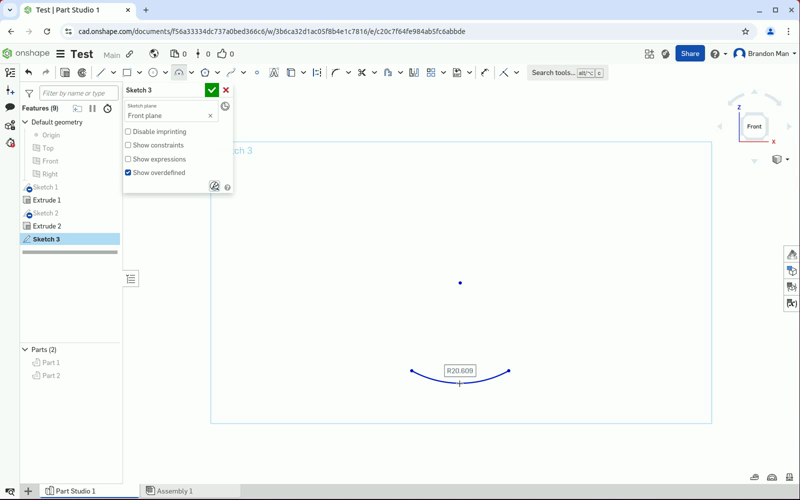
key(esc)
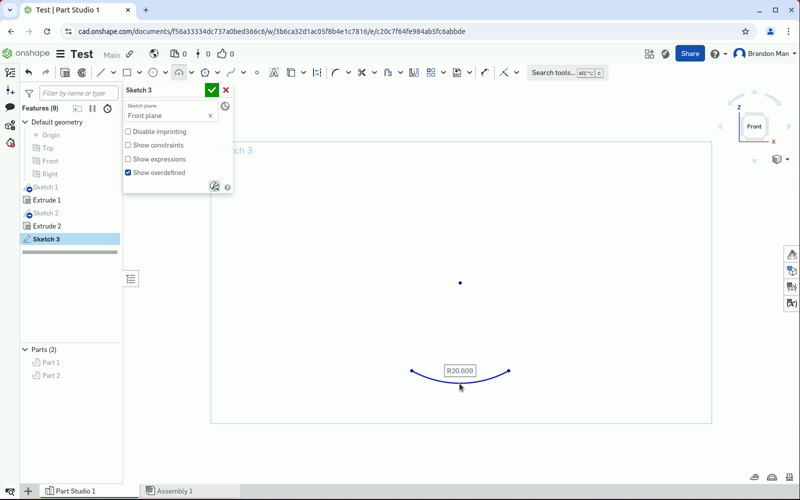
key(l)
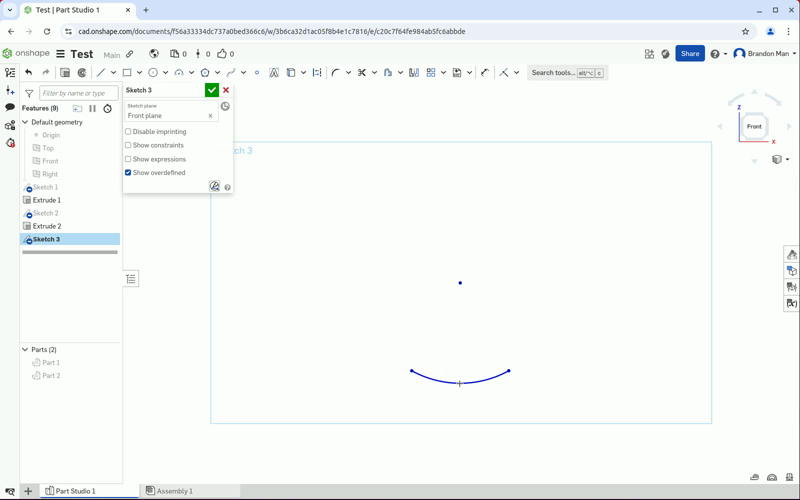
mouse_move(508, 370)
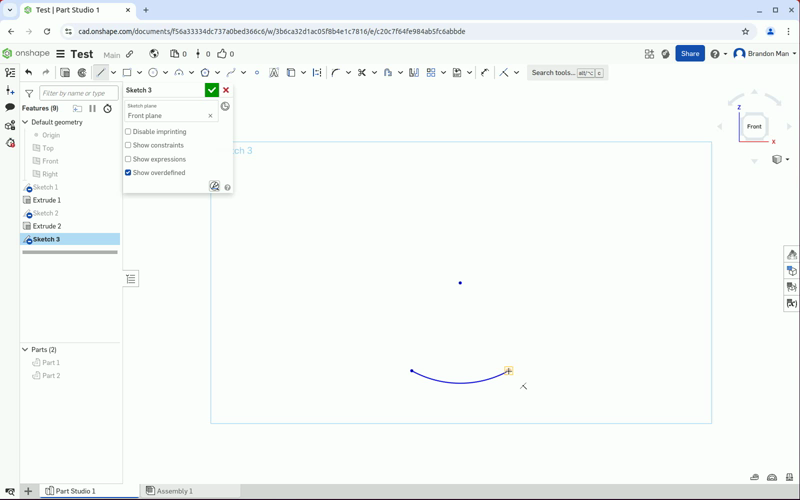
click(508, 370)
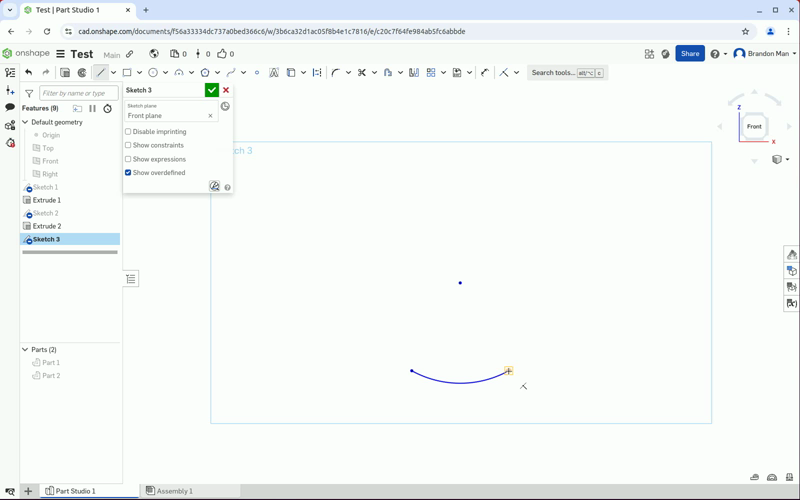
key_down(shift)
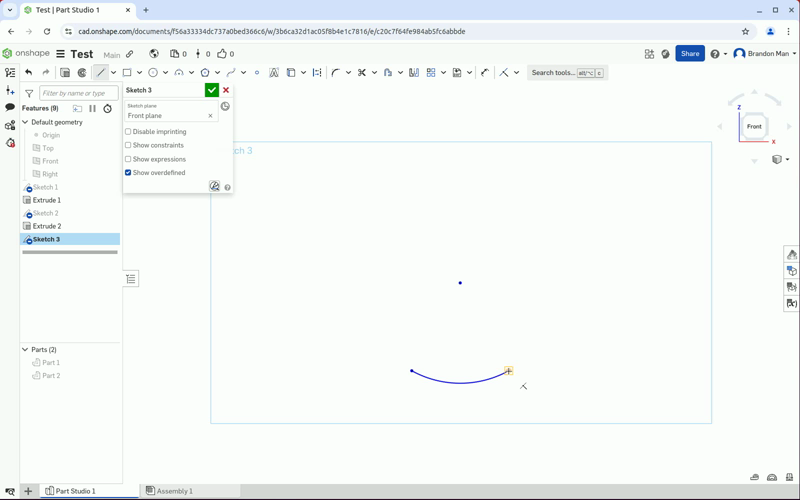
mouse_move(508, 194)
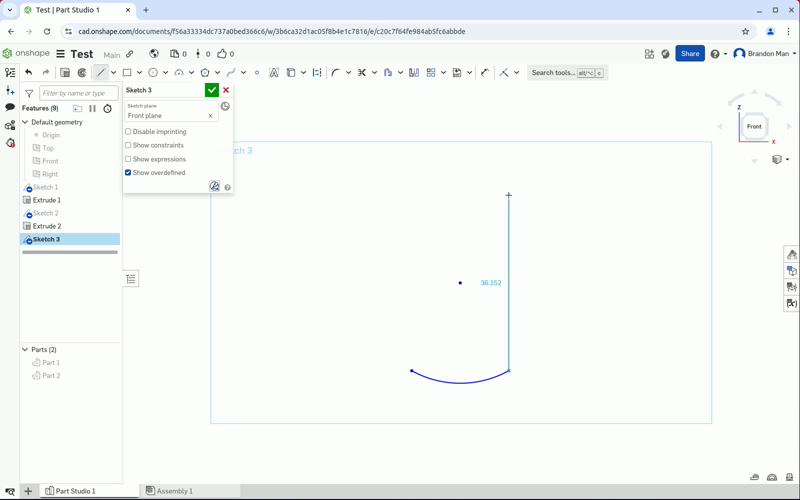
click(508, 194)
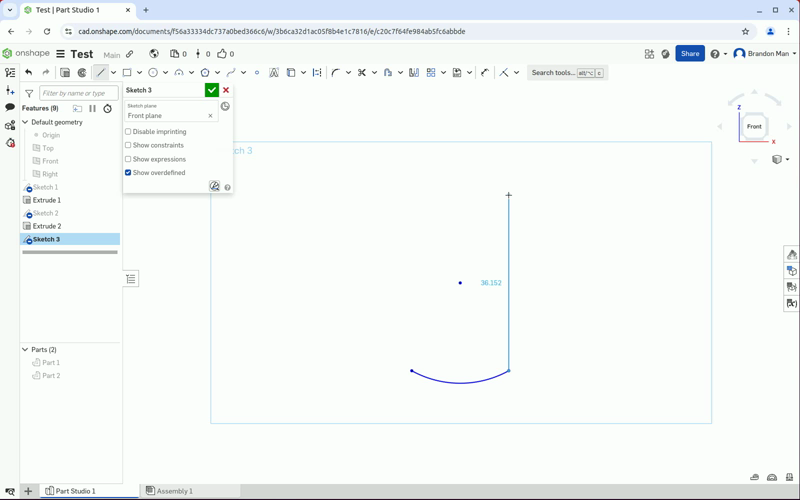
key_up(shift)
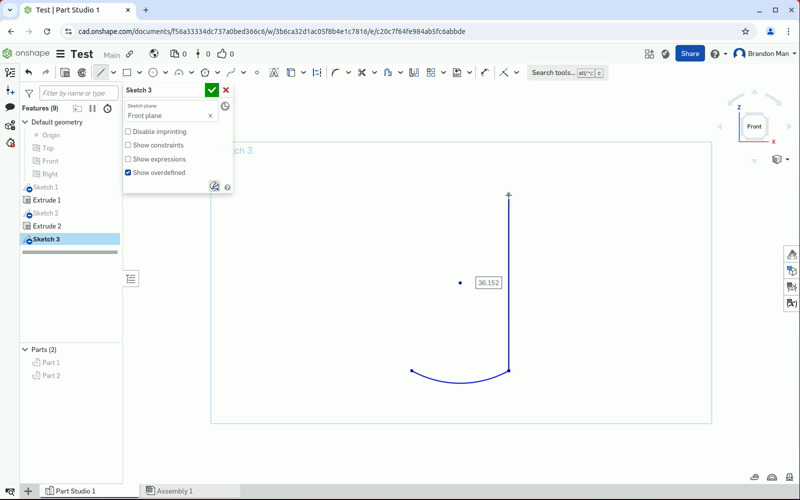
key(esc)
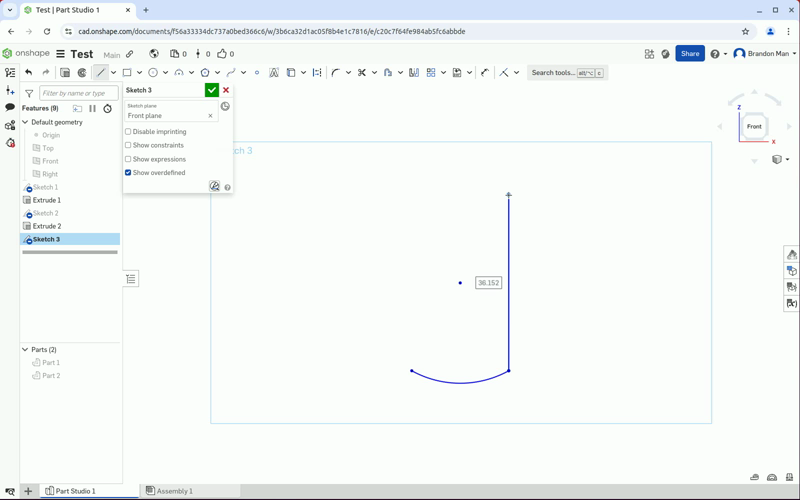
key(a)
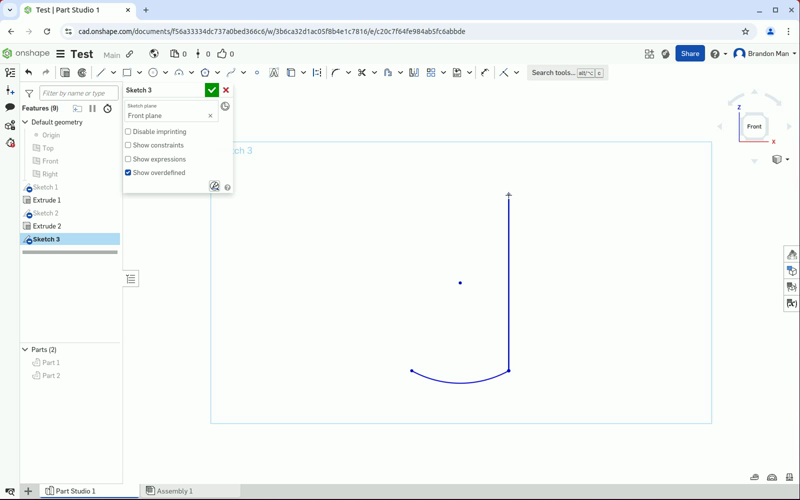
mouse_move(508, 194)
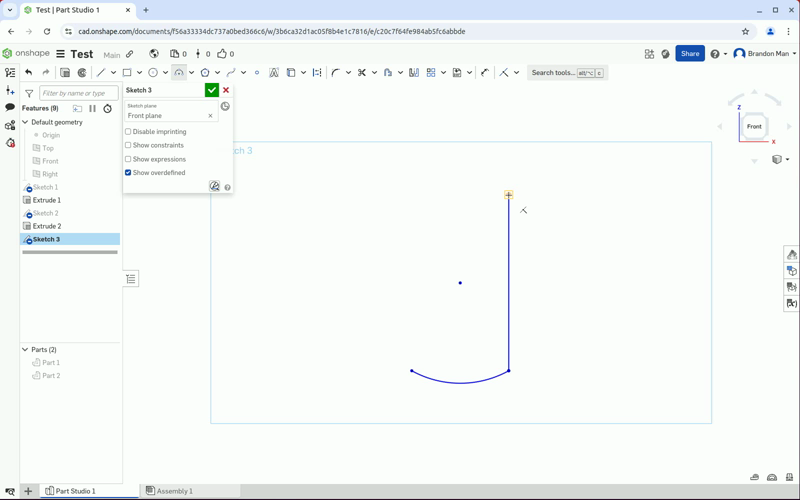
click(508, 194)
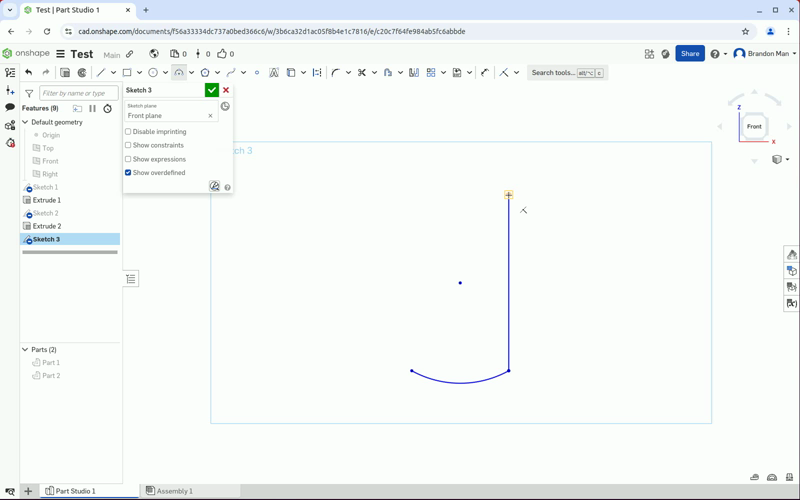
key_down(shift)
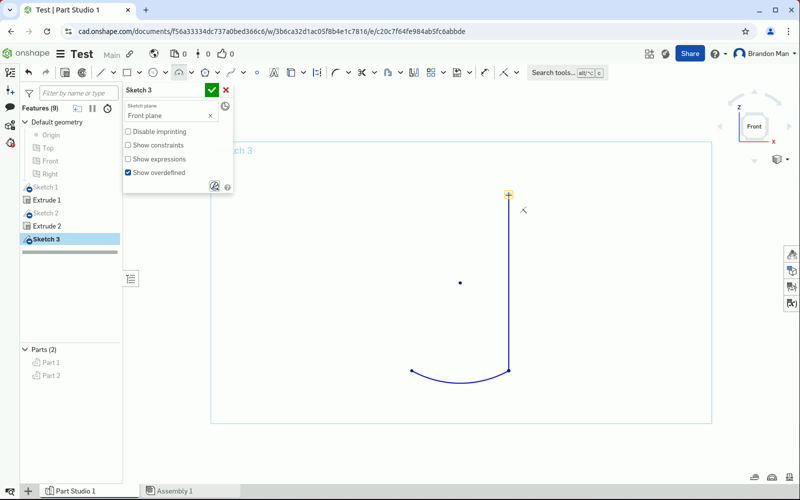
mouse_move(411, 194)
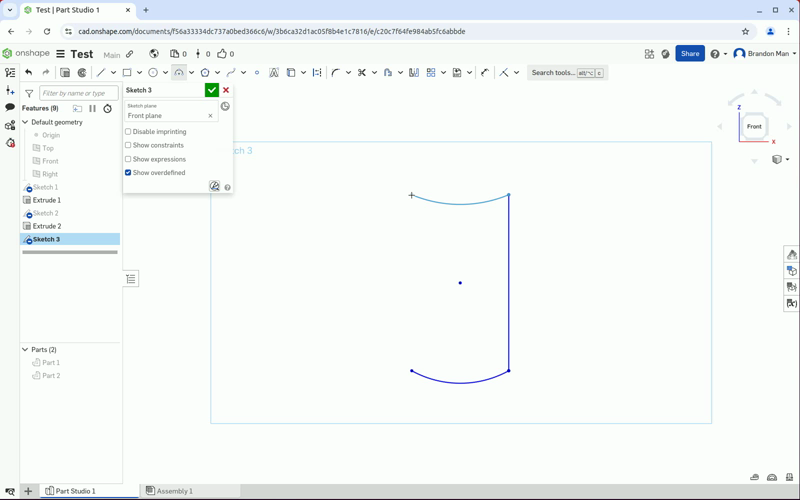
click(411, 194)
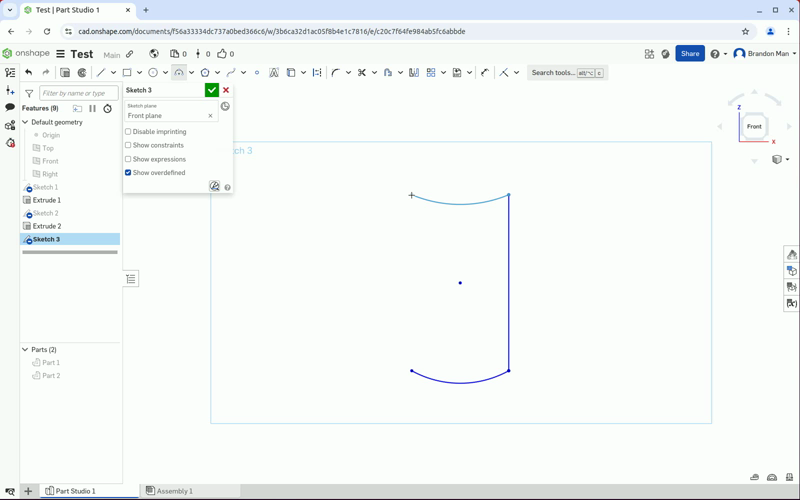
mouse_move(459, 182)
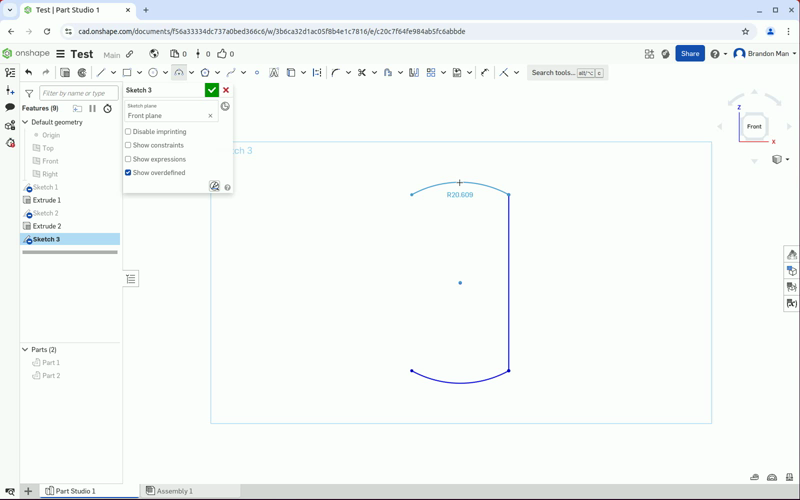
click(459, 182)
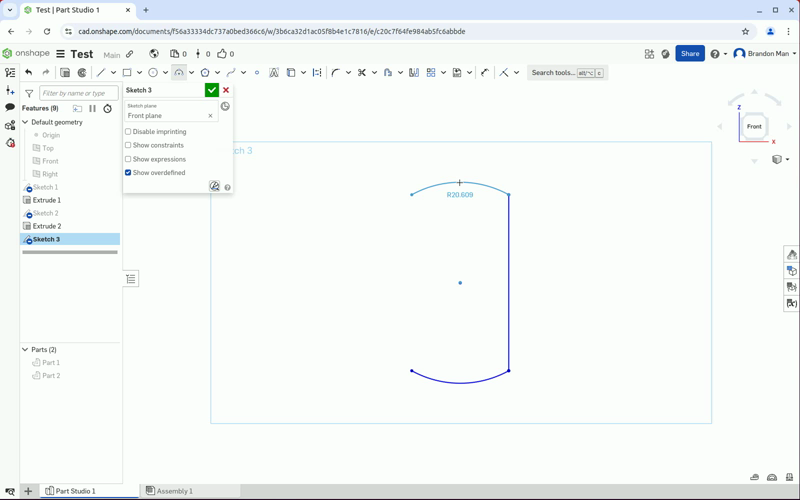
key_up(shift)
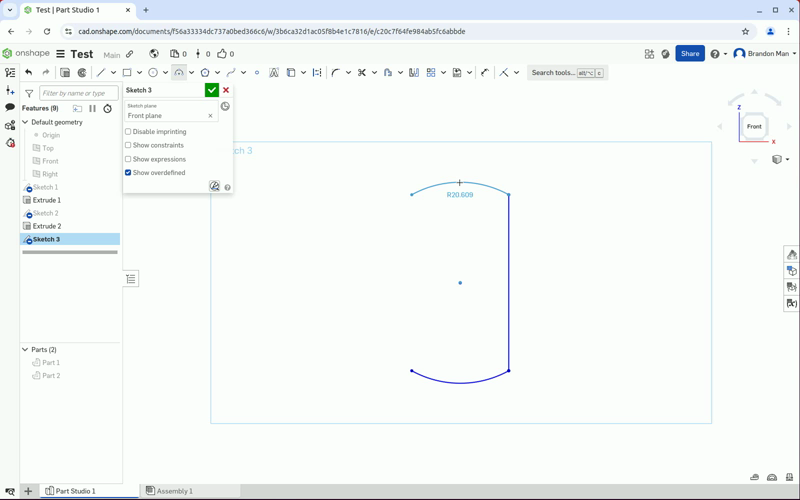
key(esc)
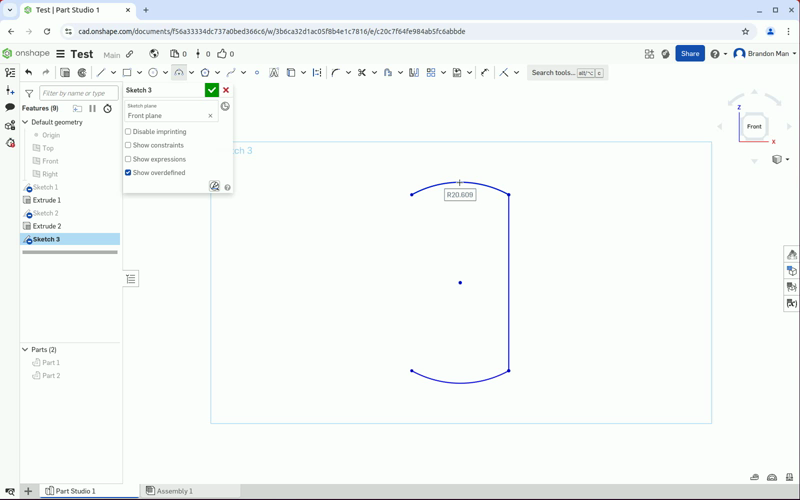
key(l)
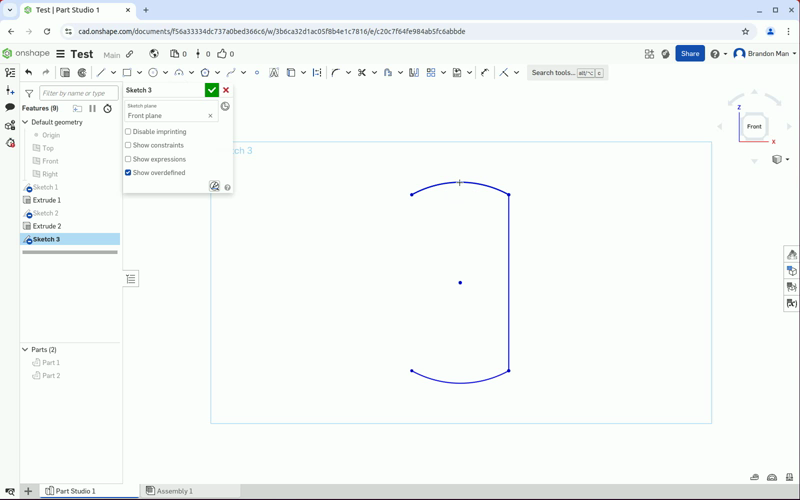
mouse_move(411, 194)
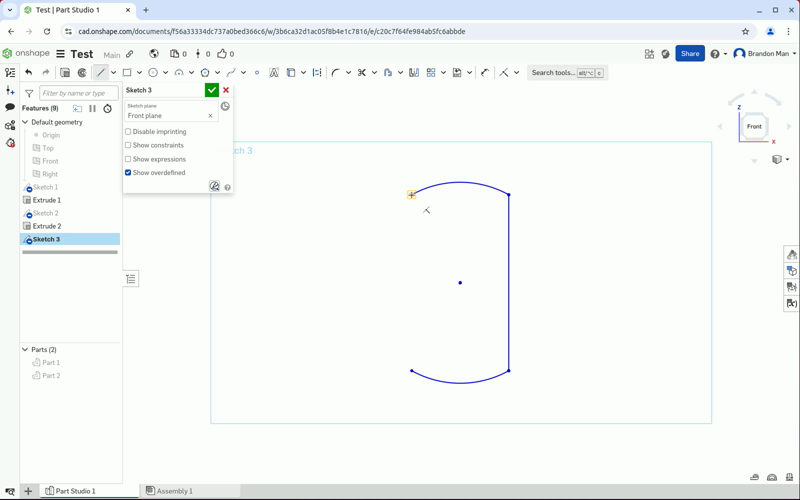
click(411, 194)
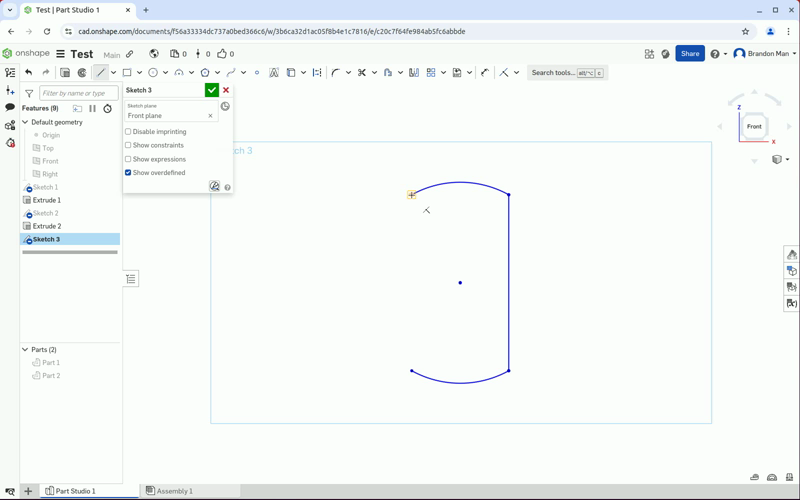
key_down(shift)
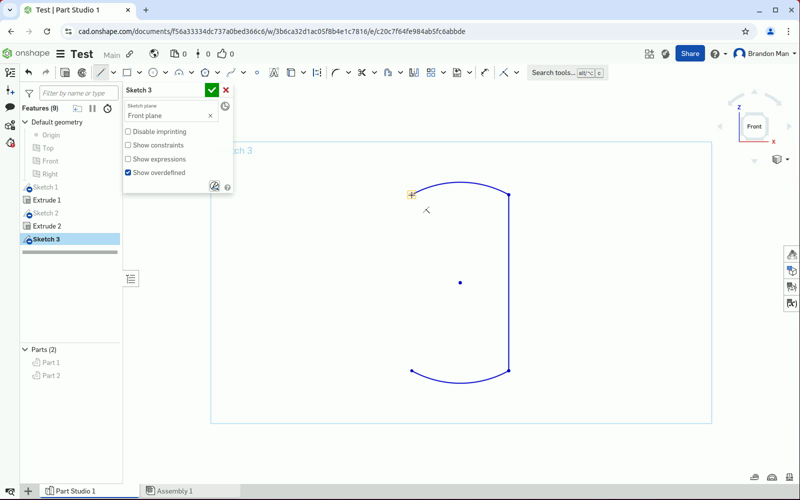
mouse_move(411, 370)
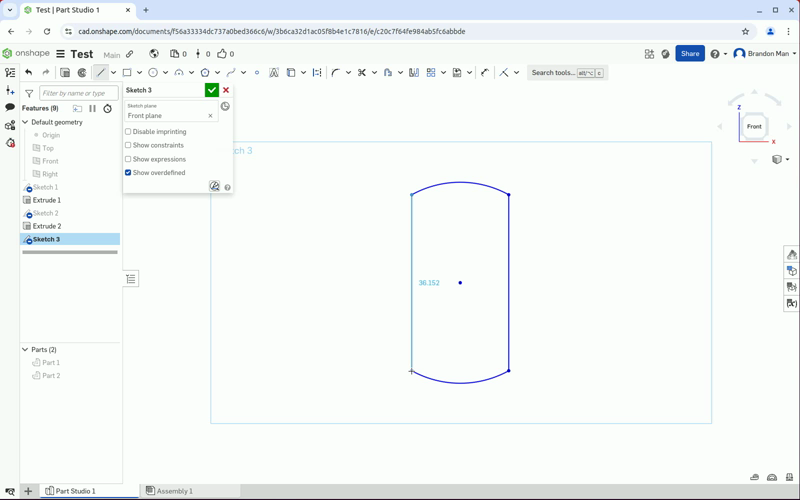
key_up(shift)
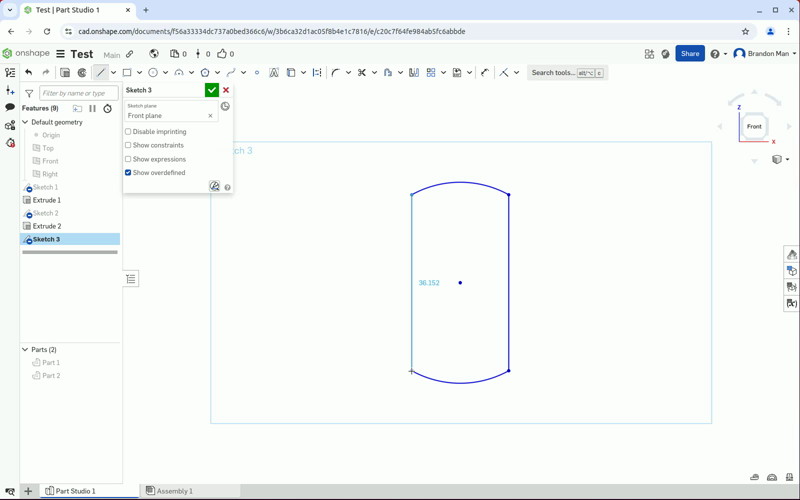
click(411, 370)
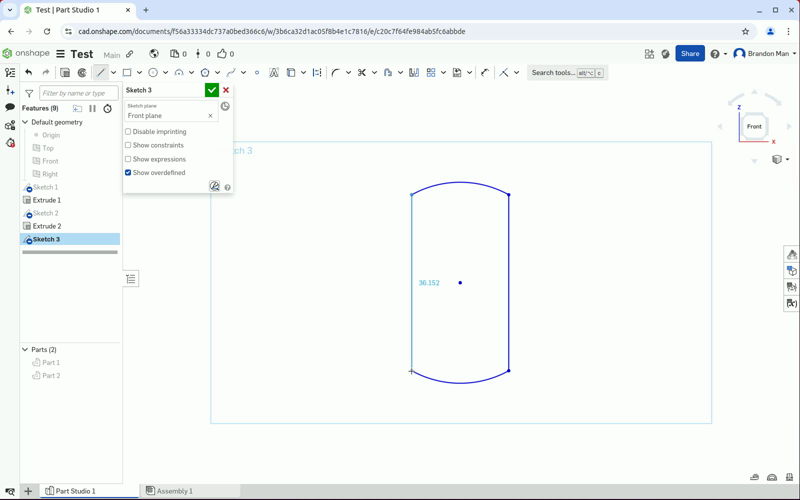
key(esc)
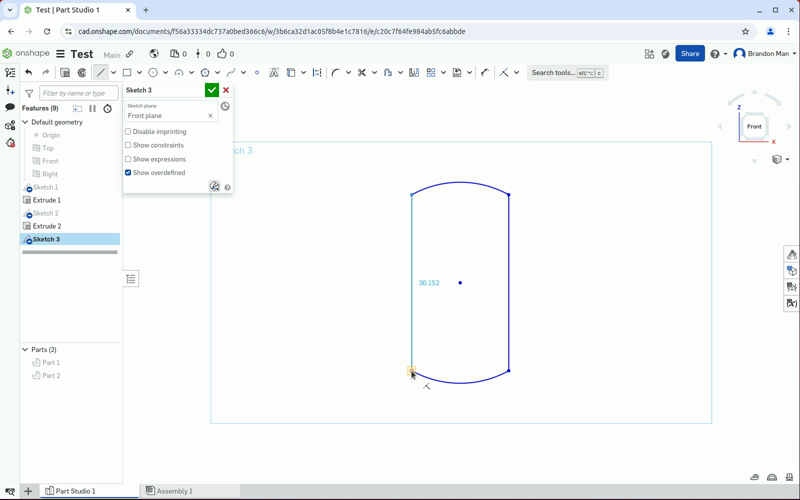
key(c)
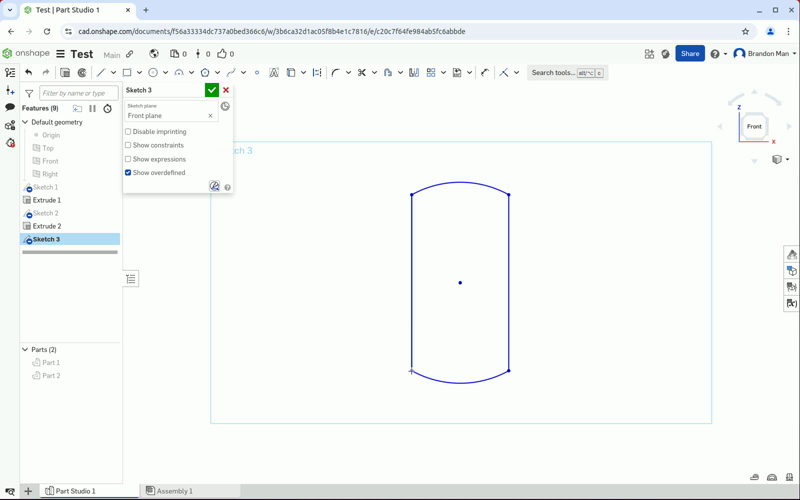
key_down(shift)
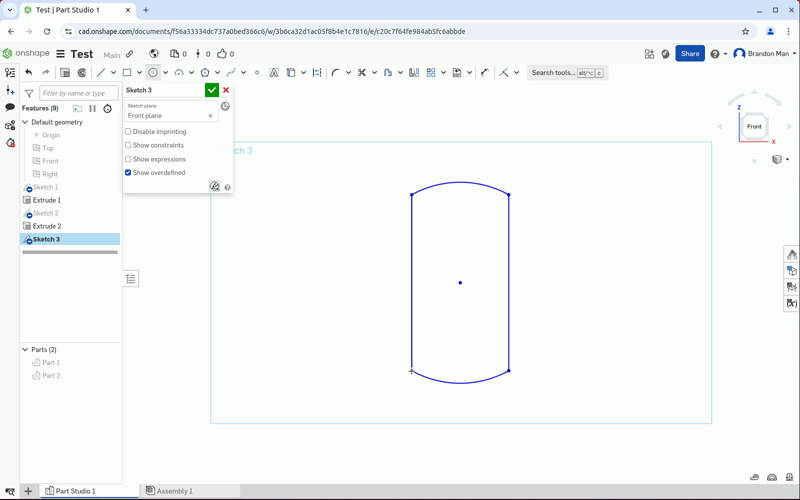
mouse_move(461, 283)
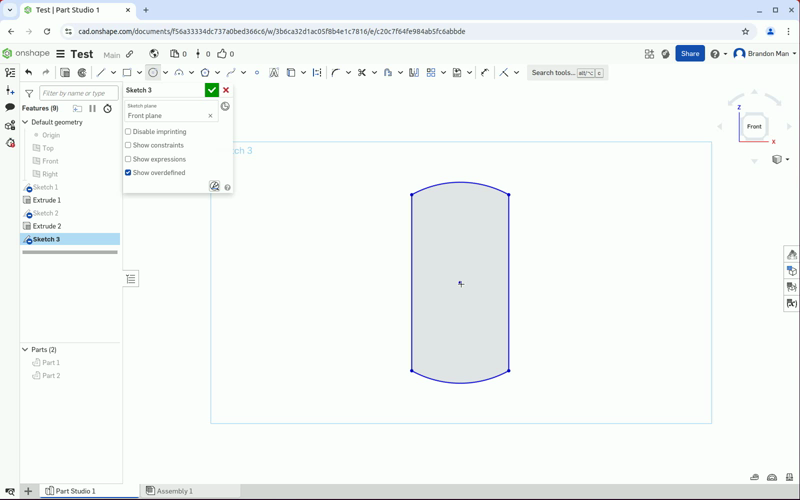
scroll(6)
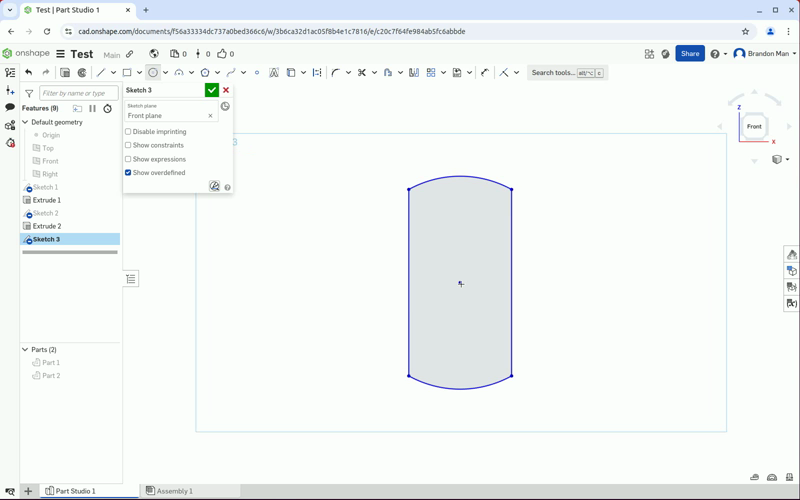
scroll(6)
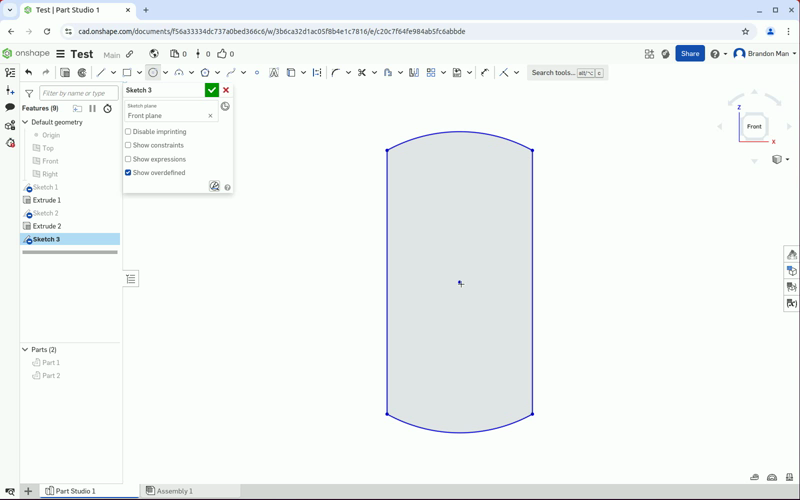
scroll(6)
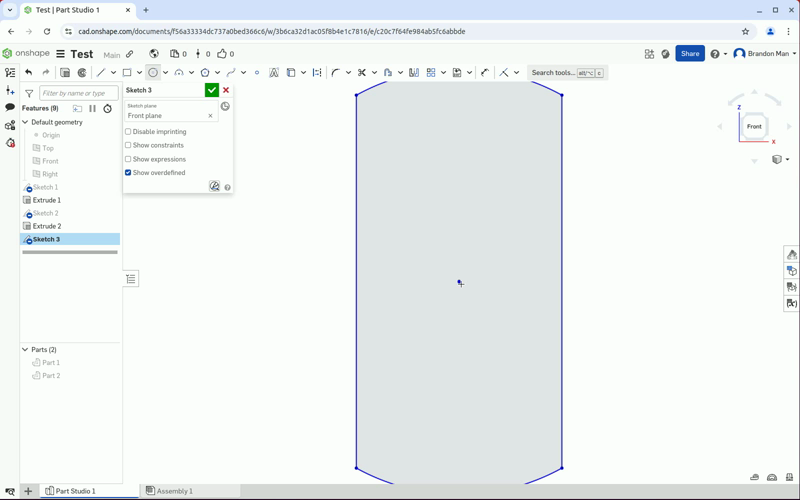
scroll(6)
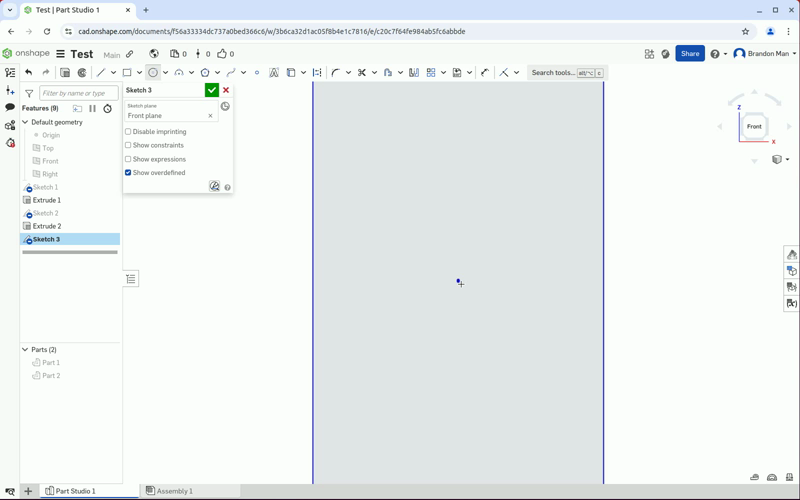
scroll(6)
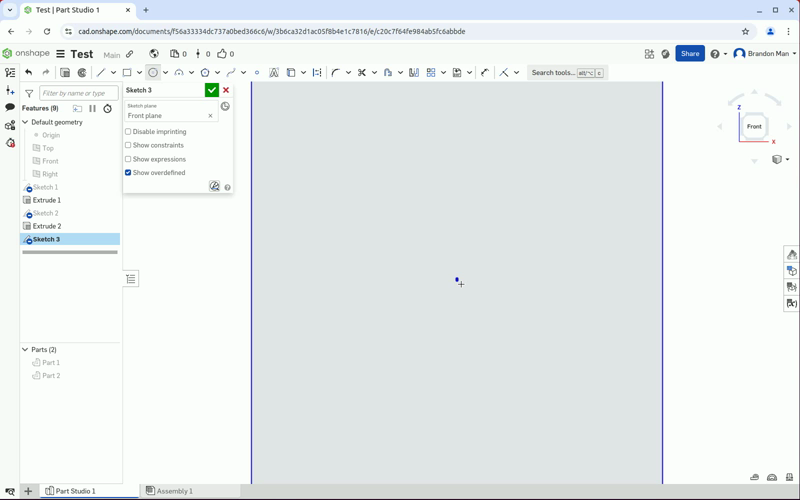
scroll(6)
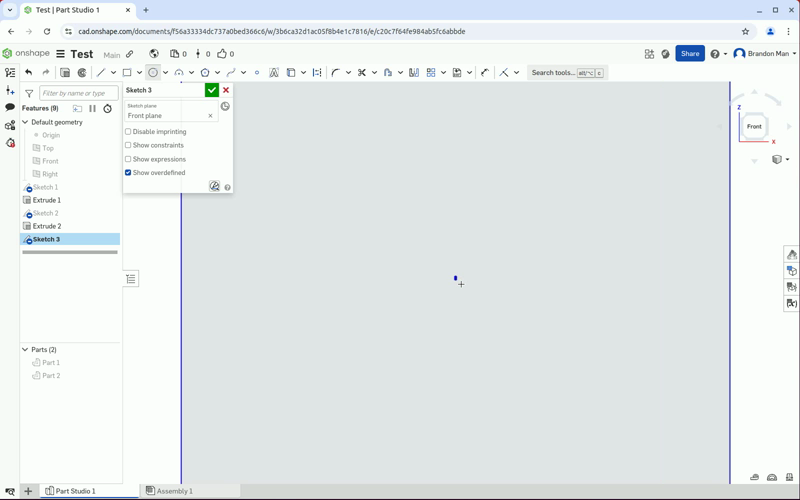
scroll(6)
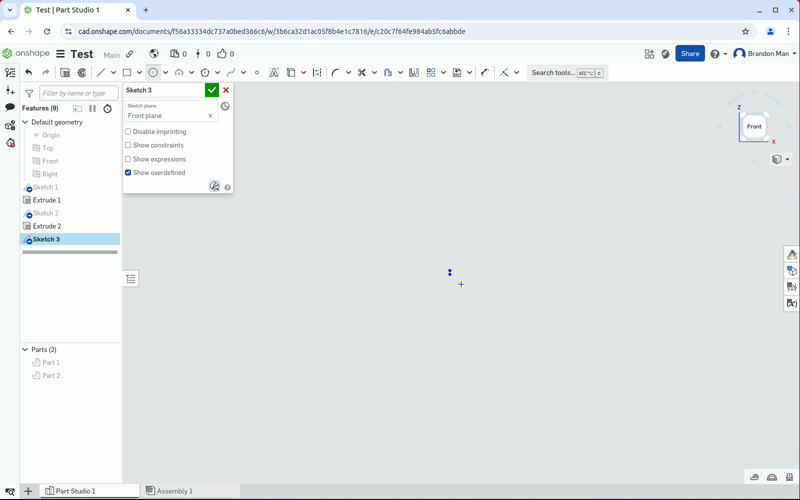
click(461, 283)
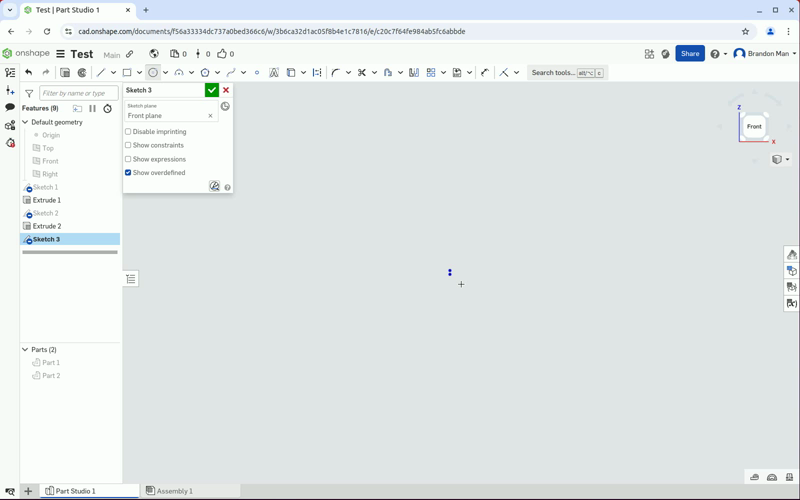
scroll(-6)
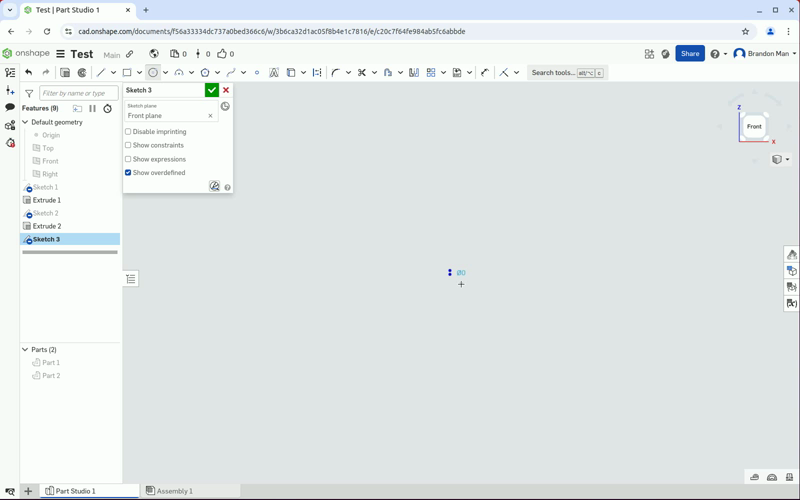
scroll(-6)
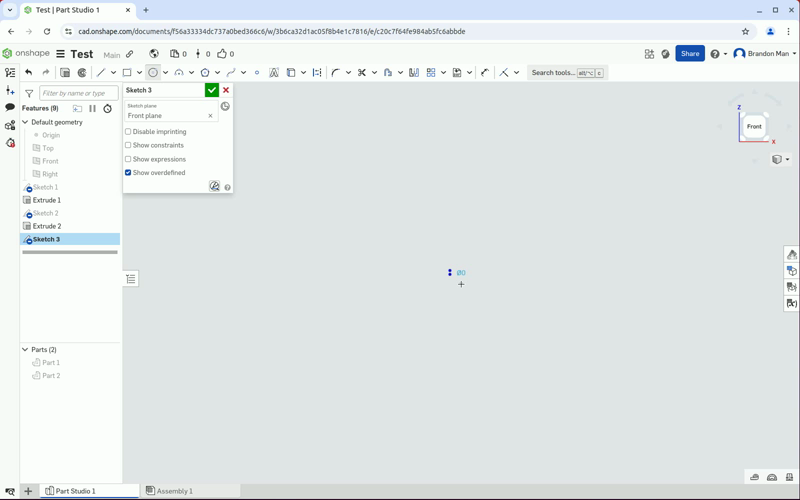
scroll(-6)
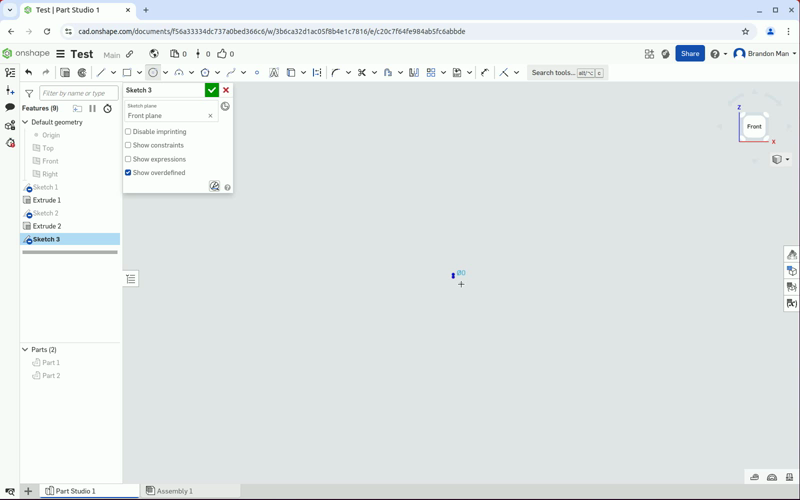
scroll(-6)
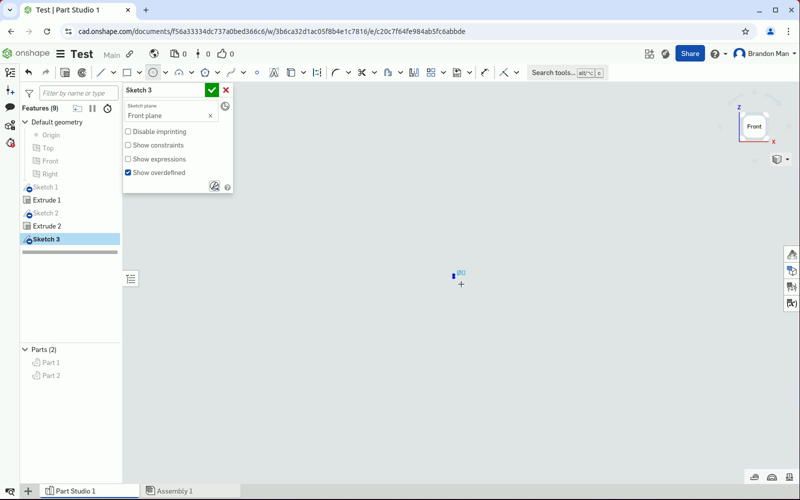
scroll(-6)
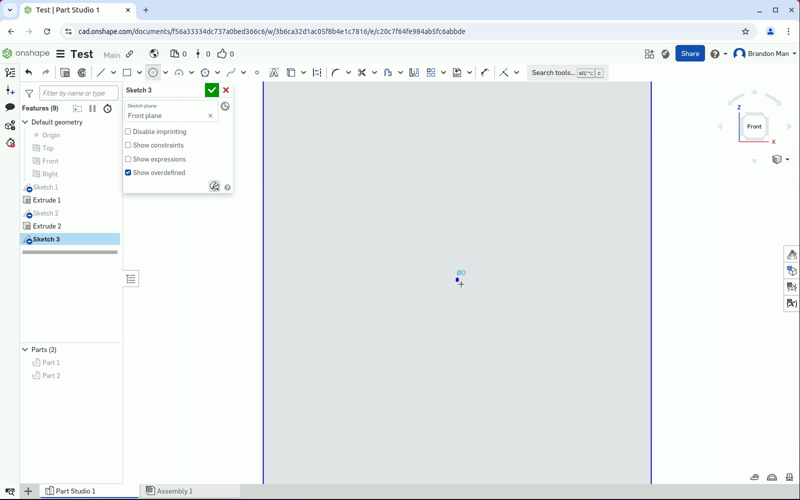
scroll(-6)
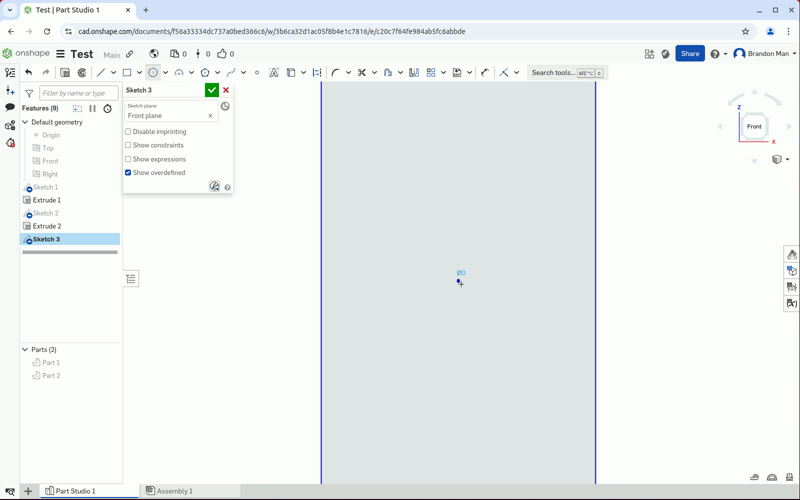
scroll(-6)
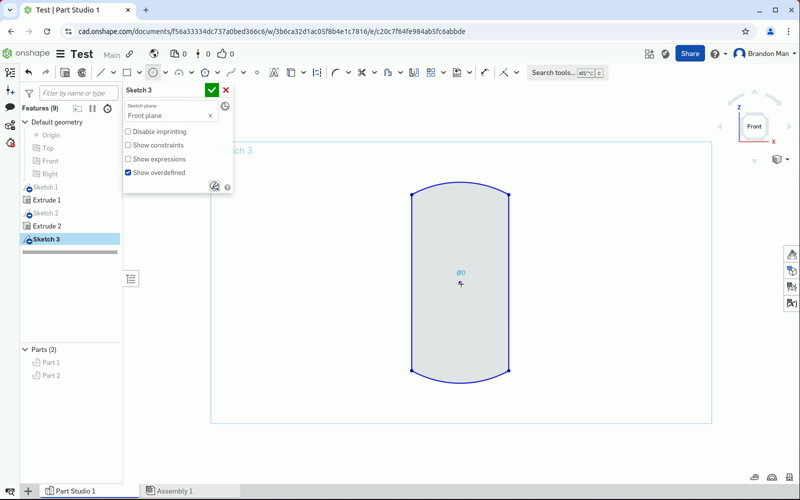
key_up(shift)
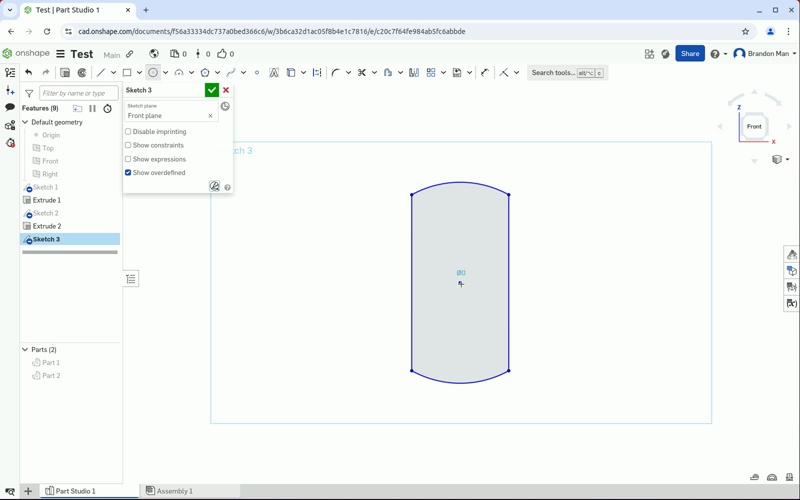
mouse_move(468, 283)
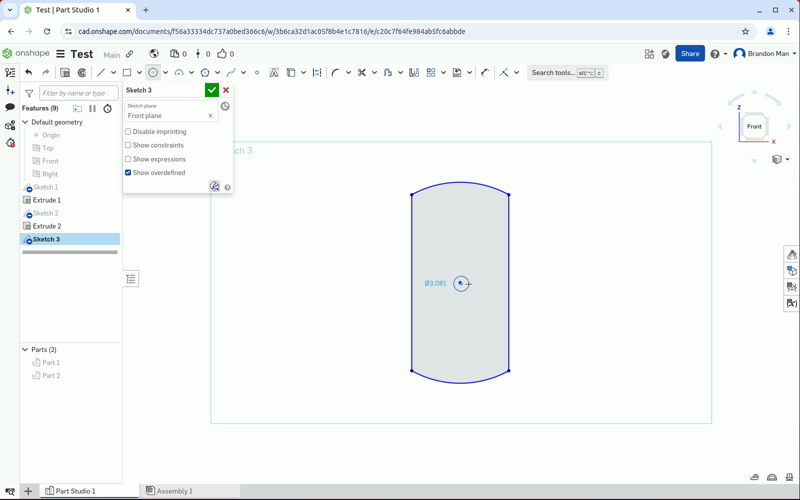
click(468, 283)
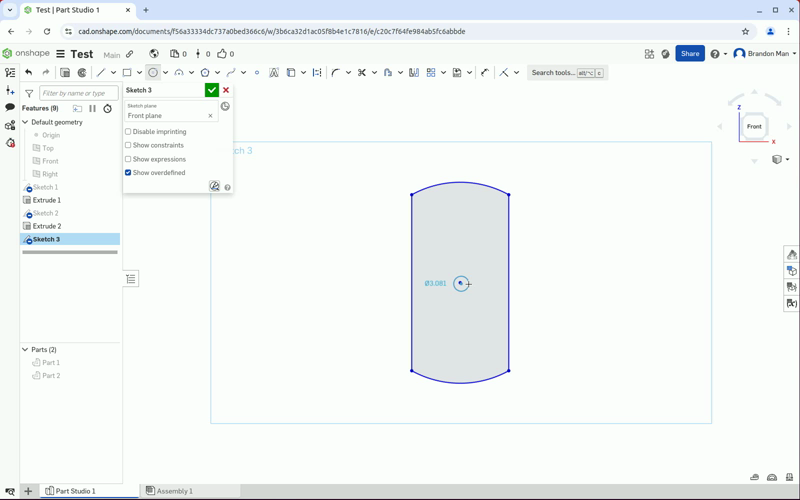
key(esc)
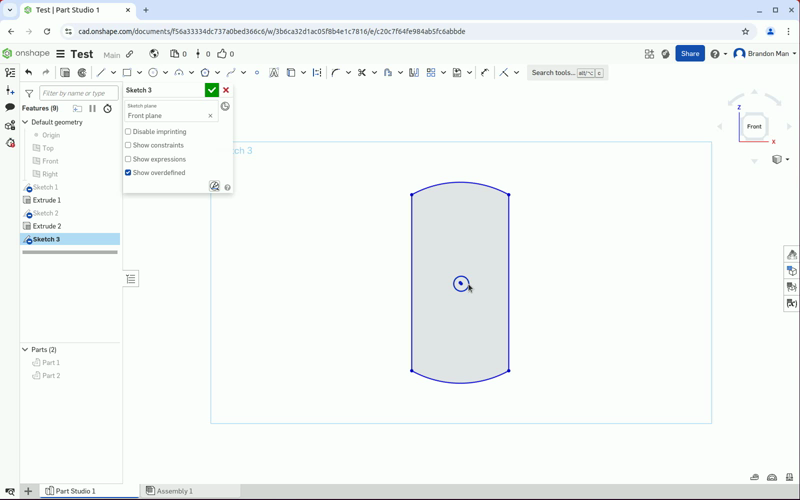
mouse_move(494, 260)
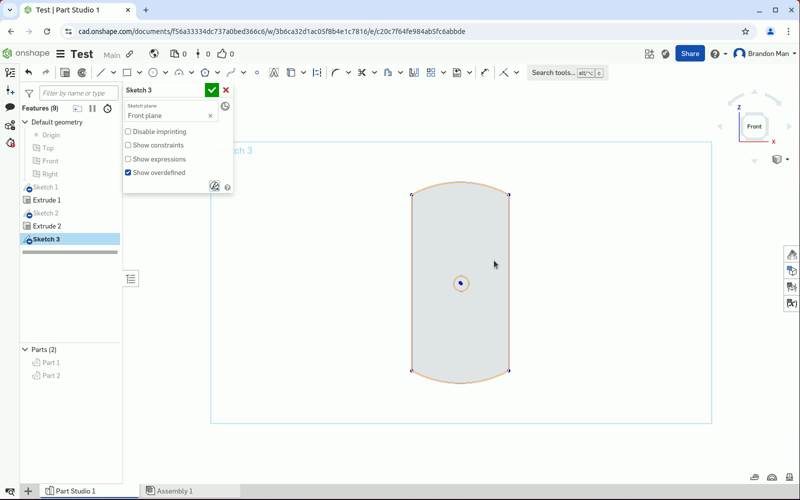
click(494, 260)
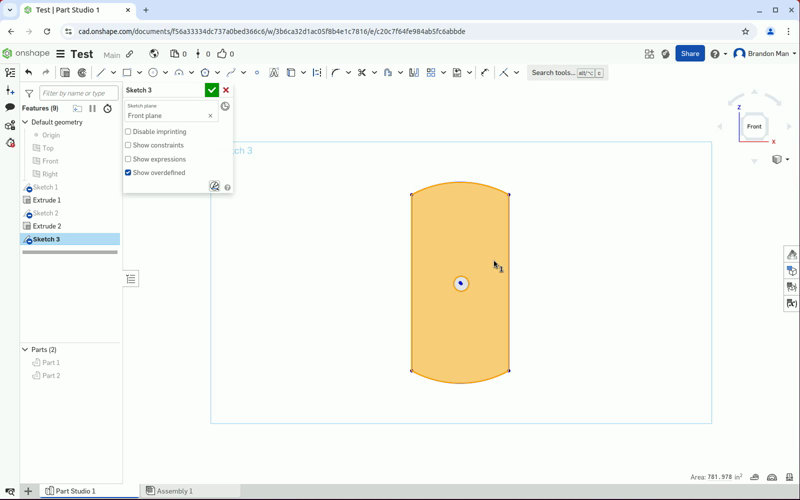
mouse_move(73, 352)
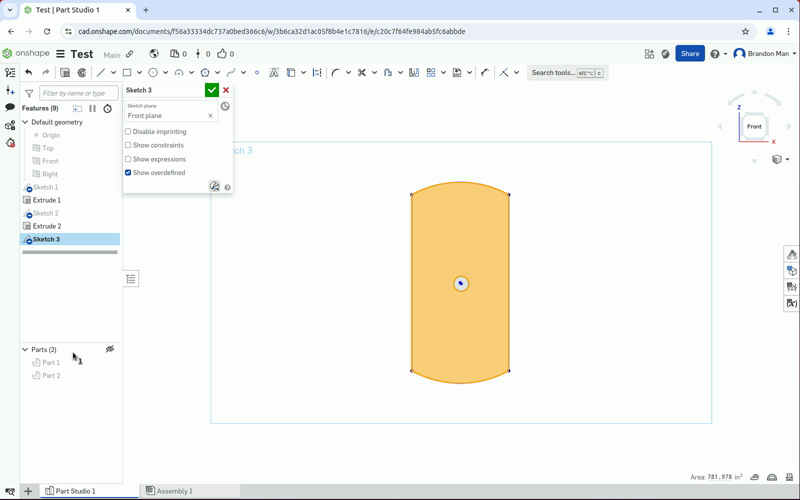
key(shift+y)
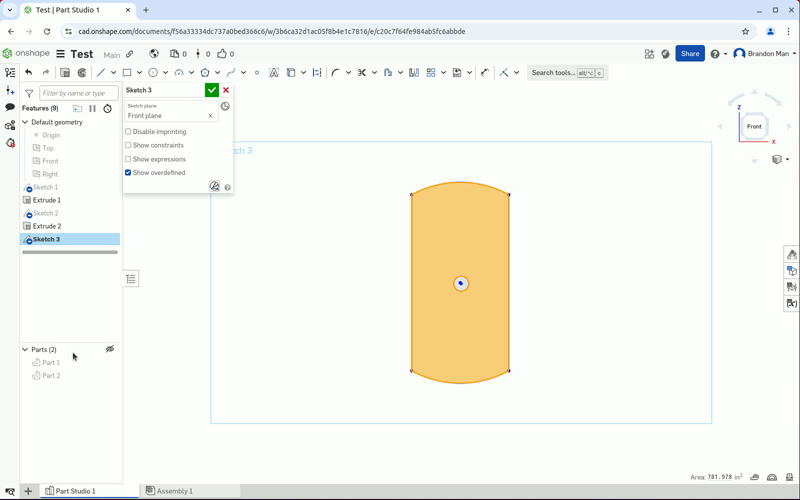
key(shift+e)
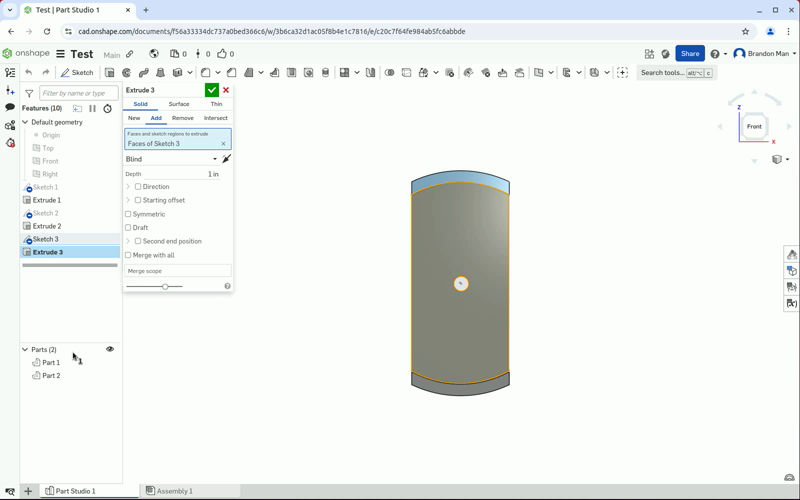
mouse_move(143, 106)
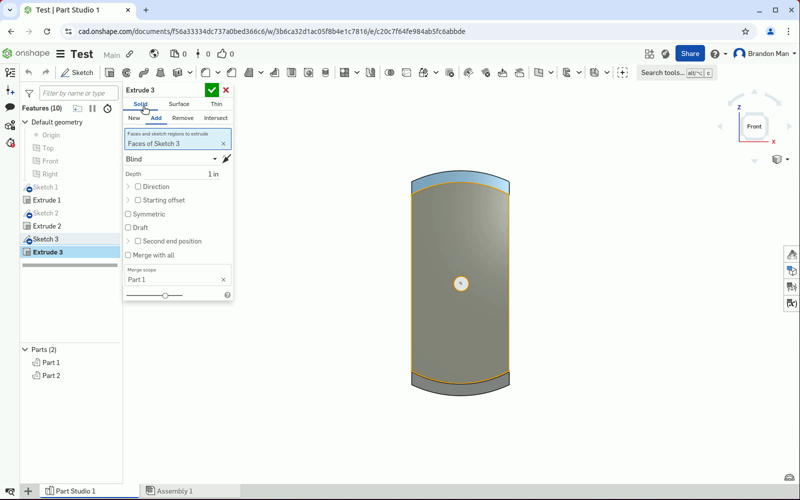
click(143, 106)
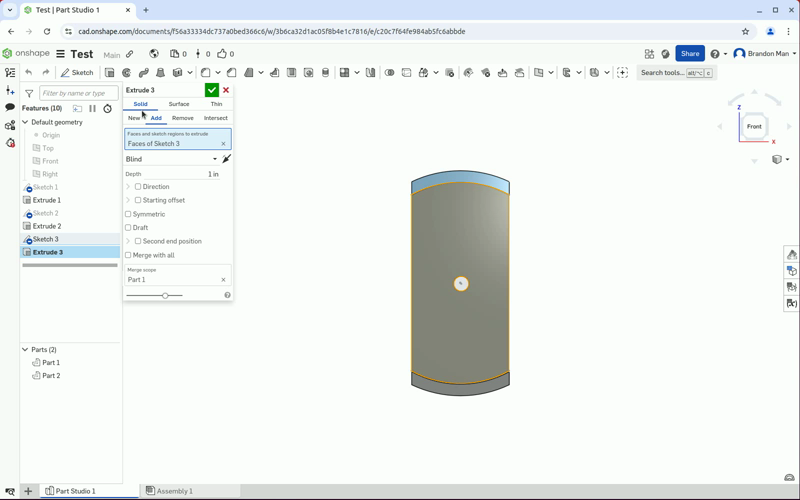
mouse_move(137, 120)
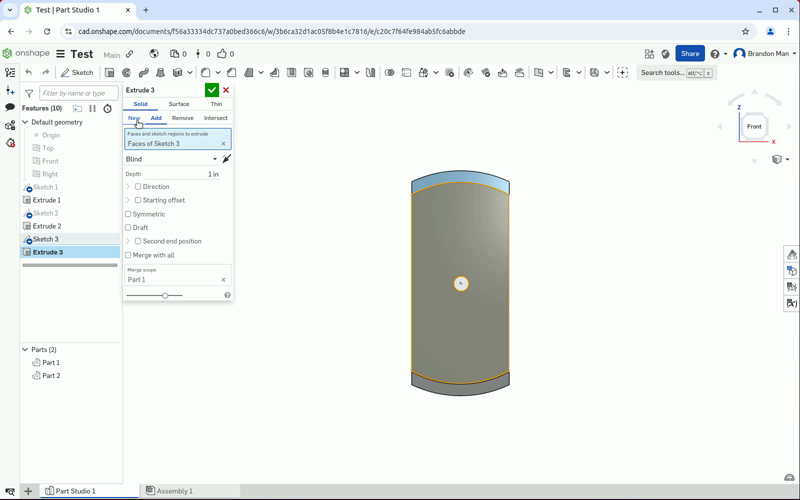
click(137, 120)
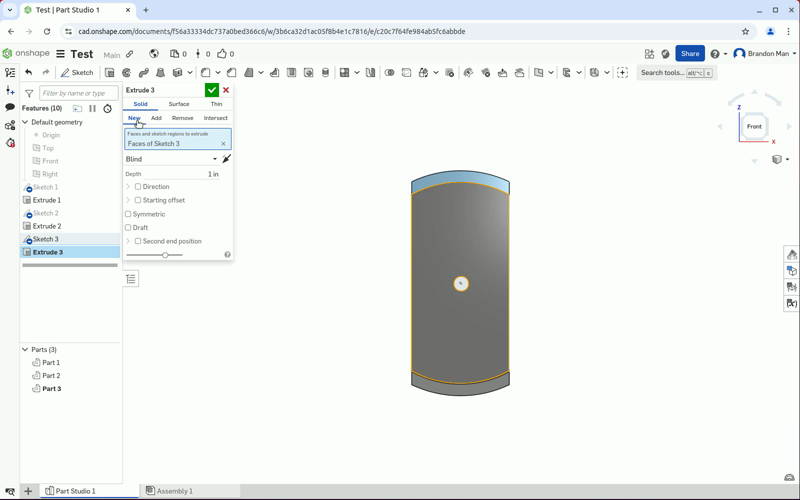
key(tab, 4)
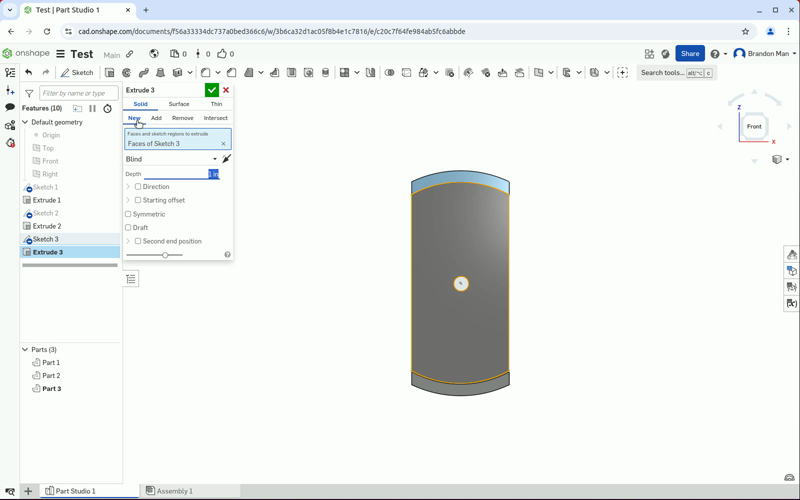
text(2.407)
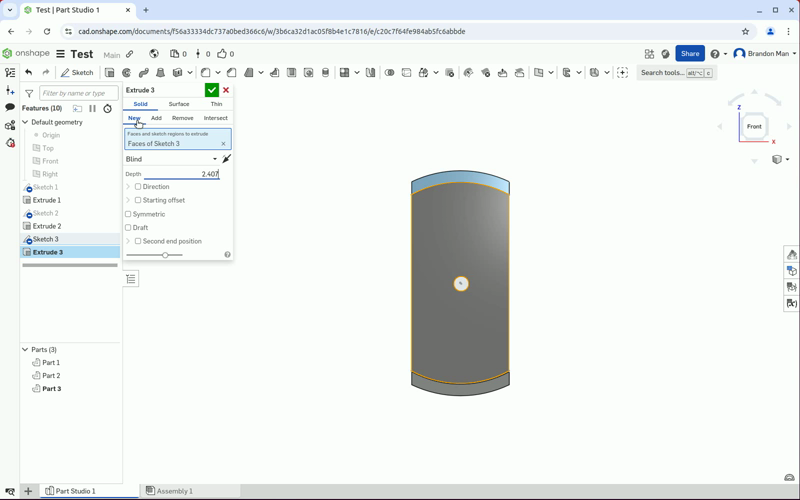
key(enter)
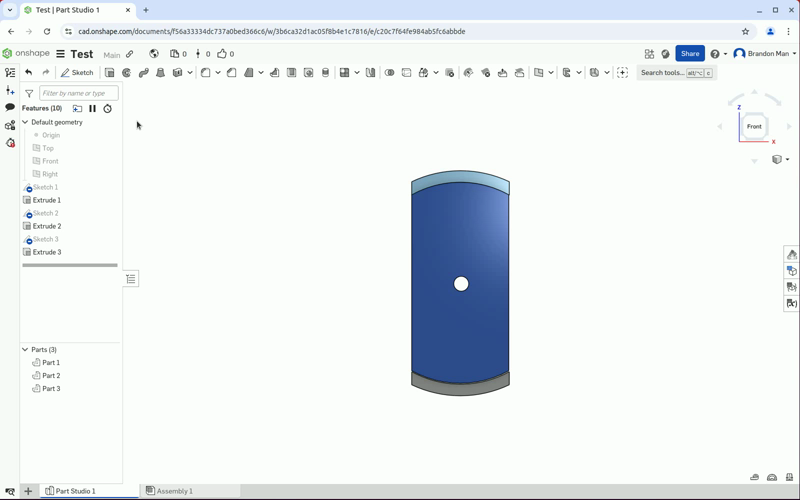
key(shift+h)
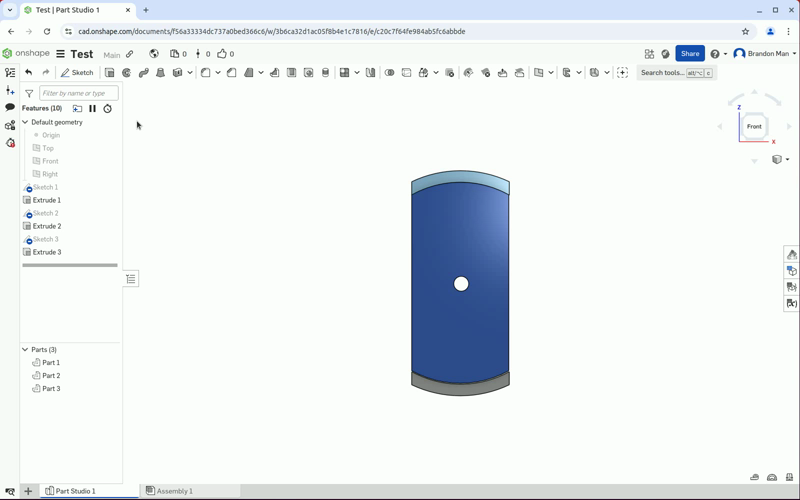
key(shift+h)
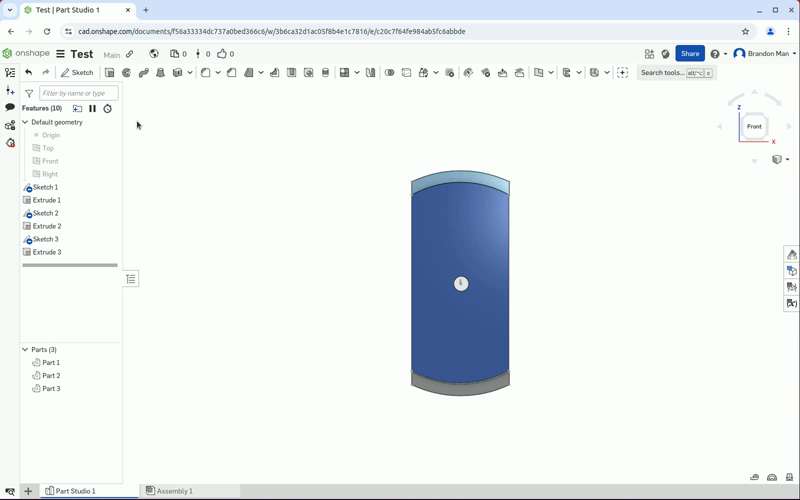
key(shift+7)
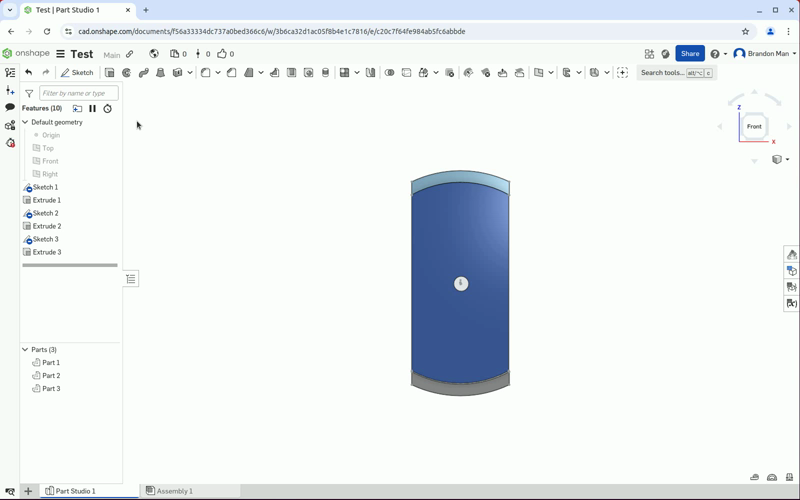
key(left, 2)
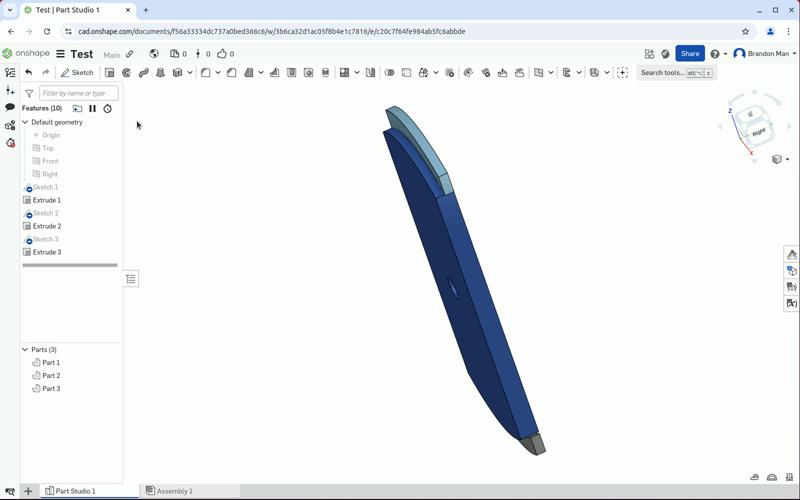
key(down, 2)
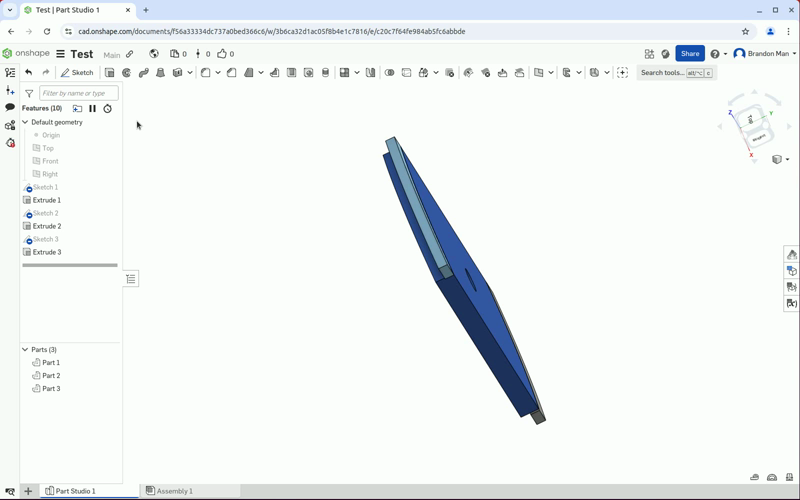
key(up, 2)
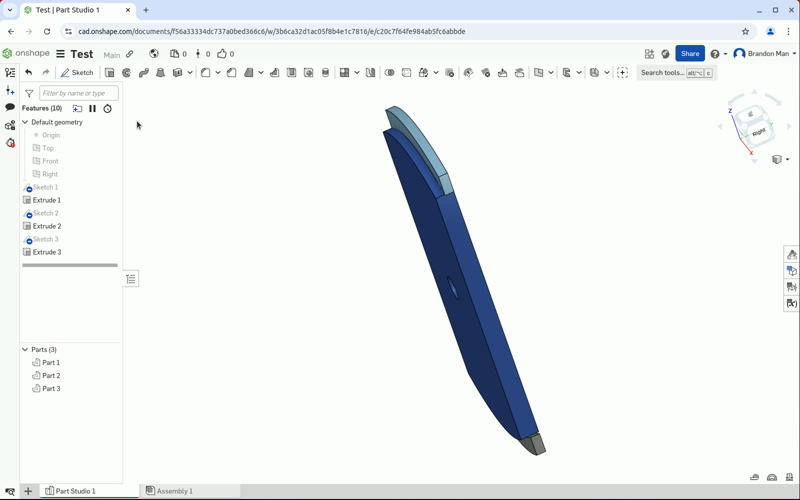
key(right, 2)
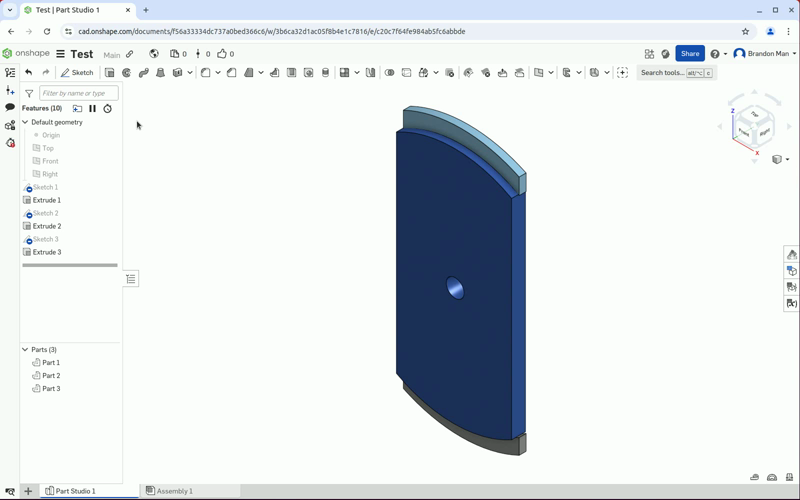
mouse_move(73, 189)
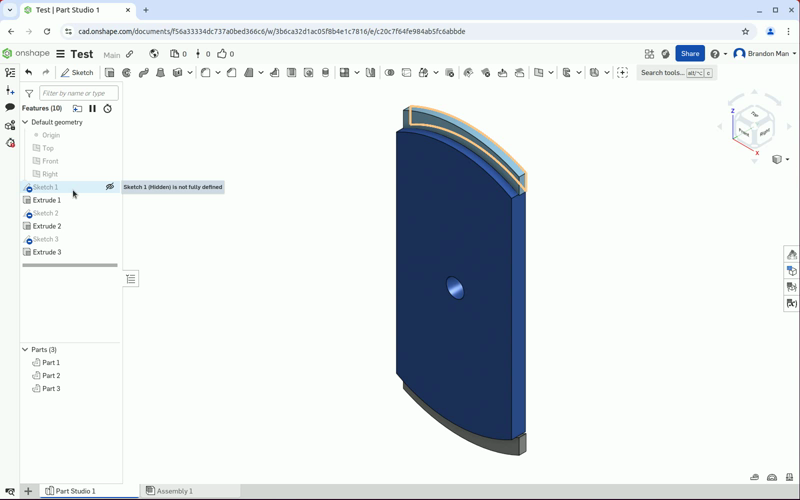
click(73, 189)